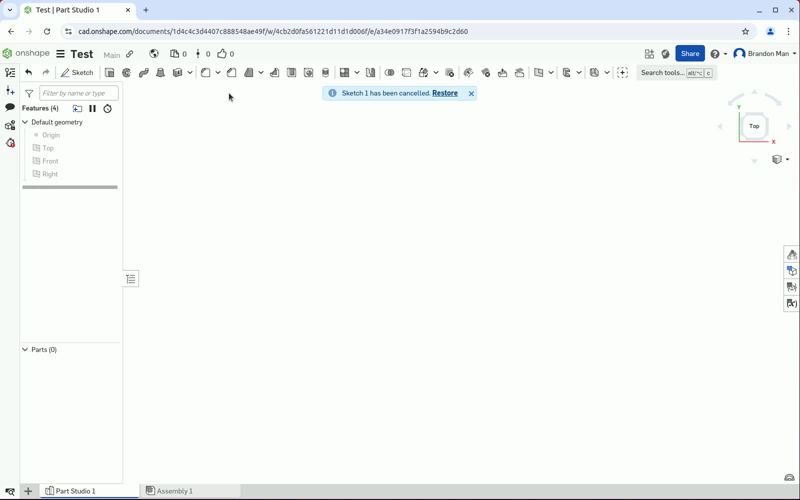
key(shift+h)
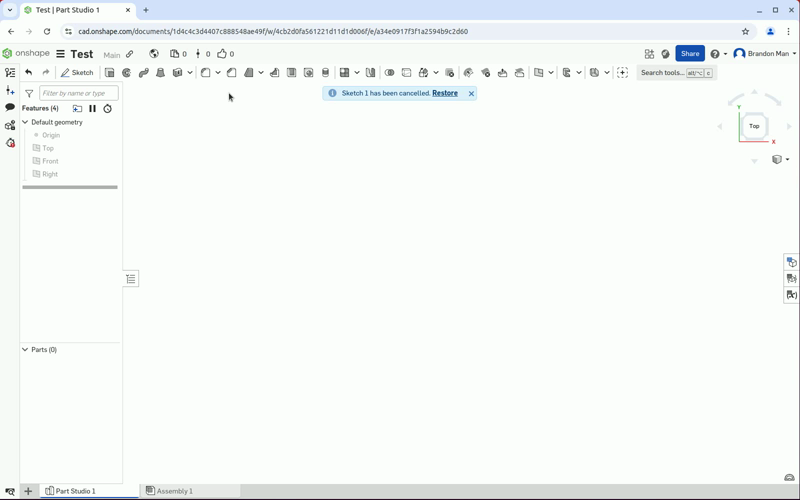
key(shift+s)
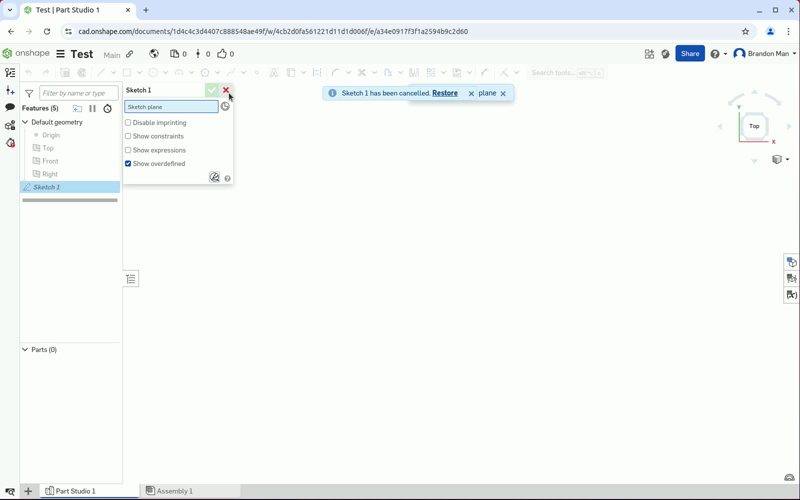
mouse_move(73, 150)
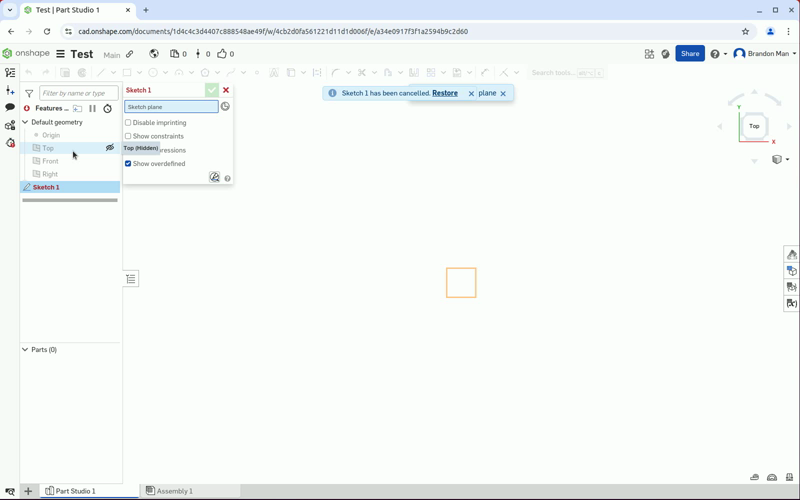
click(73, 150)
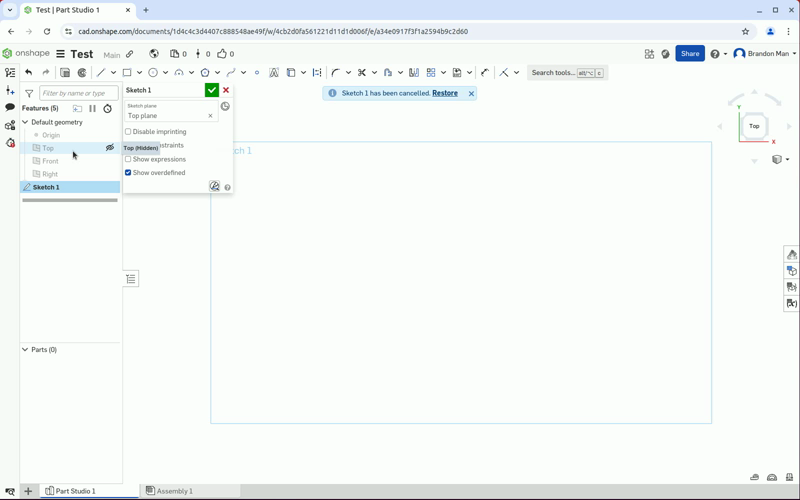
mouse_move(73, 352)
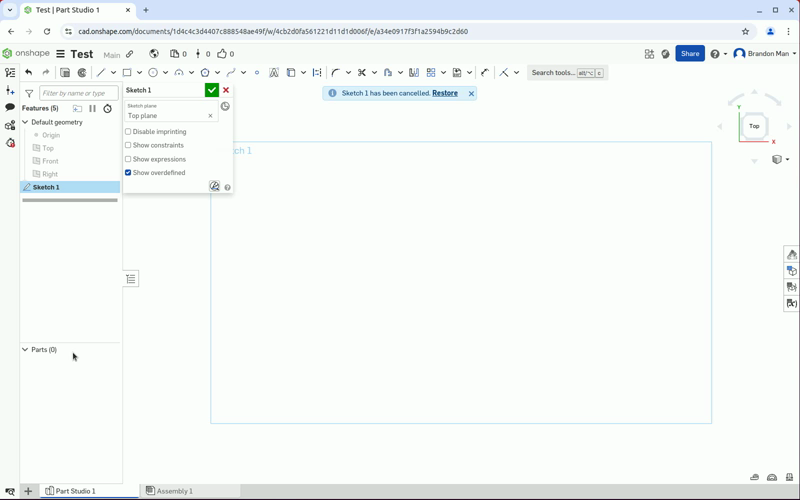
key(y)
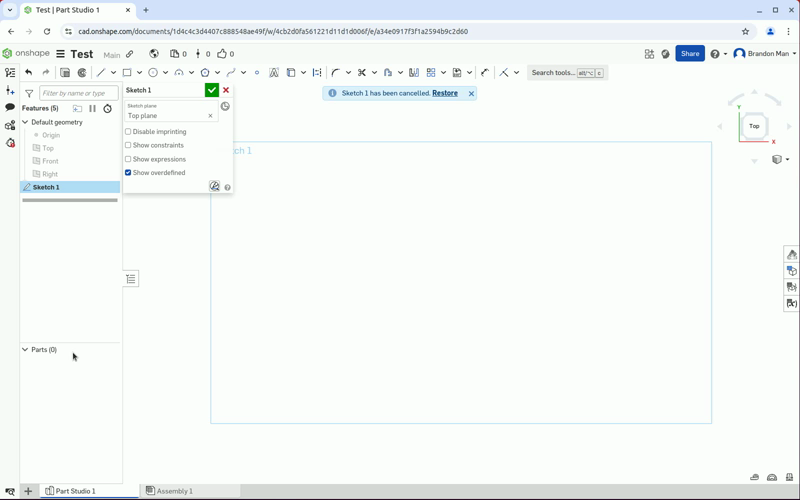
key(l)
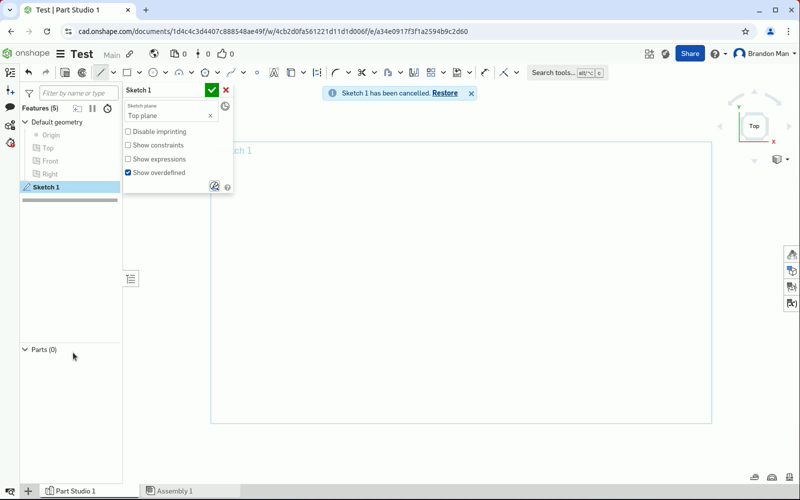
key_down(shift)
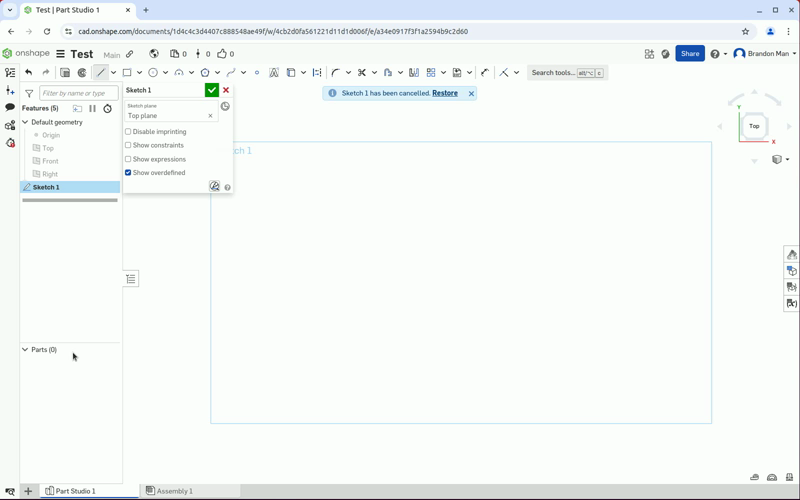
mouse_move(429, 293)
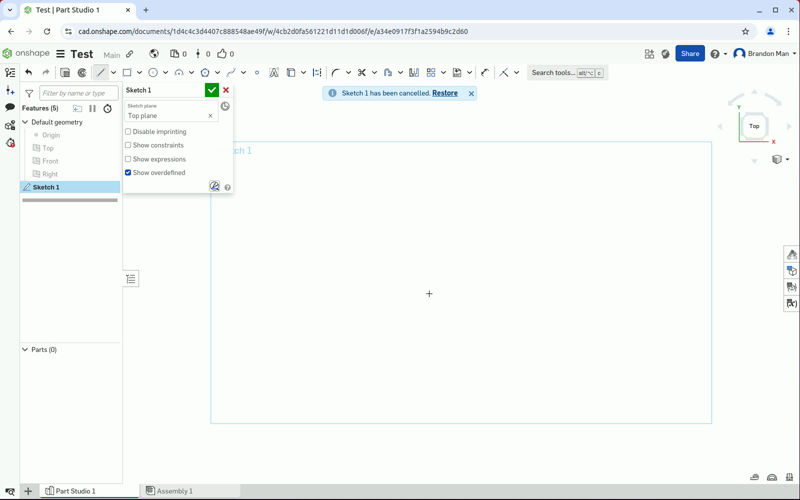
click(429, 293)
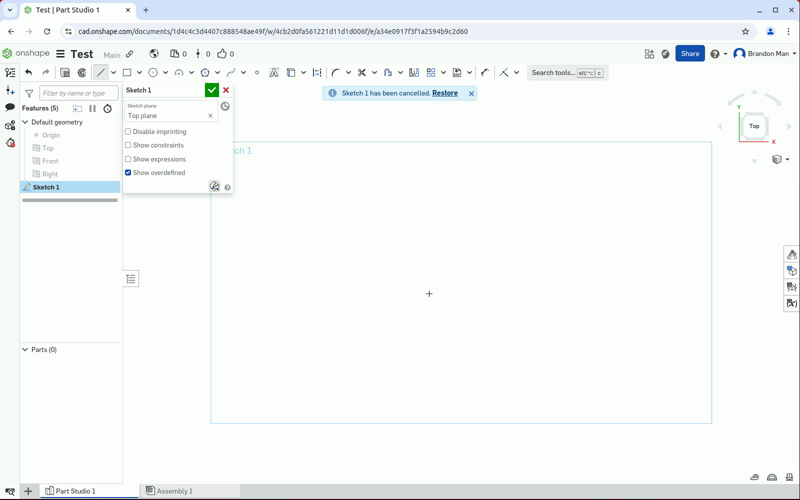
key_up(shift)
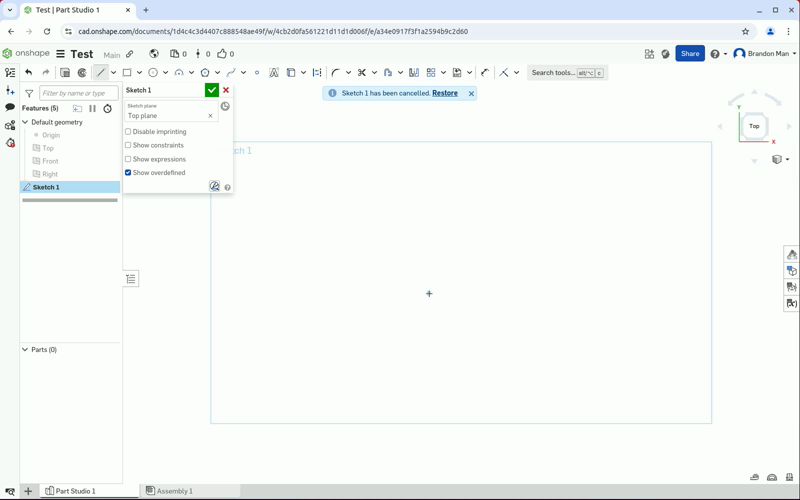
key_down(shift)
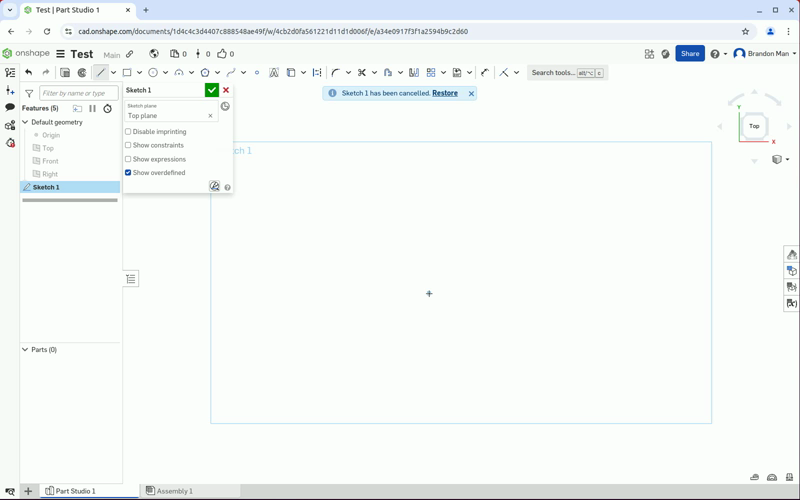
mouse_move(516, 293)
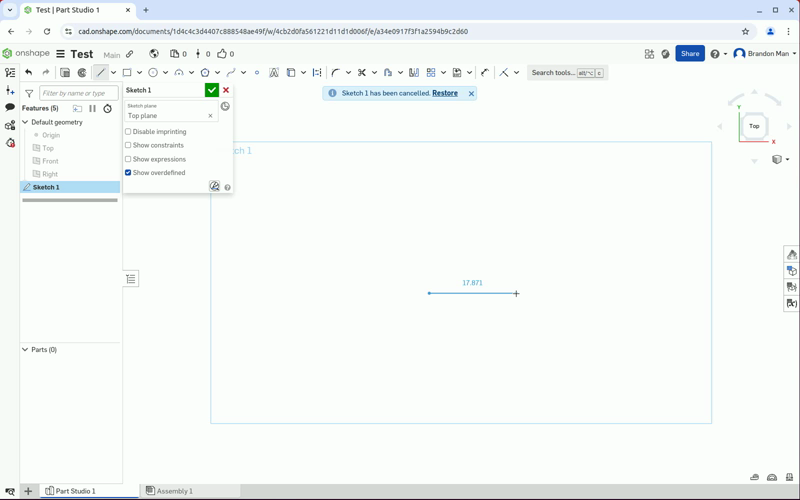
click(516, 293)
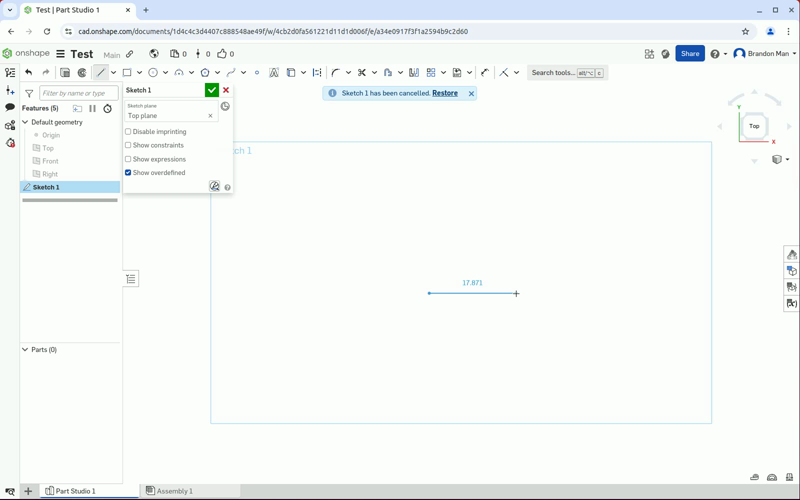
key_up(shift)
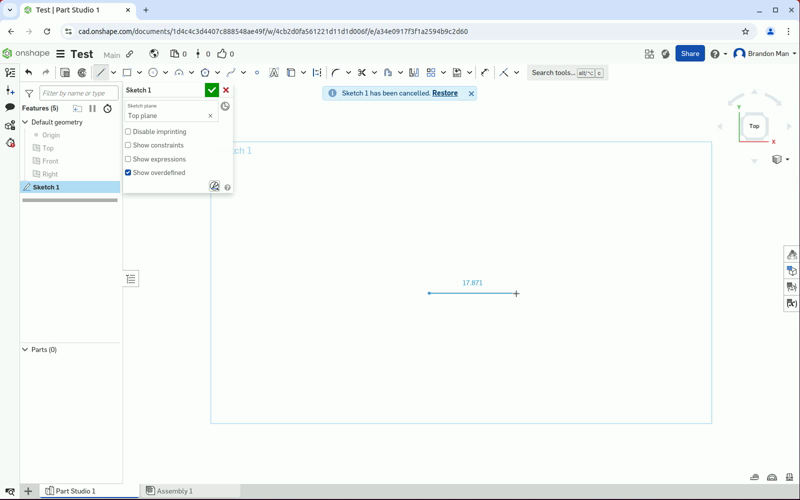
key_down(shift)
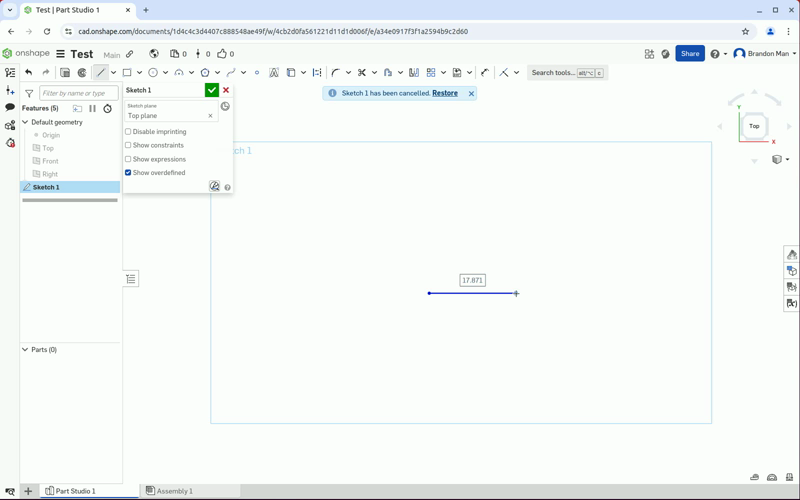
mouse_move(516, 231)
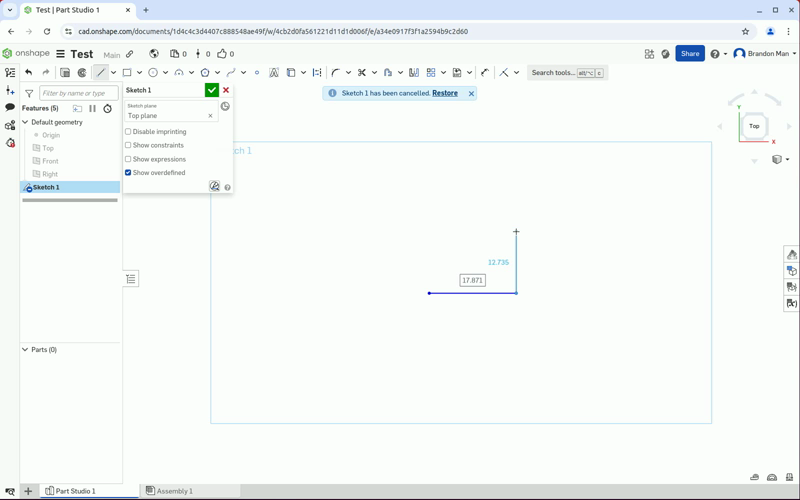
click(516, 231)
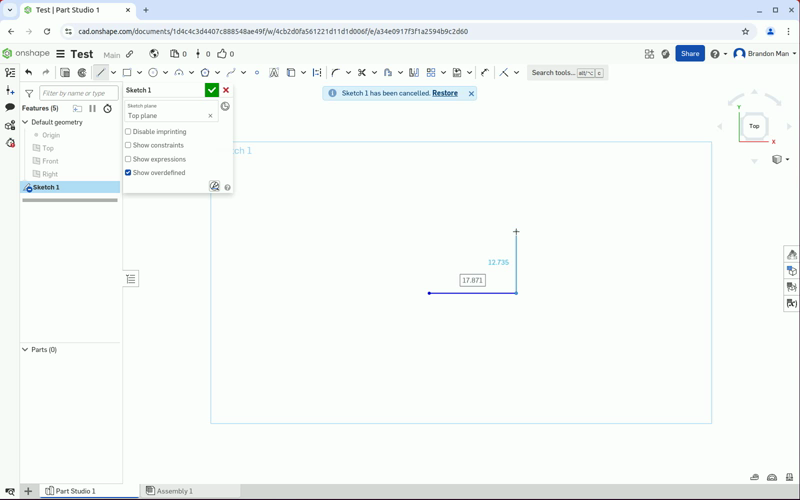
key_up(shift)
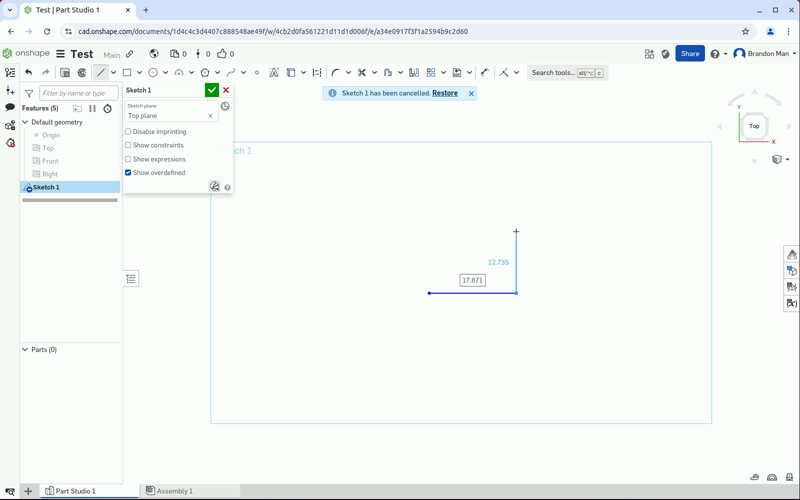
key_down(shift)
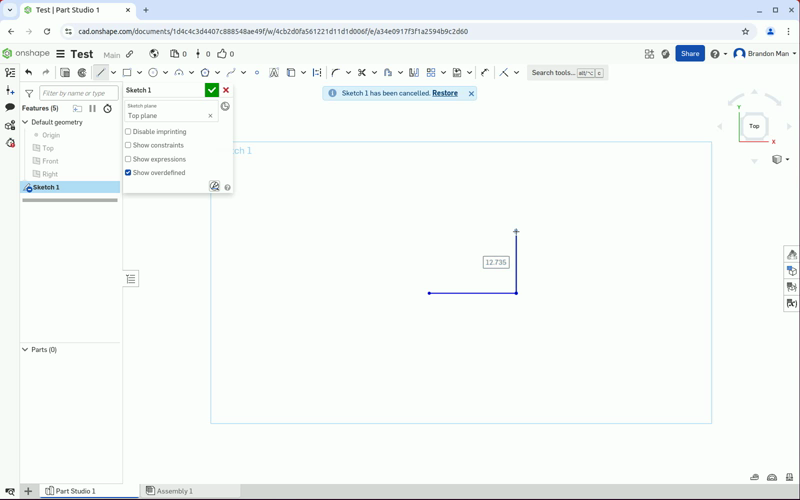
mouse_move(546, 231)
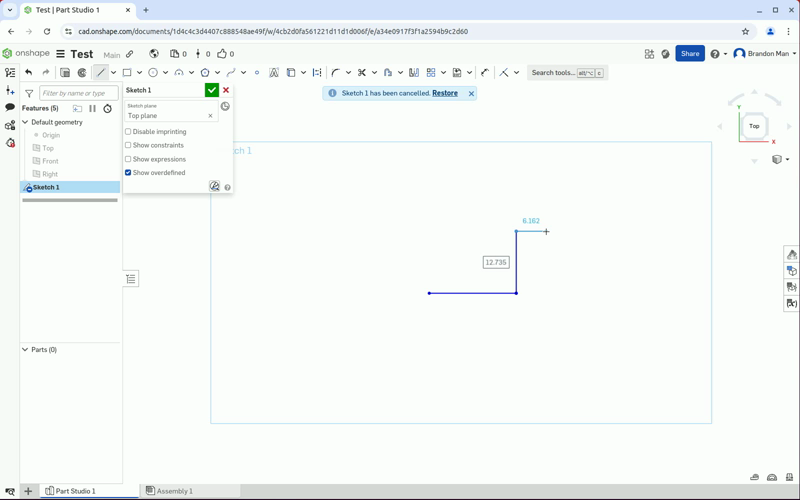
mouse_move(478, 231)
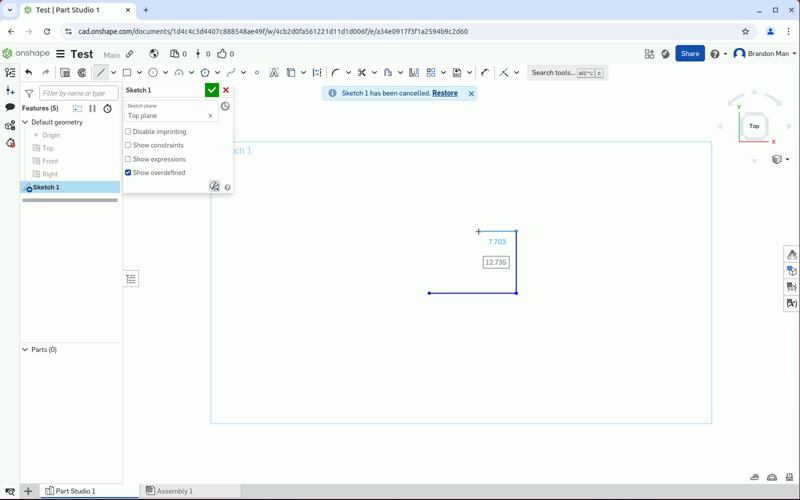
click(478, 231)
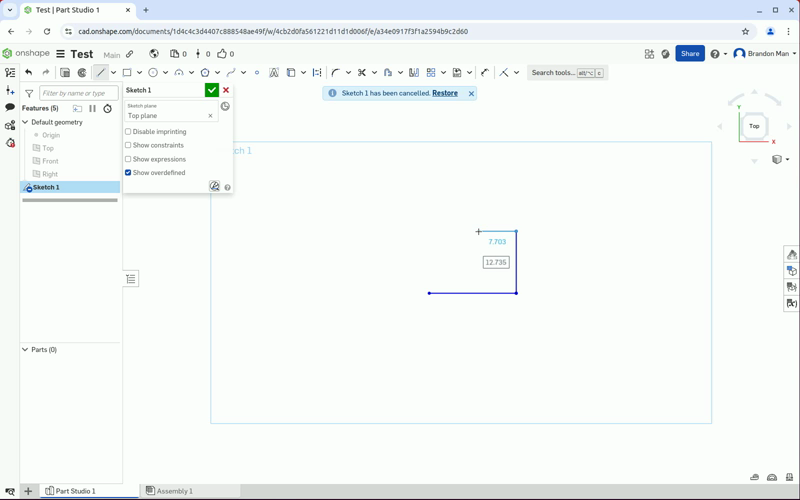
key_up(shift)
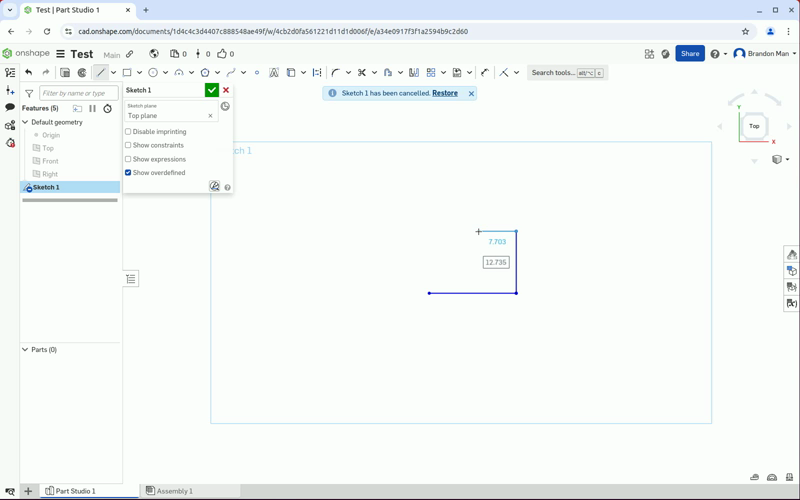
key_down(shift)
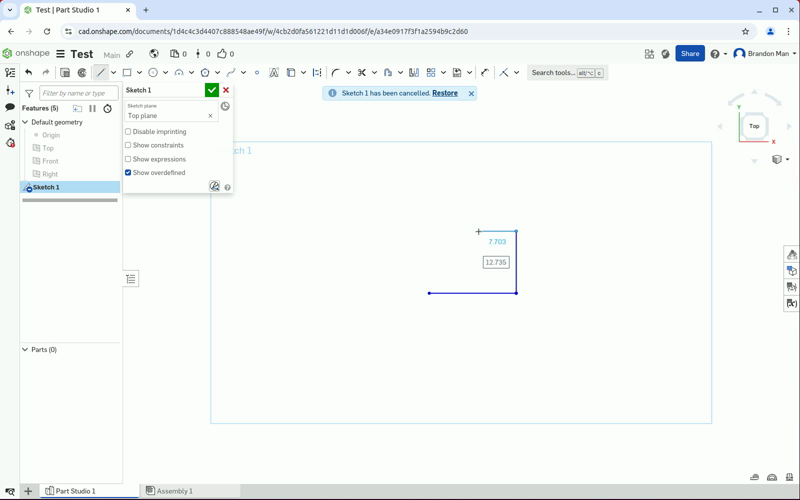
mouse_move(508, 231)
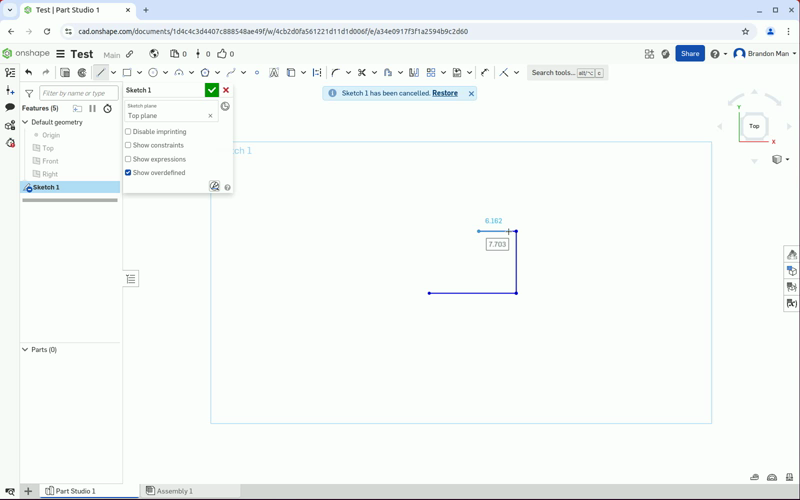
mouse_move(429, 231)
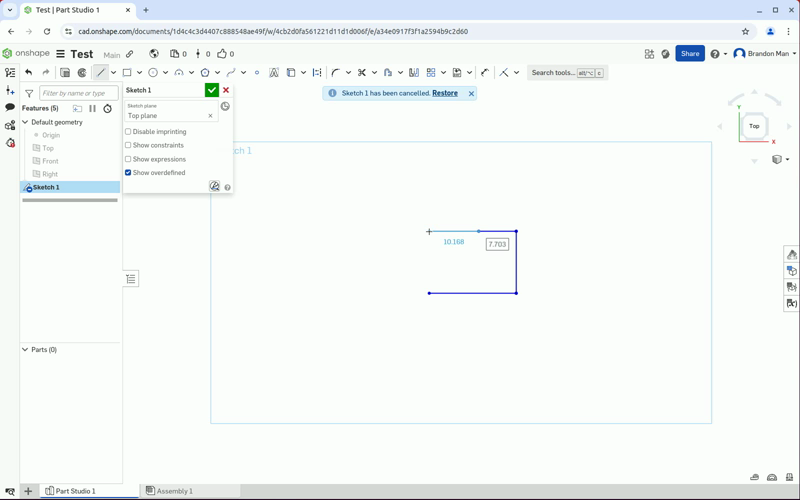
click(429, 231)
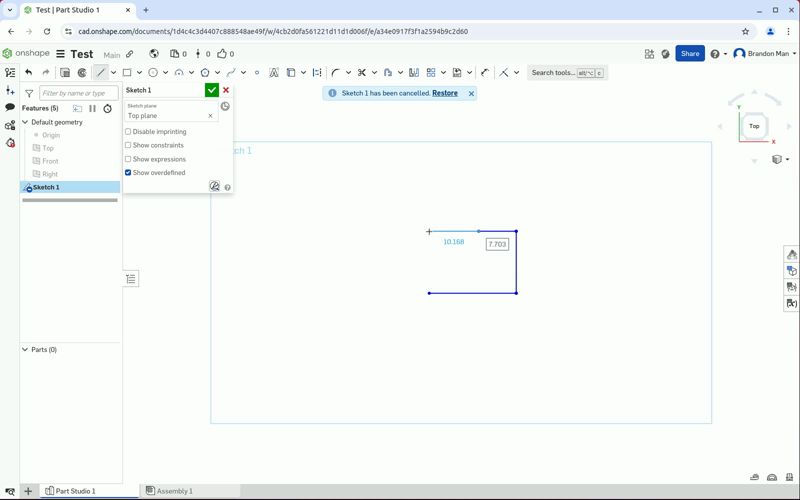
key_up(shift)
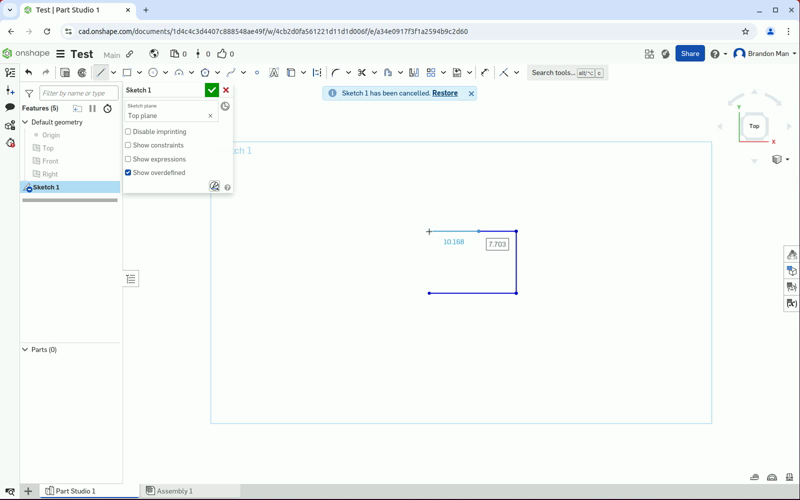
key_down(shift)
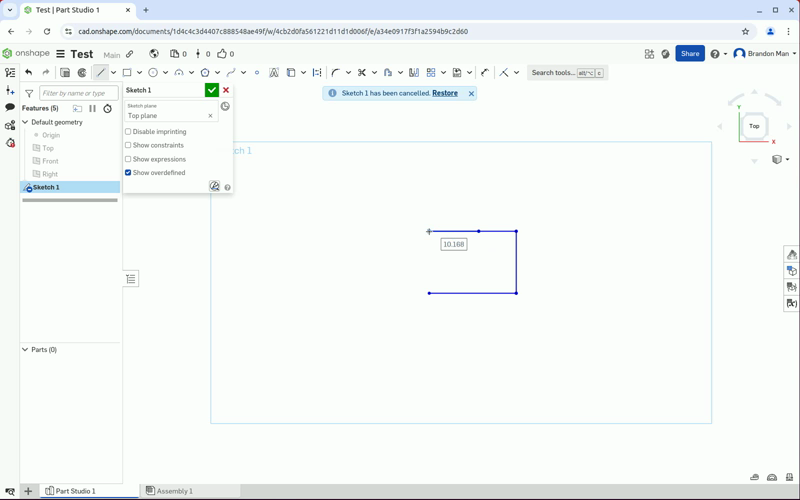
mouse_move(429, 293)
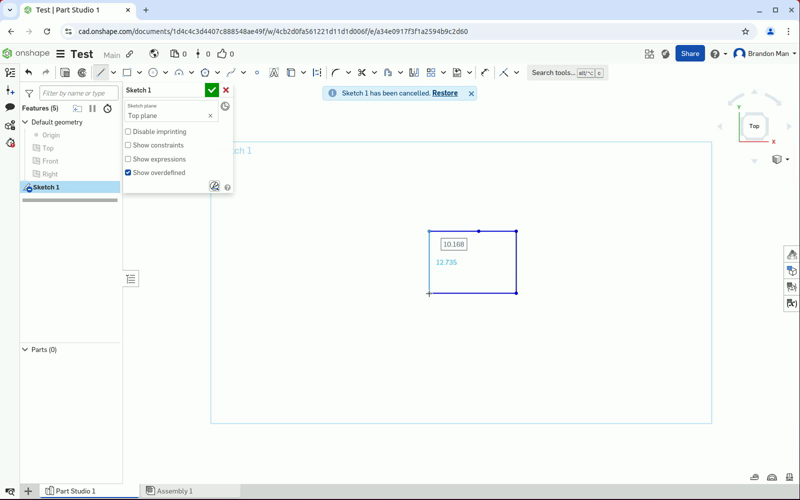
key_up(shift)
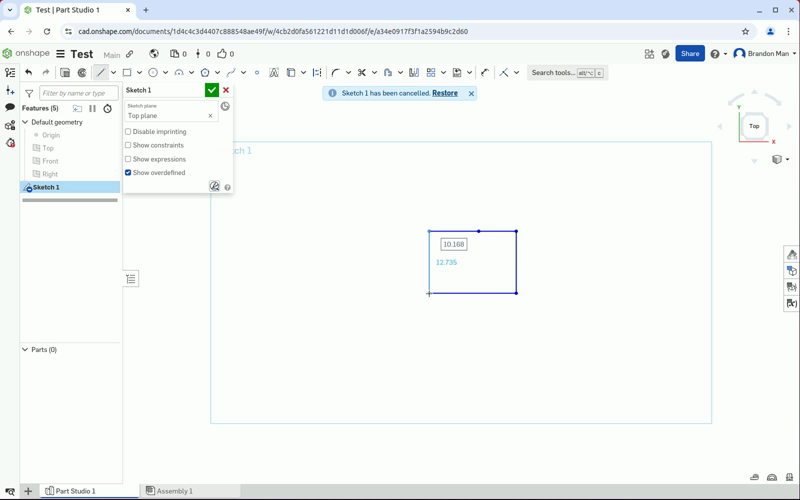
click(429, 293)
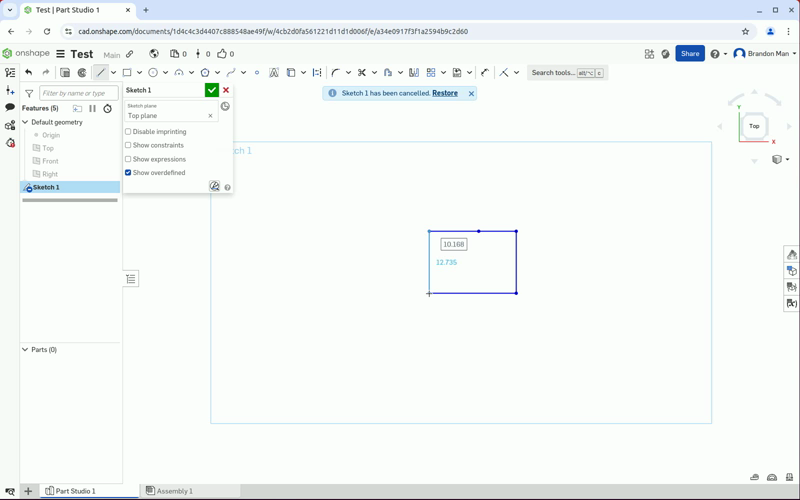
key(esc)
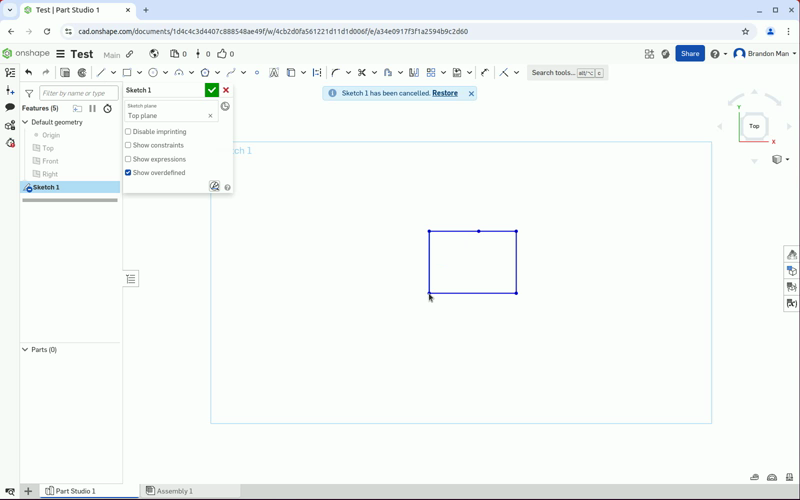
mouse_move(489, 279)
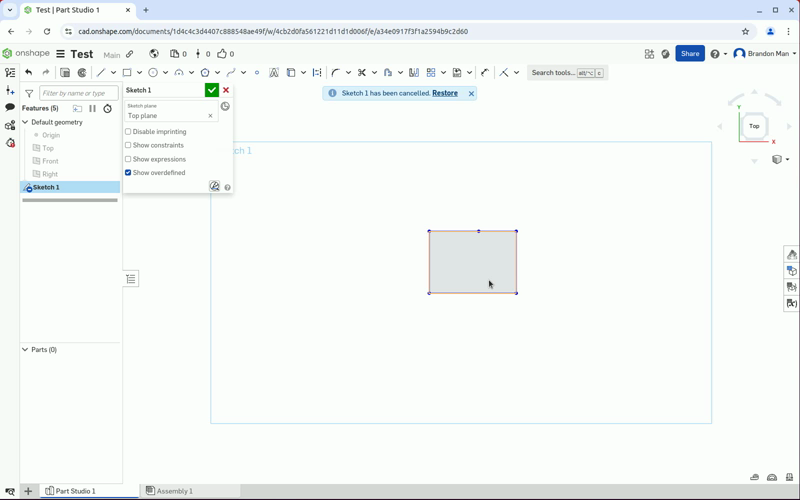
click(489, 279)
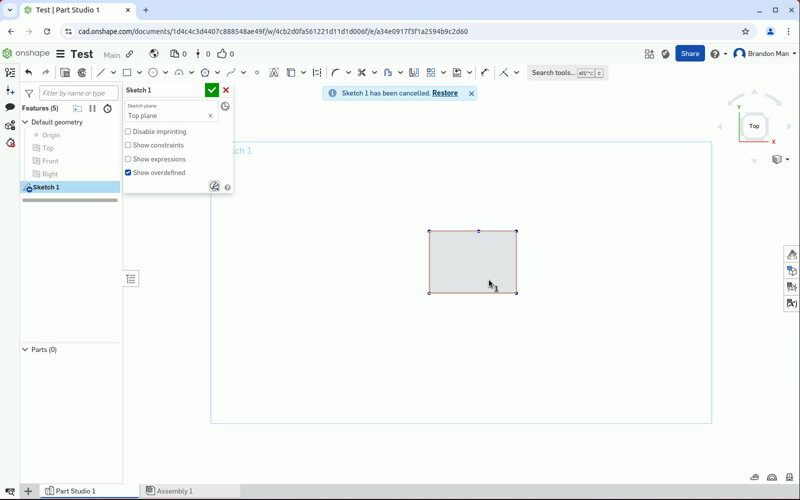
mouse_move(73, 352)
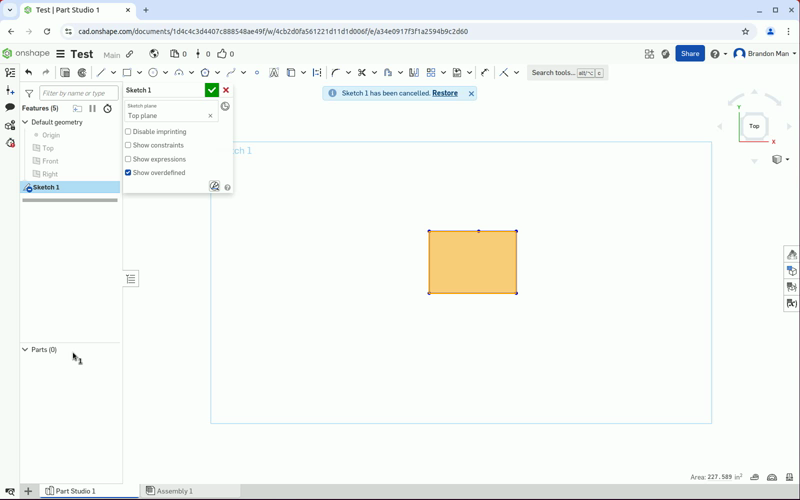
key(shift+y)
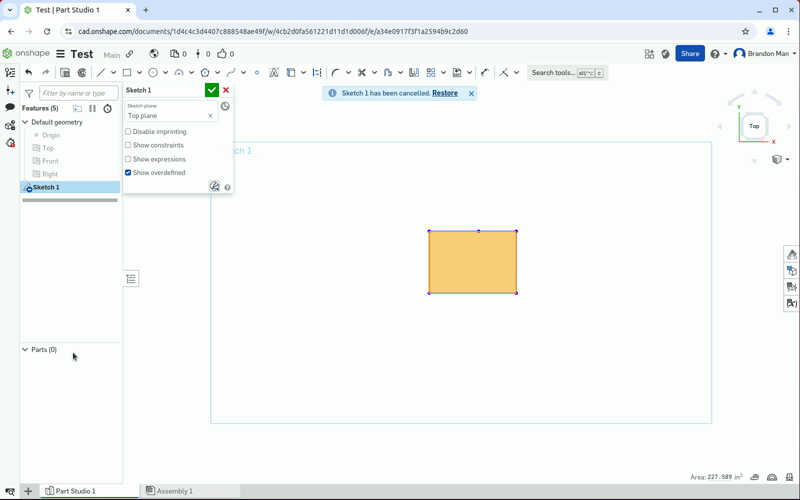
key(shift+e)
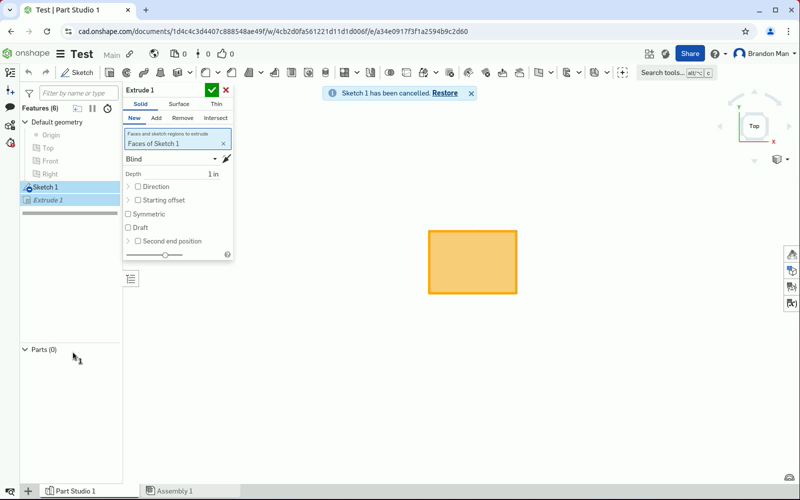
mouse_move(143, 106)
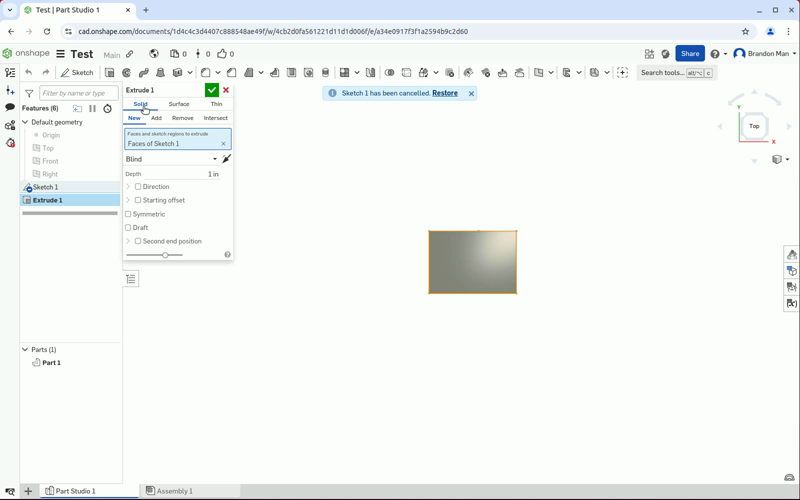
click(143, 106)
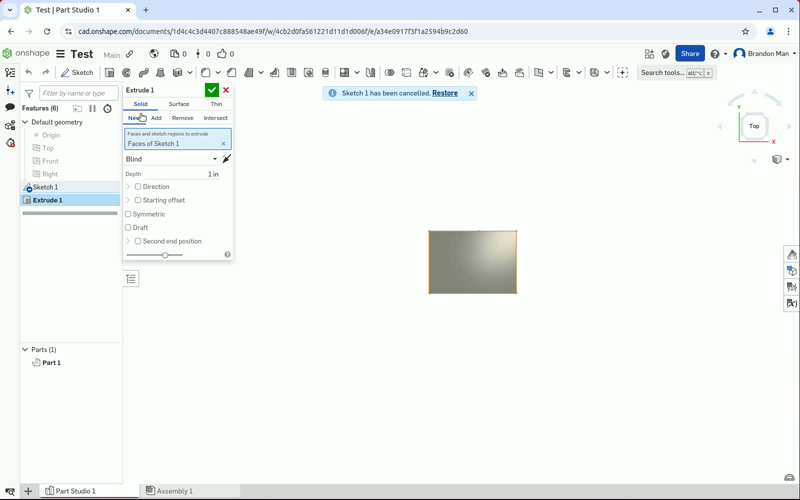
mouse_move(137, 120)
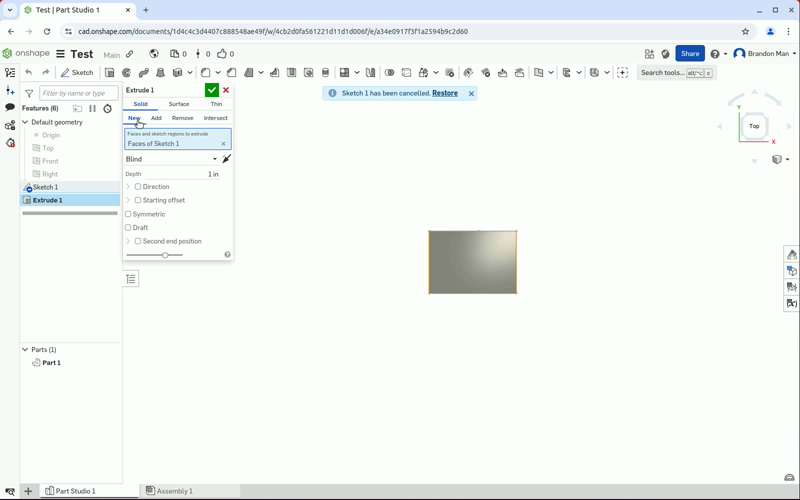
click(137, 120)
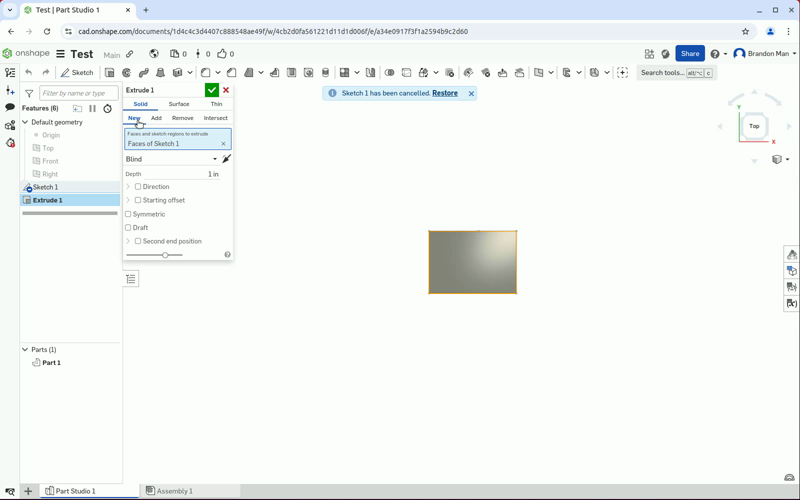
key(tab, 4)
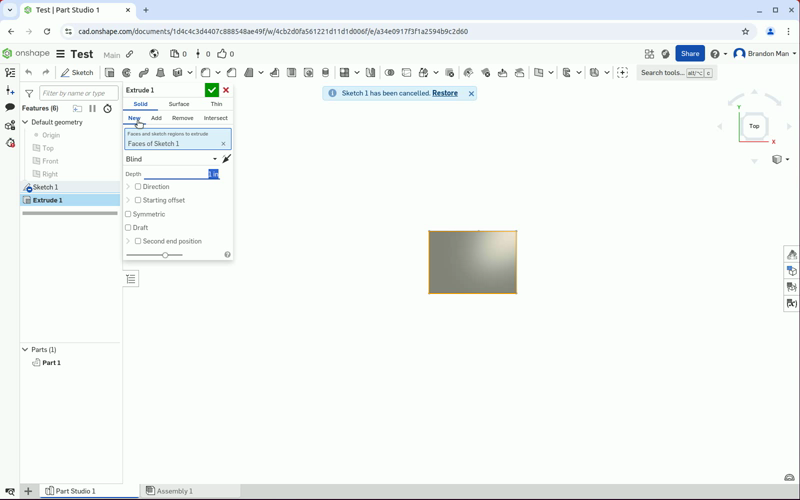
text(6.258)
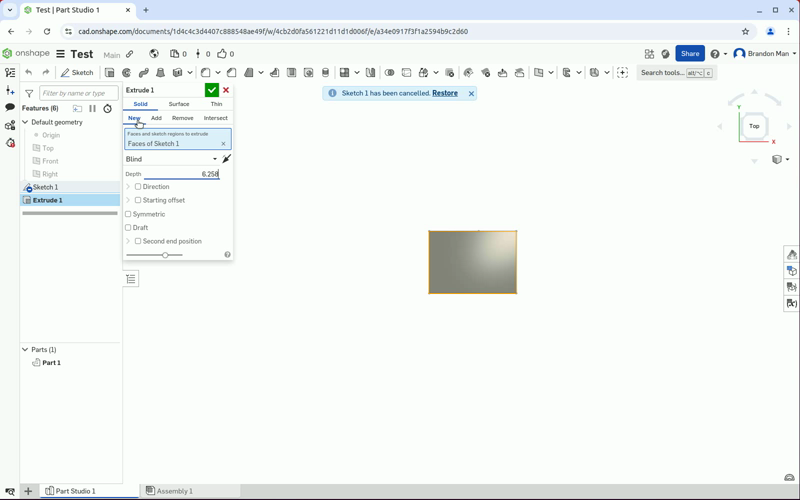
key(enter)
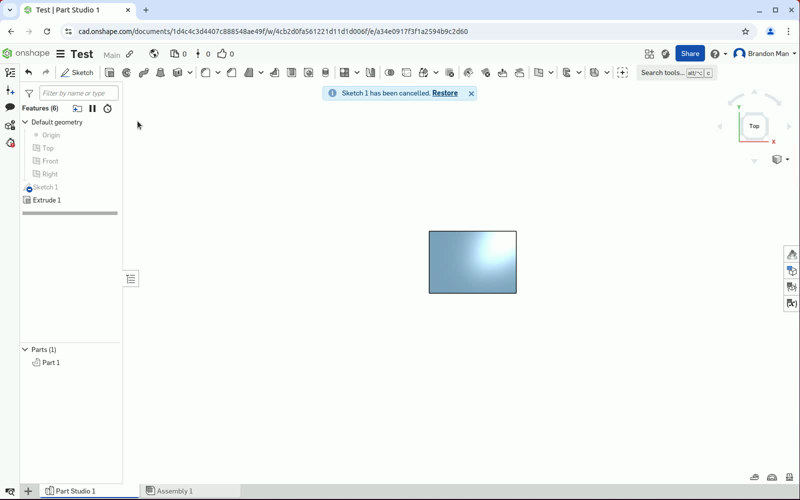
key(shift+h)
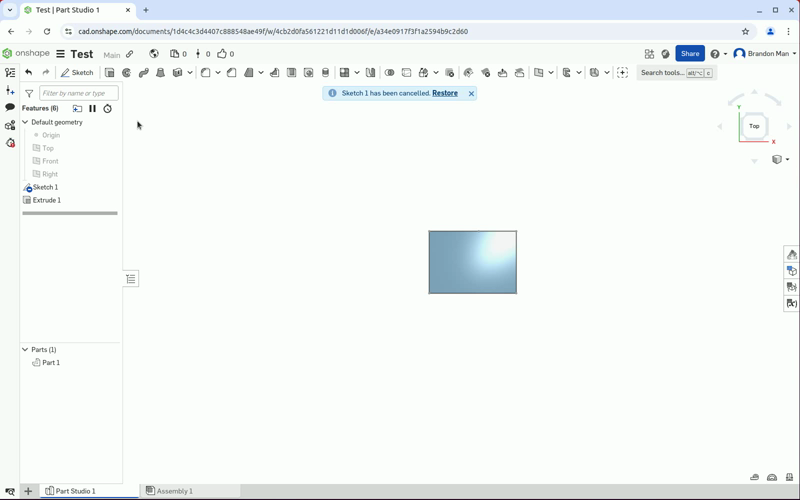
key(shift+h)
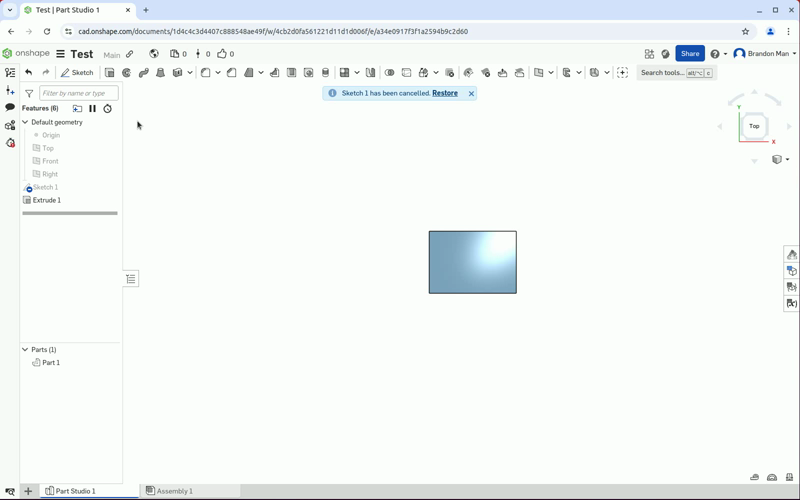
mouse_move(73, 189)
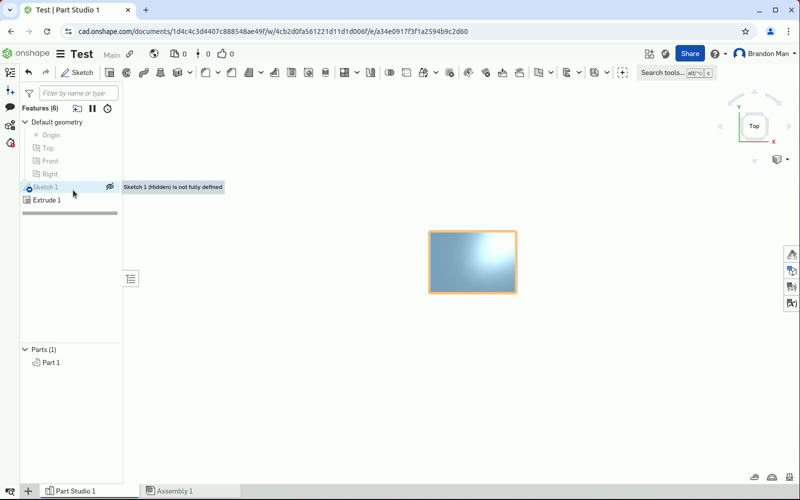
click(73, 189)
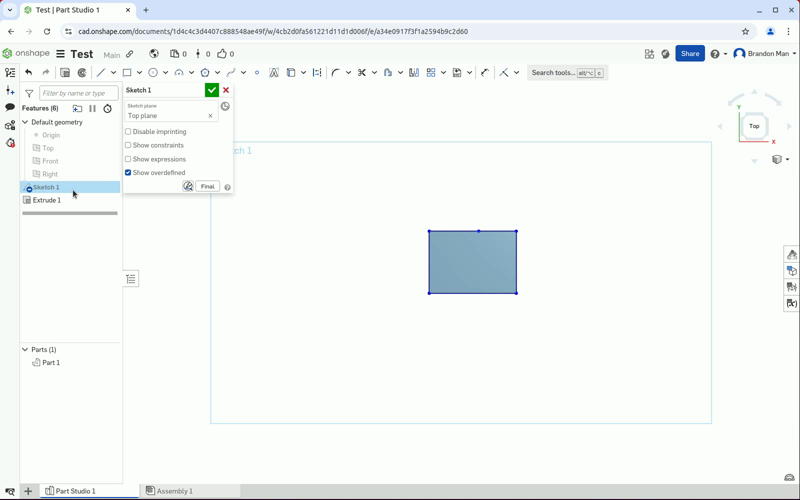
mouse_move(229, 92)
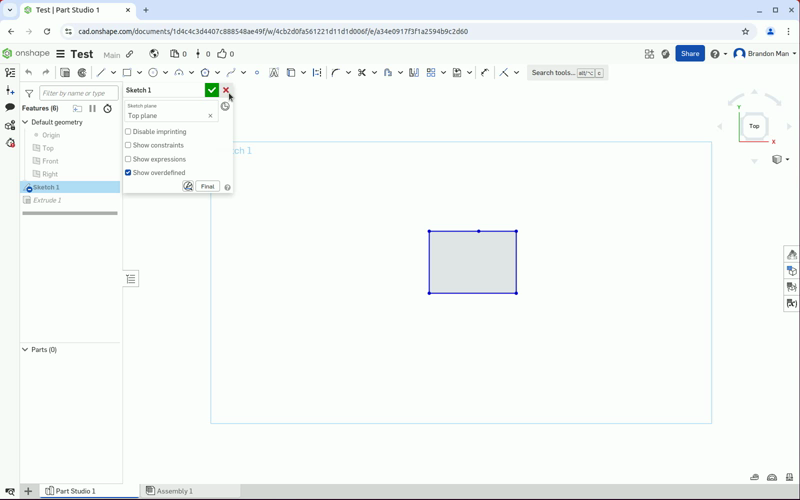
click(229, 92)
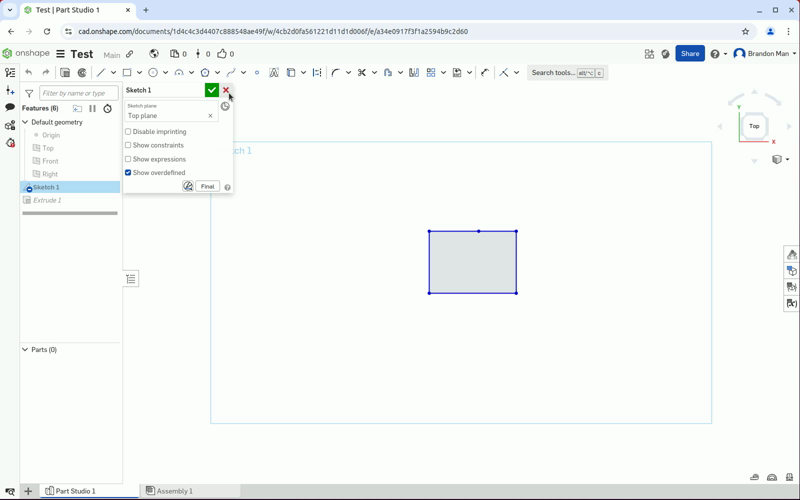
key(shift+s)
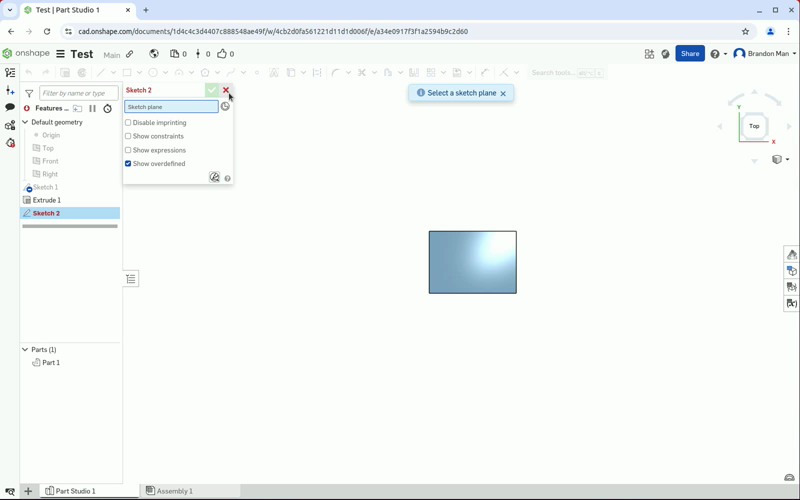
mouse_move(73, 150)
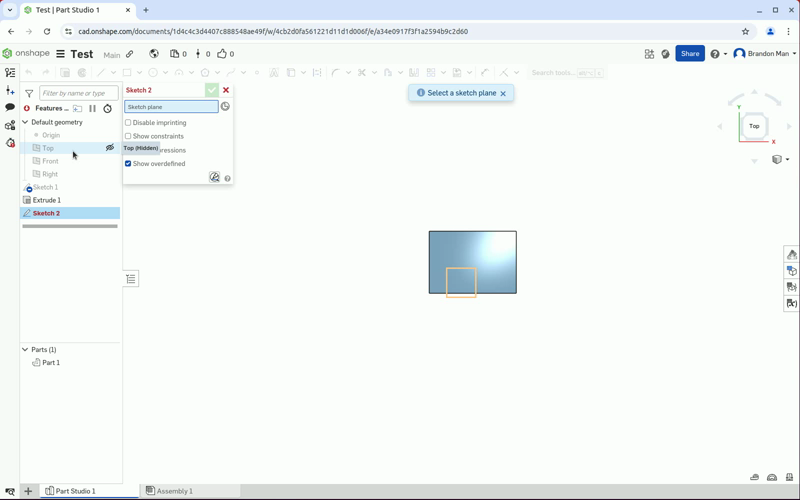
click(73, 150)
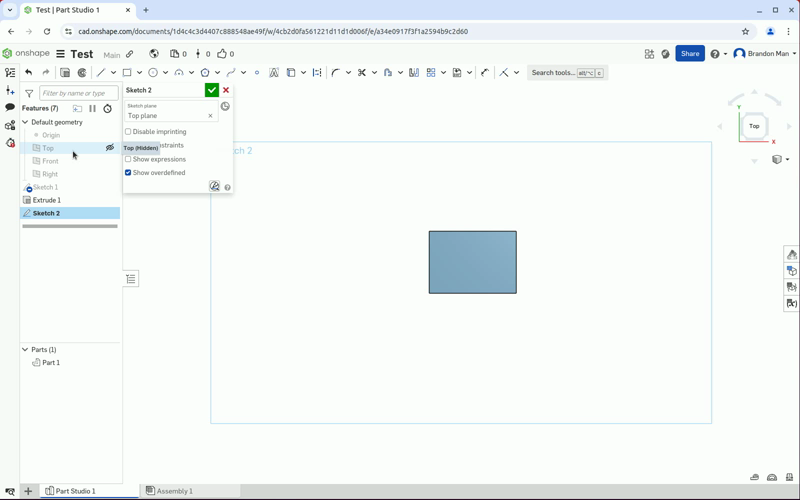
mouse_move(73, 352)
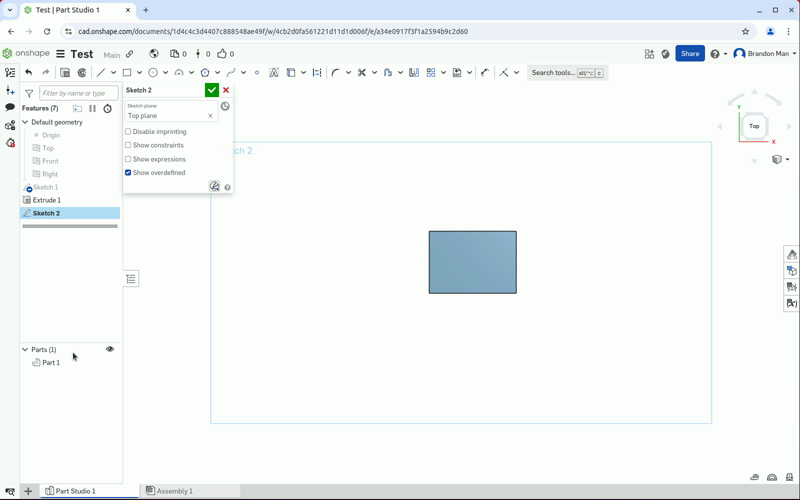
key(y)
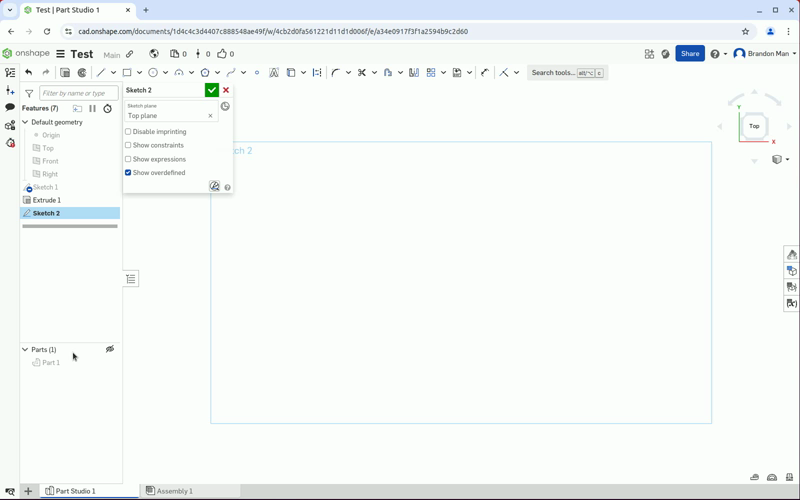
key(l)
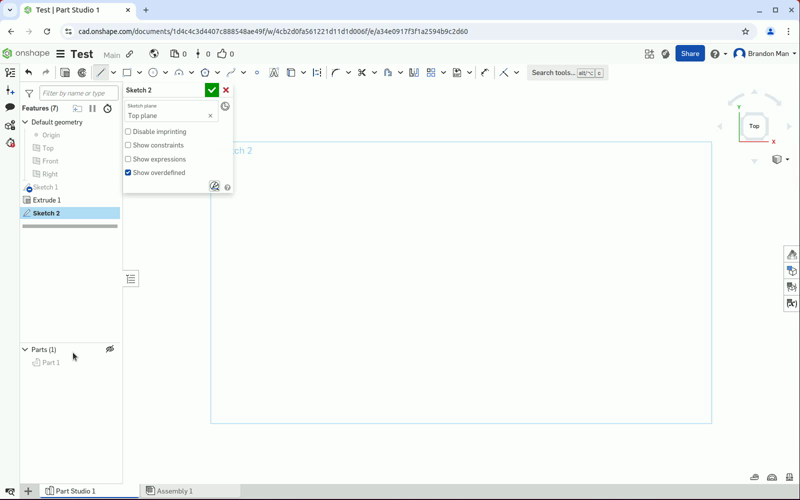
key_down(shift)
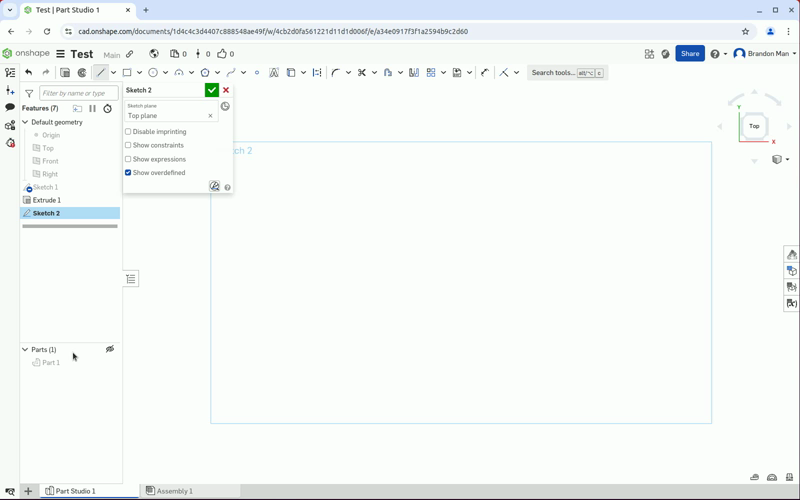
mouse_move(478, 232)
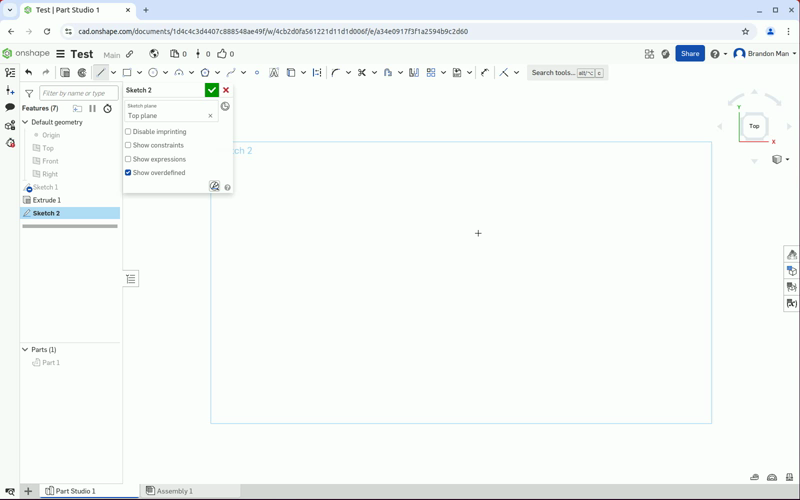
click(478, 232)
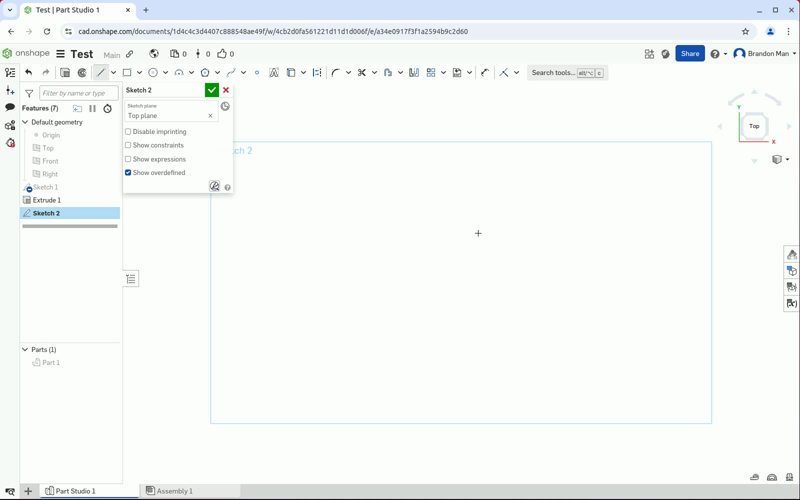
key_up(shift)
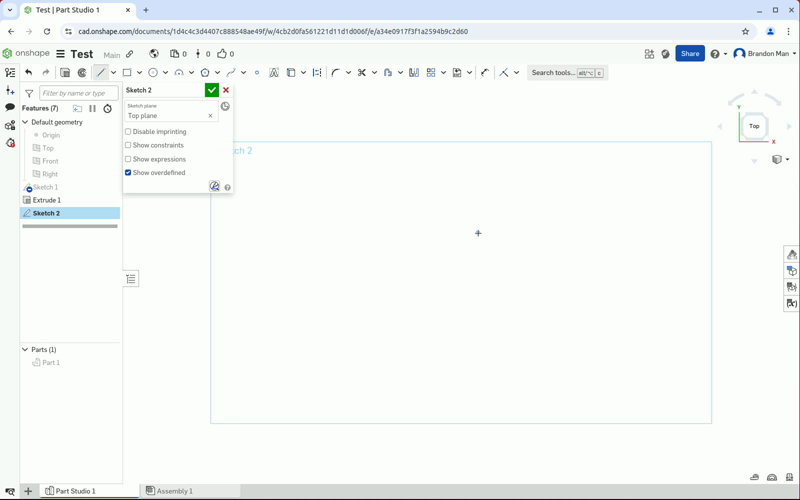
key_down(shift)
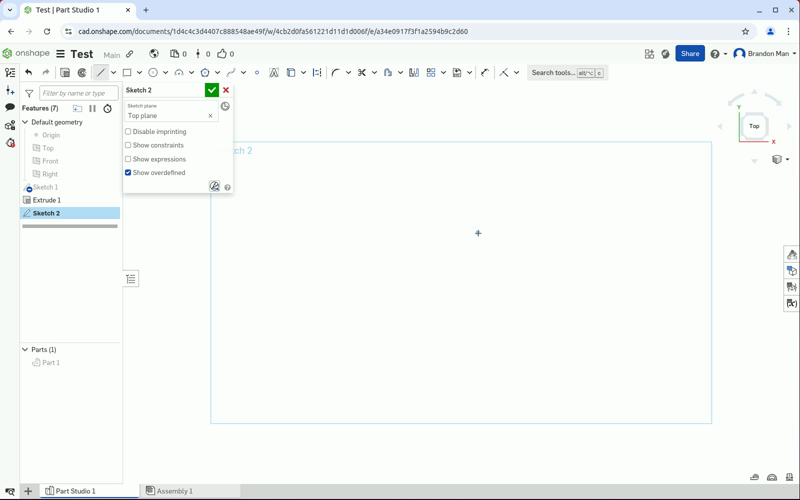
mouse_move(508, 232)
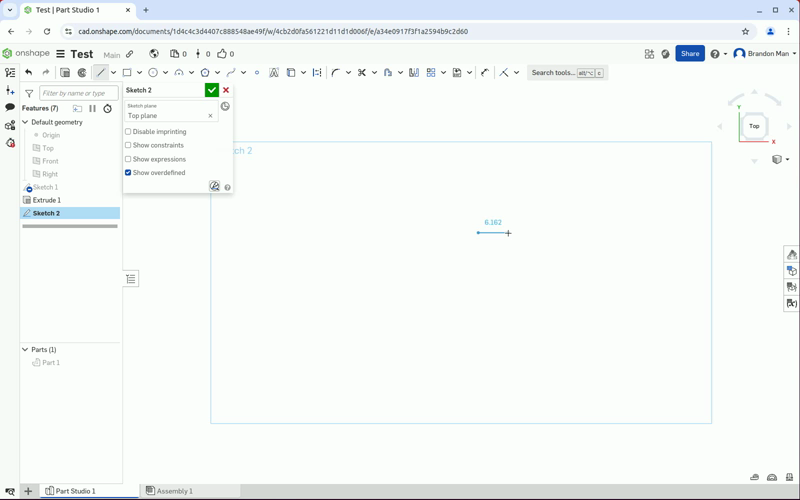
mouse_move(516, 232)
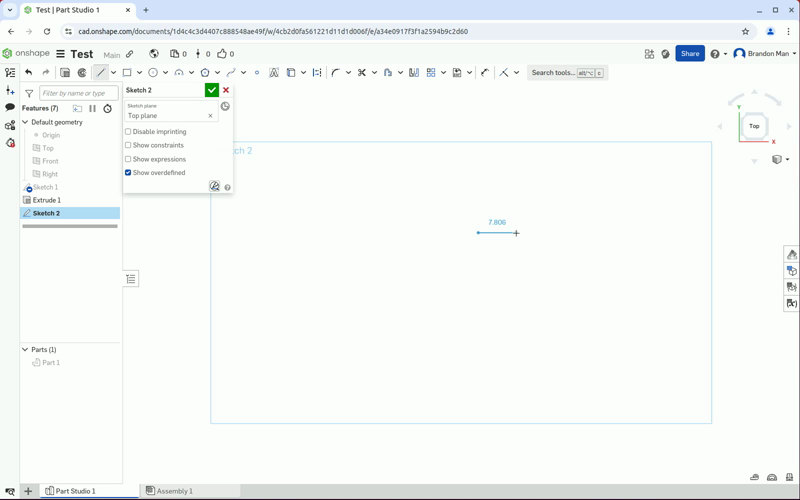
click(516, 232)
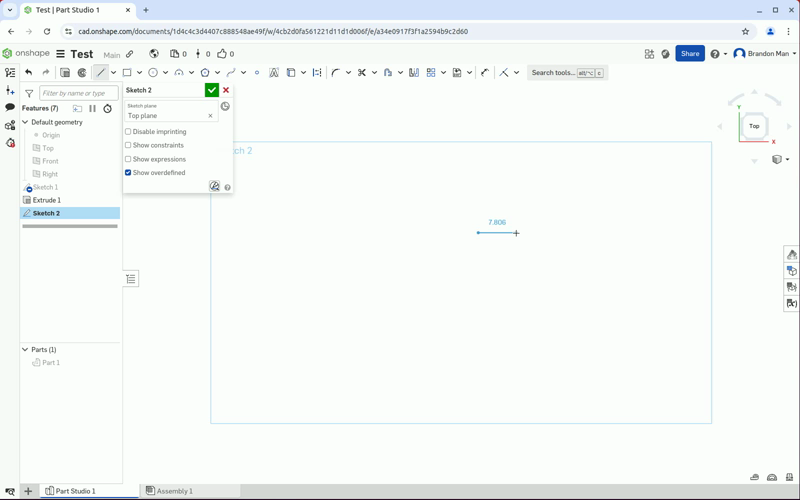
key_up(shift)
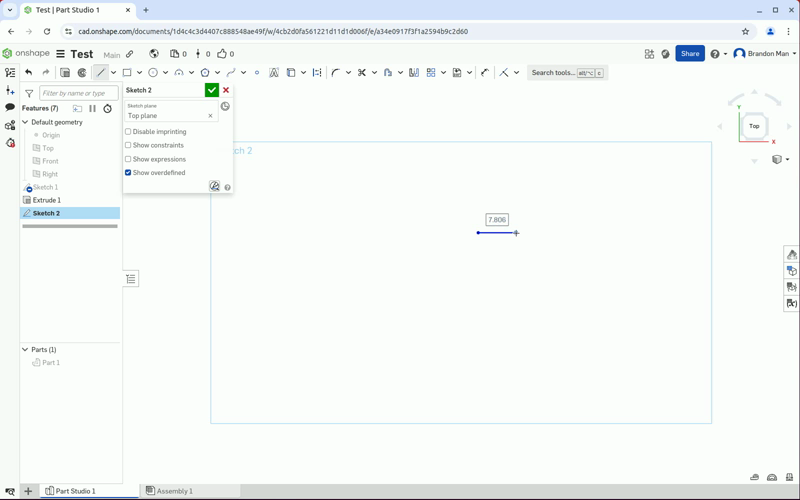
key_down(shift)
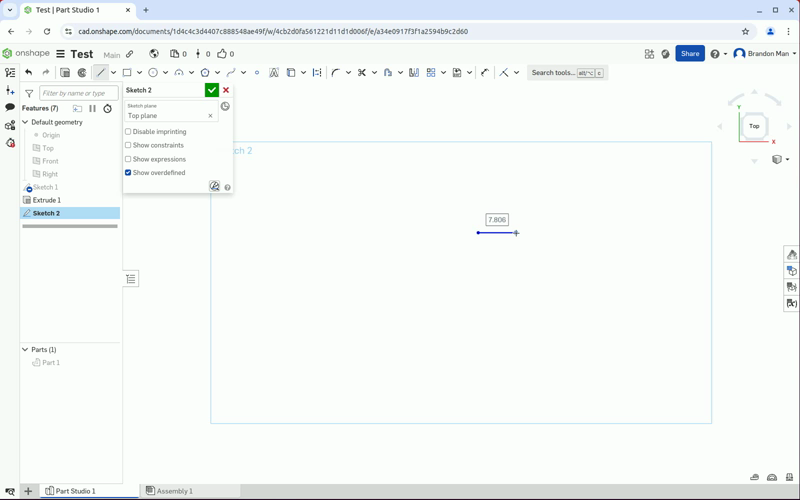
mouse_move(516, 169)
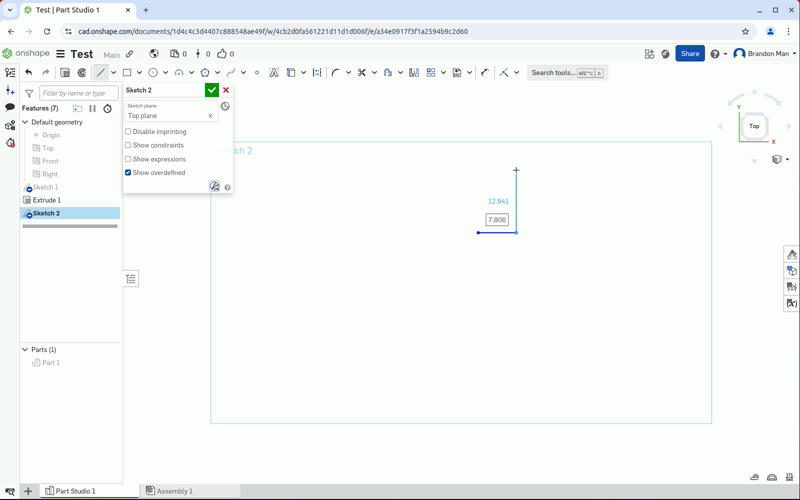
click(516, 169)
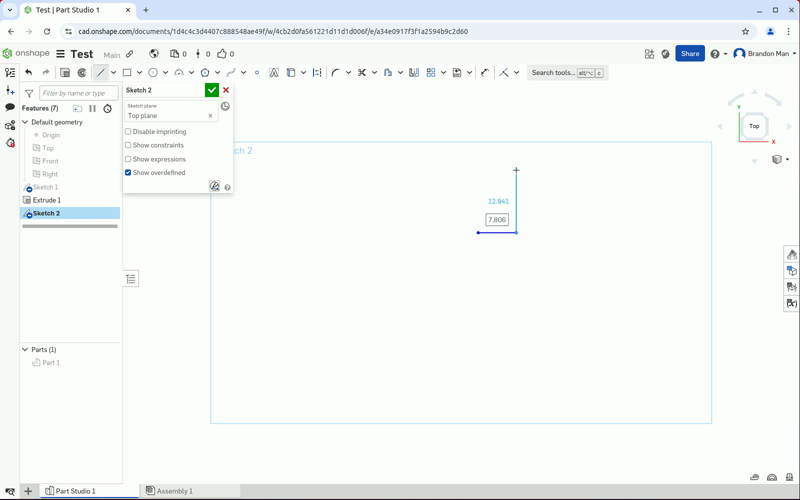
key_up(shift)
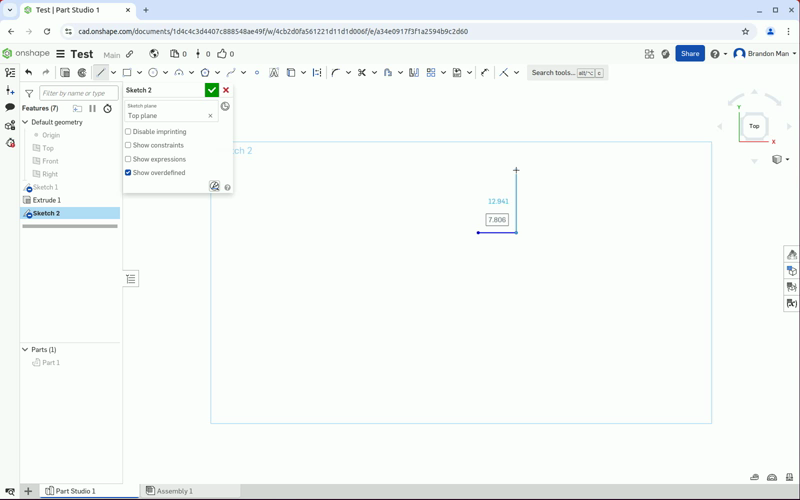
key_down(shift)
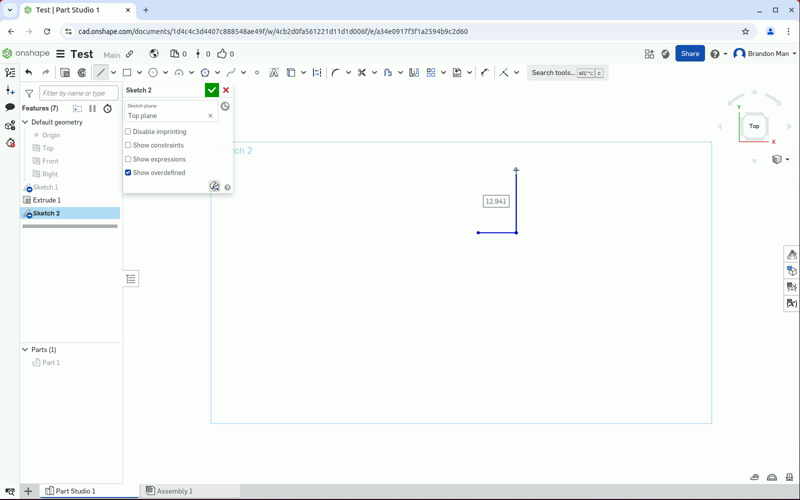
mouse_move(546, 169)
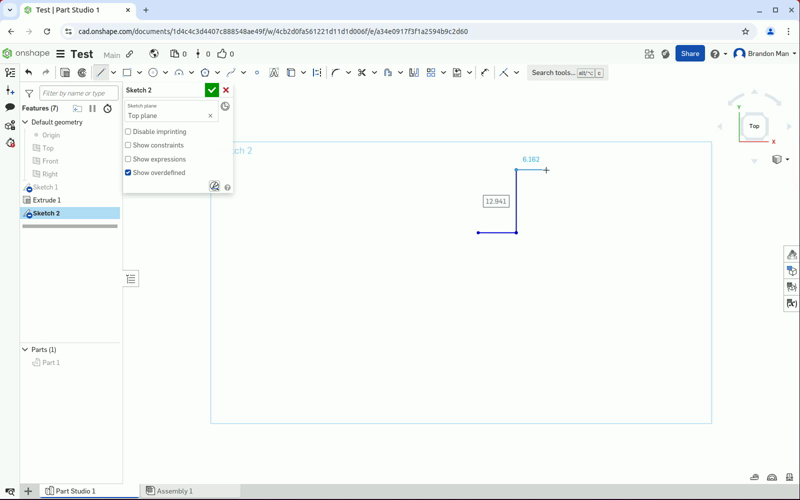
mouse_move(478, 169)
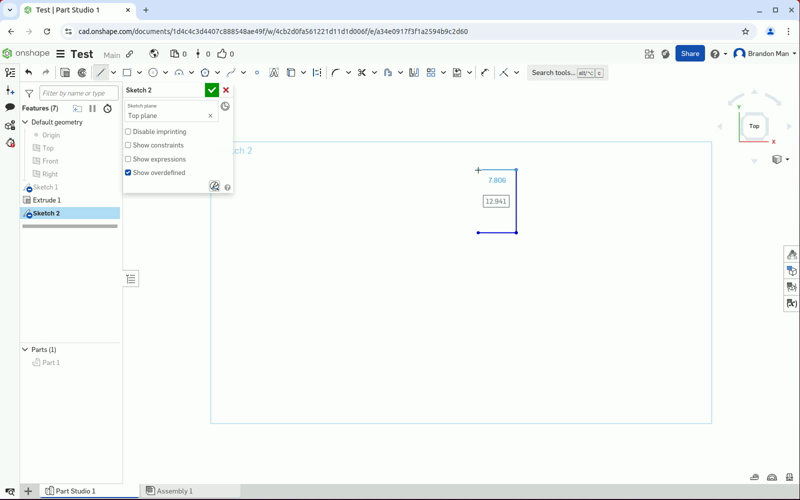
click(478, 169)
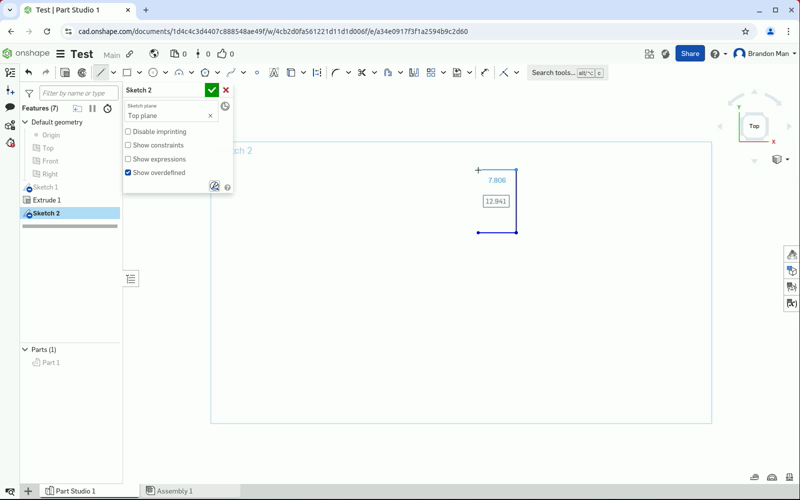
key_up(shift)
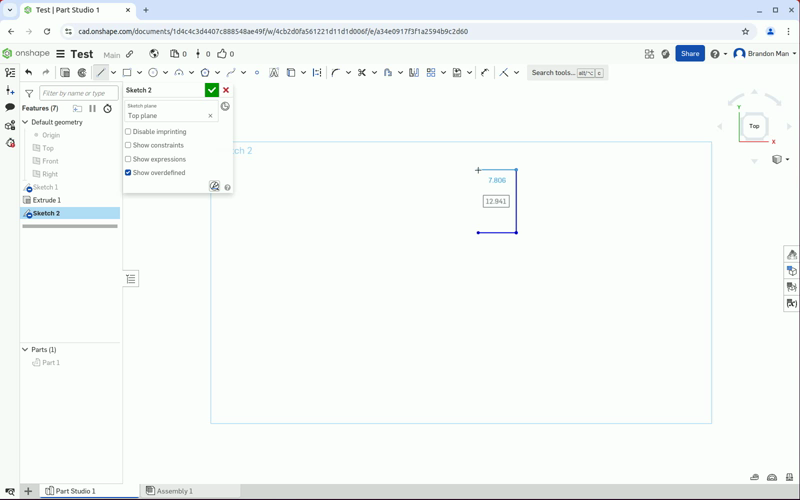
key_down(shift)
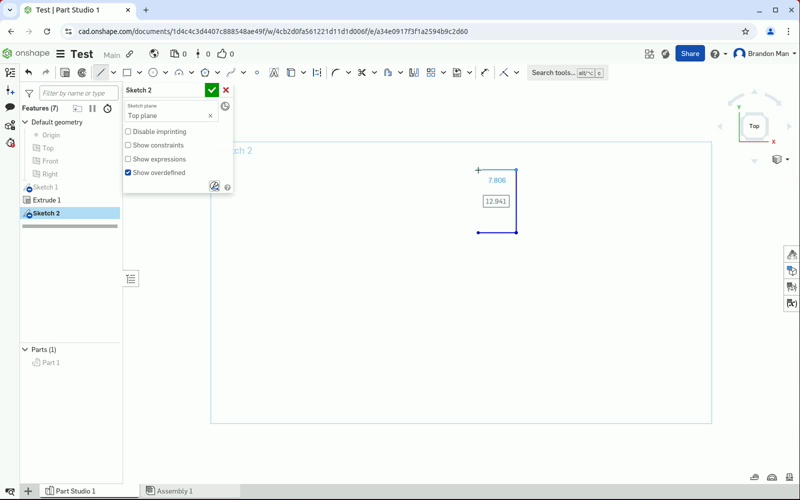
mouse_move(478, 232)
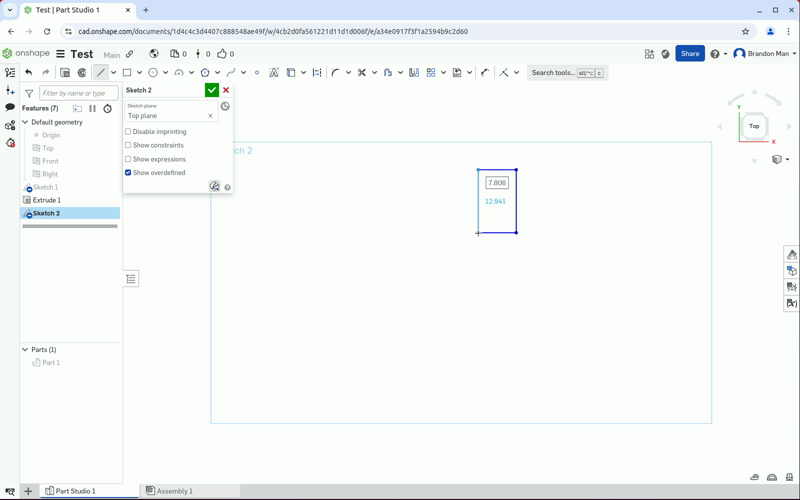
key_up(shift)
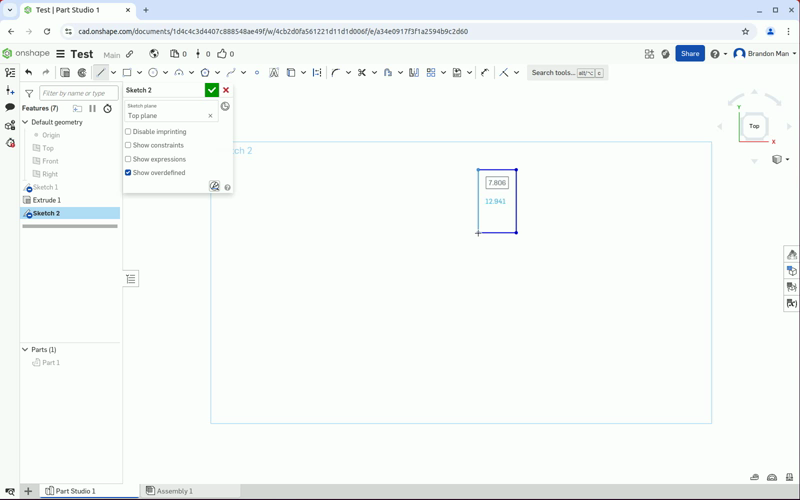
click(478, 232)
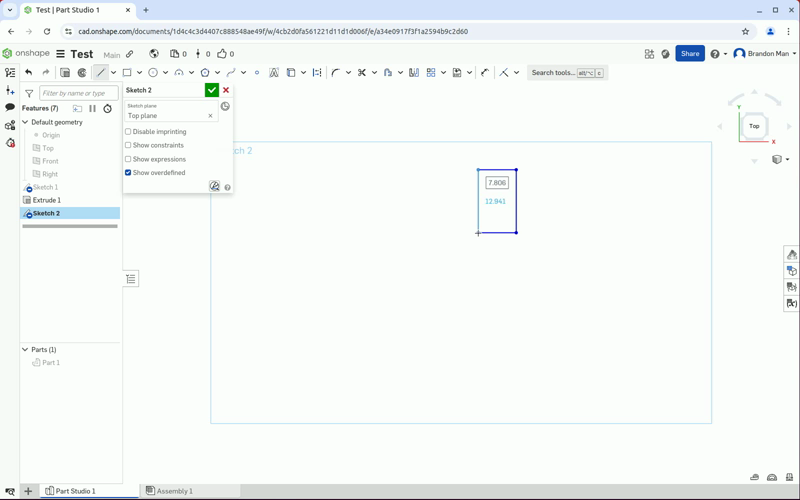
key(esc)
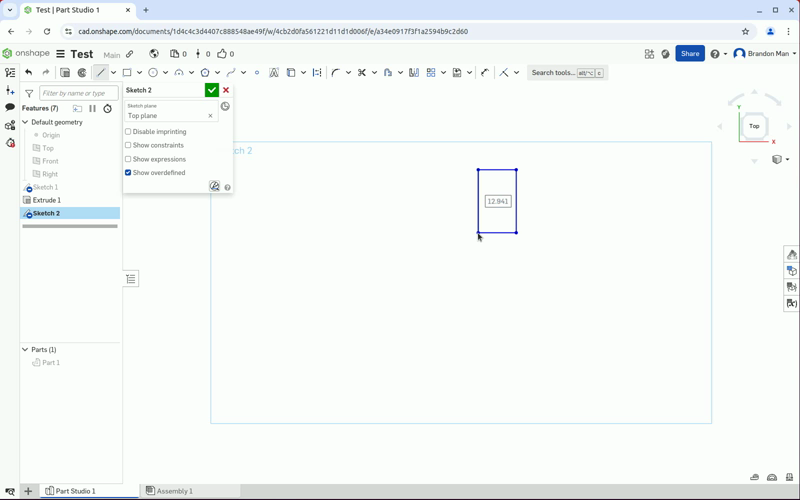
mouse_move(484, 189)
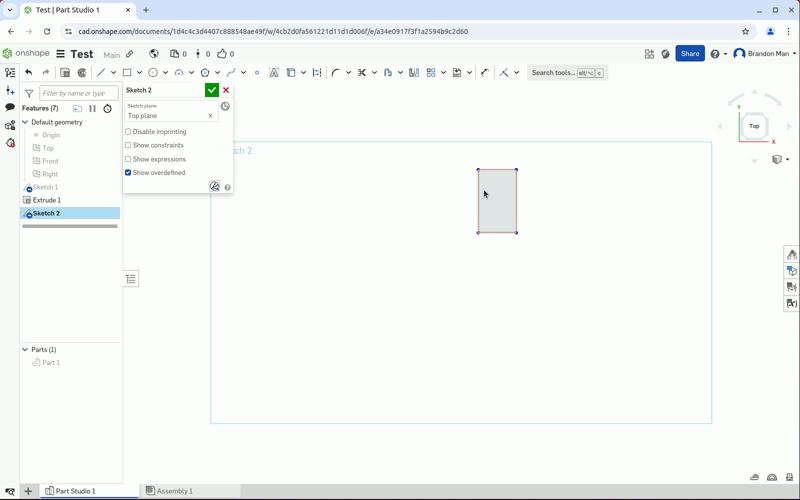
click(484, 189)
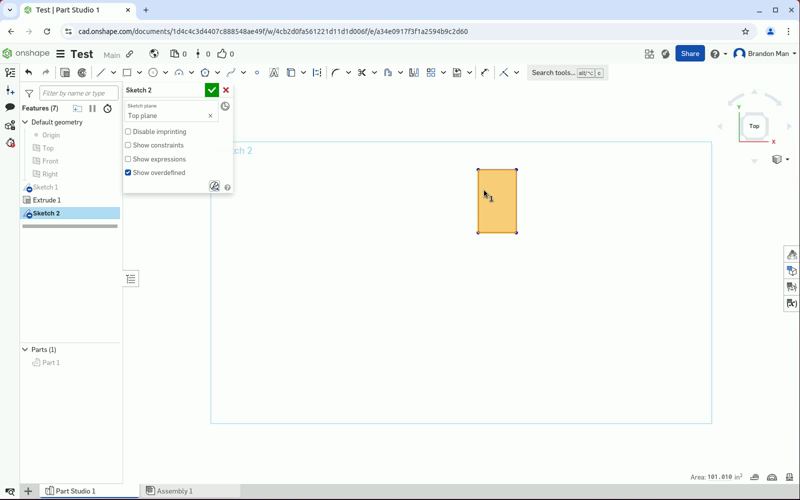
mouse_move(73, 352)
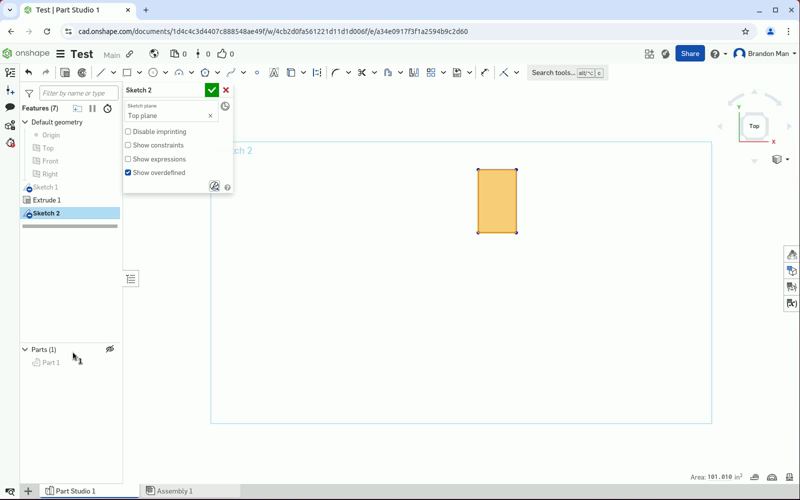
key(shift+y)
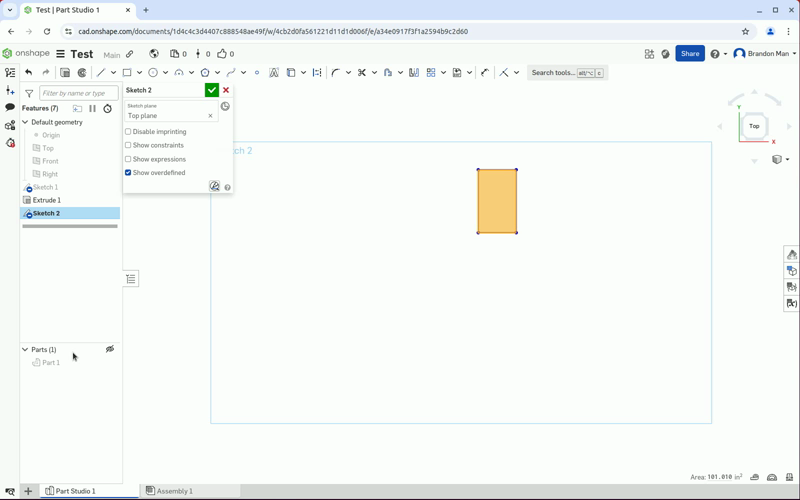
key(shift+e)
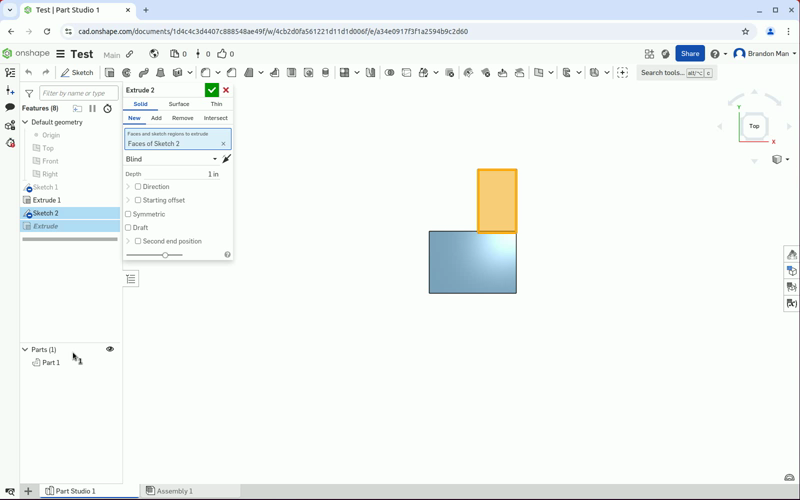
mouse_move(143, 106)
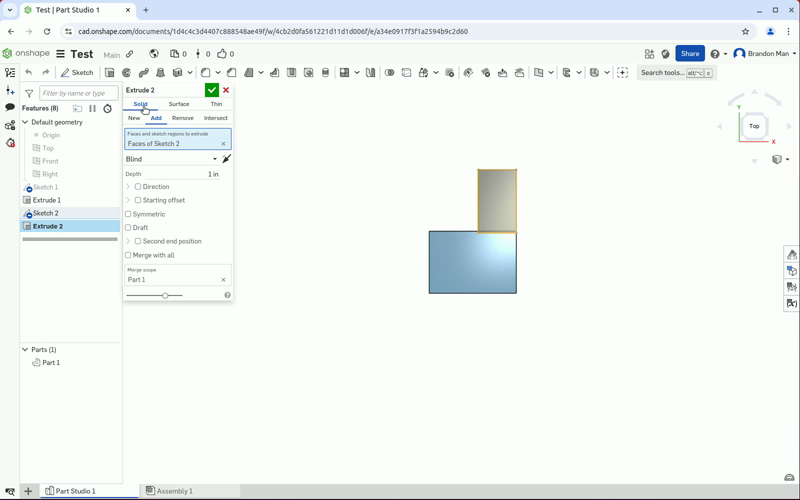
click(143, 106)
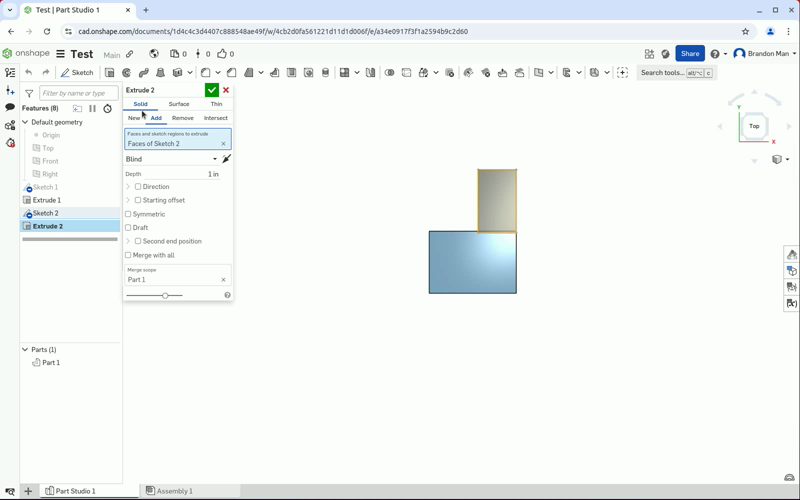
mouse_move(137, 120)
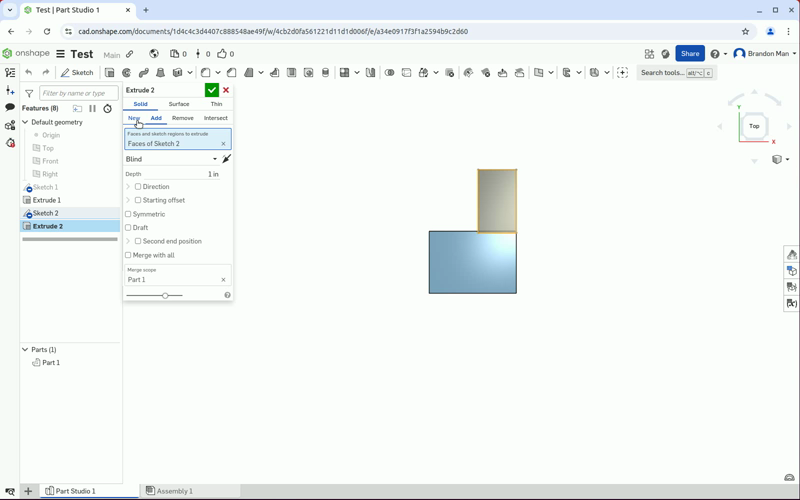
click(137, 120)
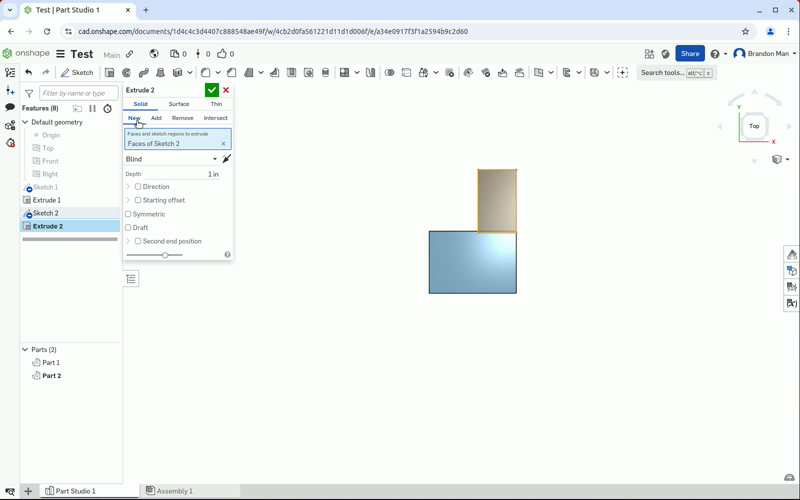
key(tab, 4)
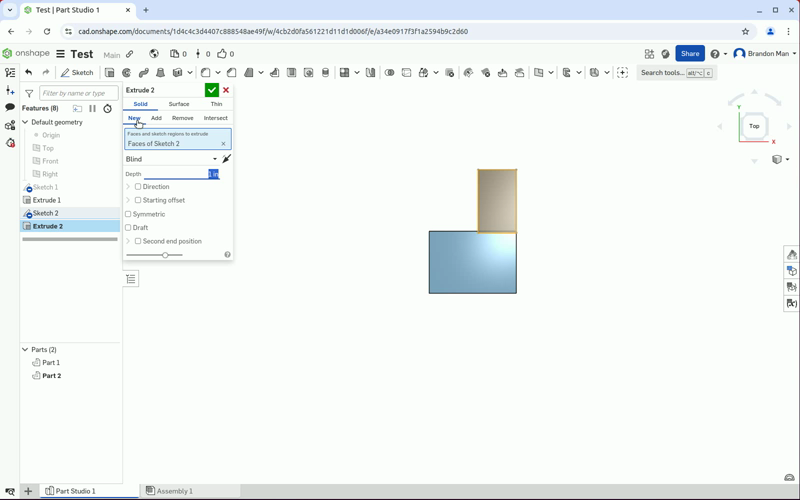
text(6.258)
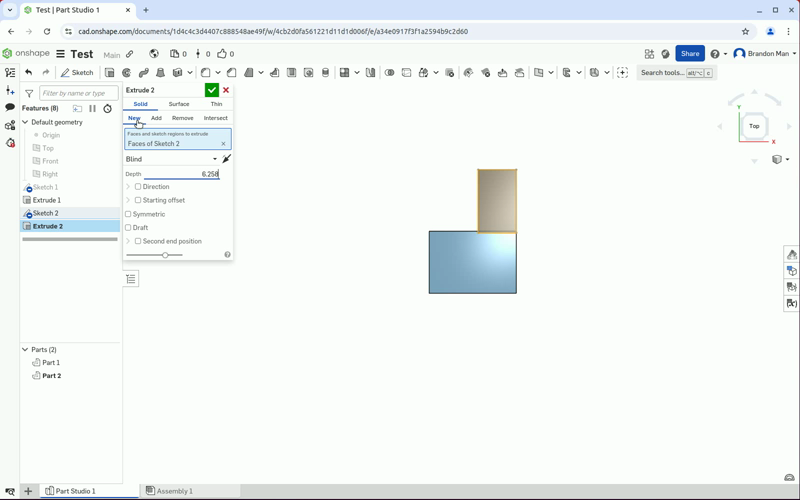
key(enter)
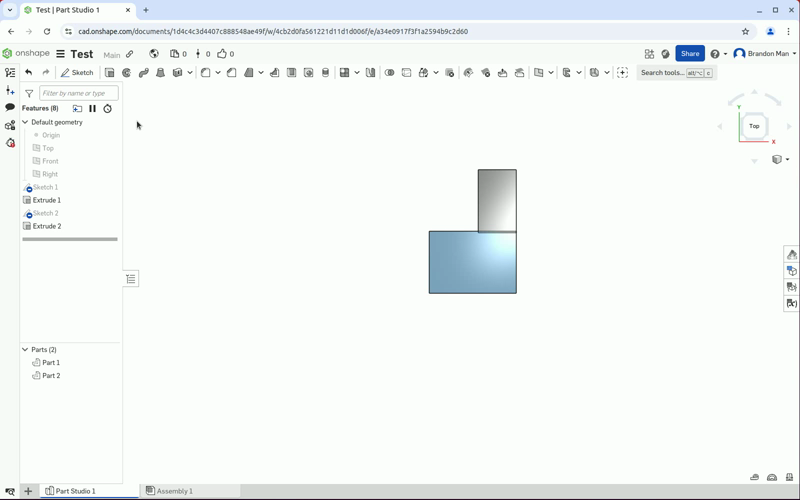
key(shift+h)
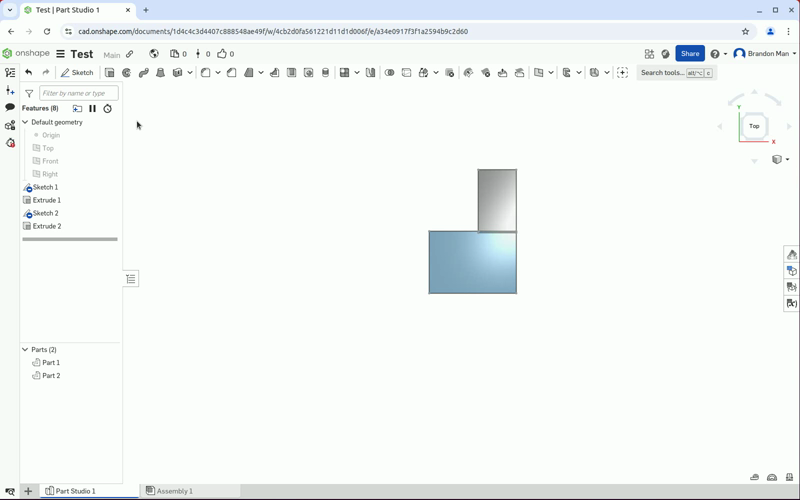
key(shift+h)
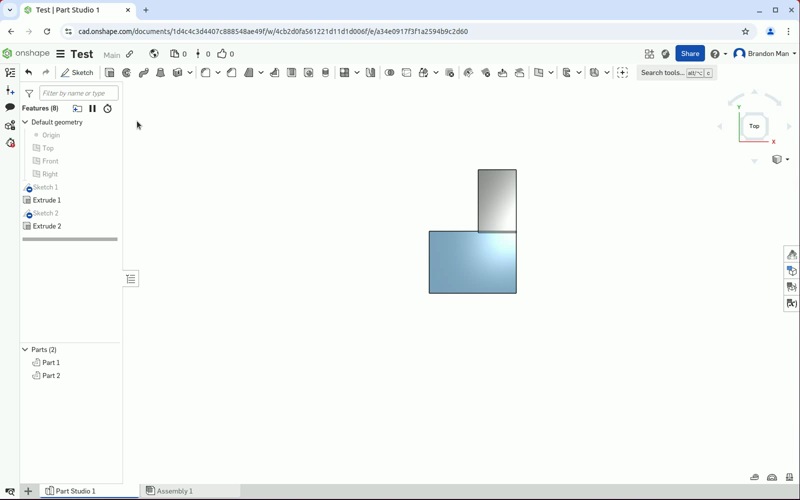
mouse_move(73, 189)
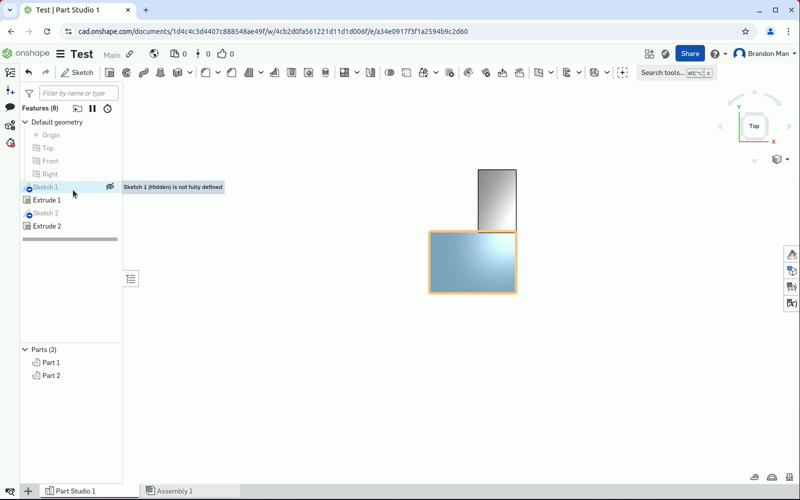
click(73, 189)
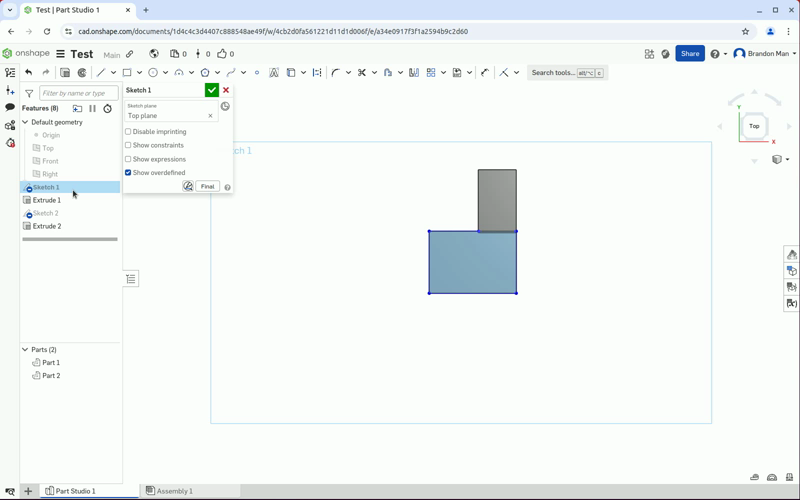
mouse_move(229, 92)
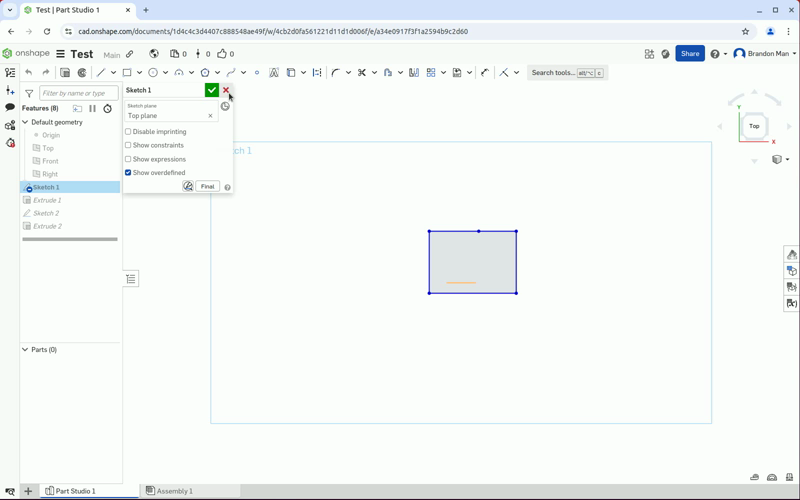
click(229, 92)
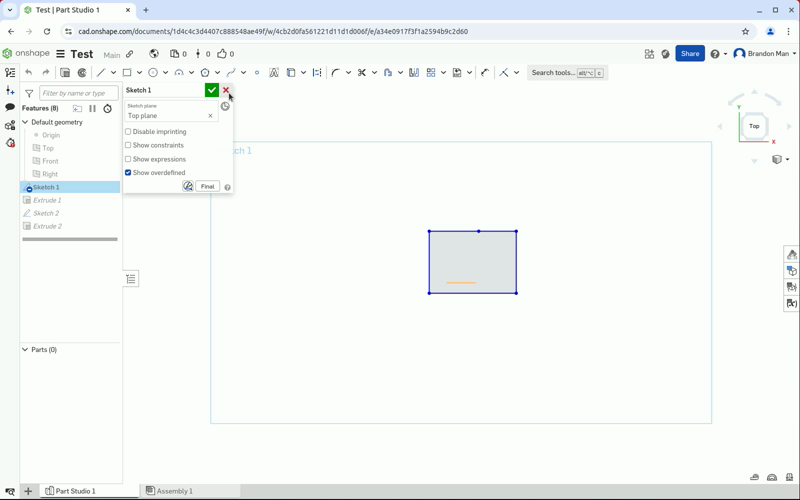
key(shift+s)
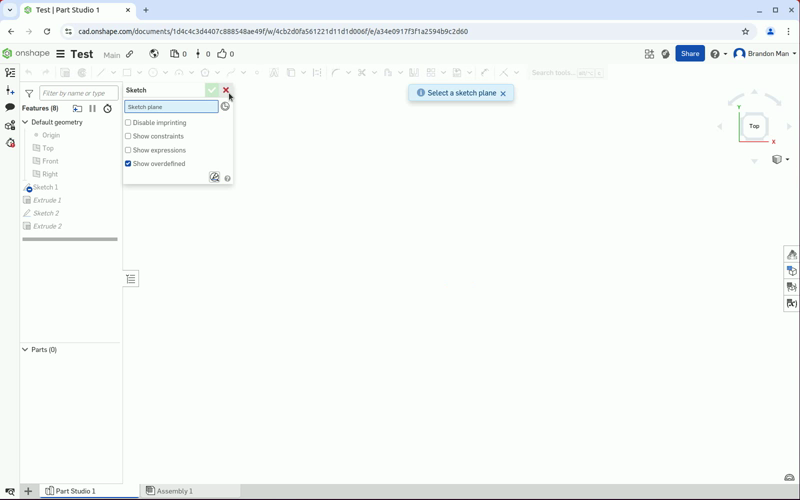
mouse_move(73, 150)
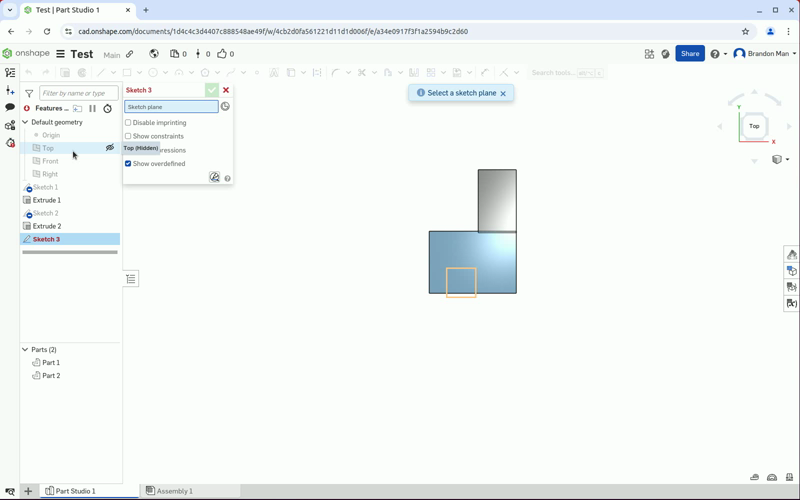
click(73, 150)
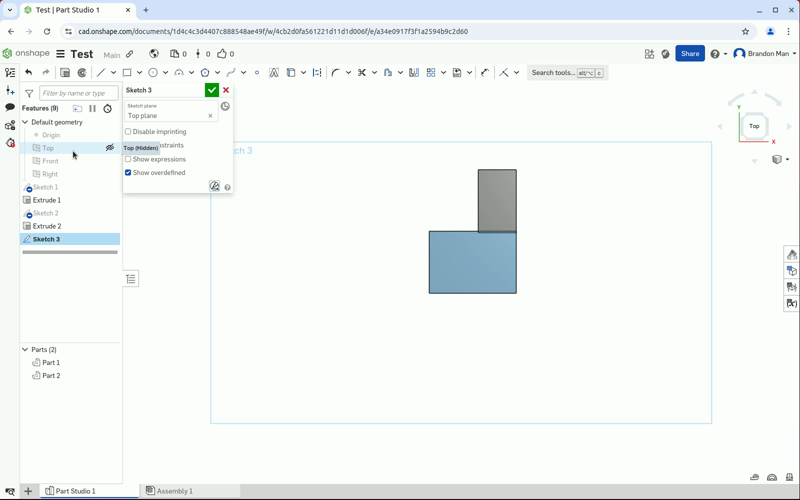
mouse_move(73, 352)
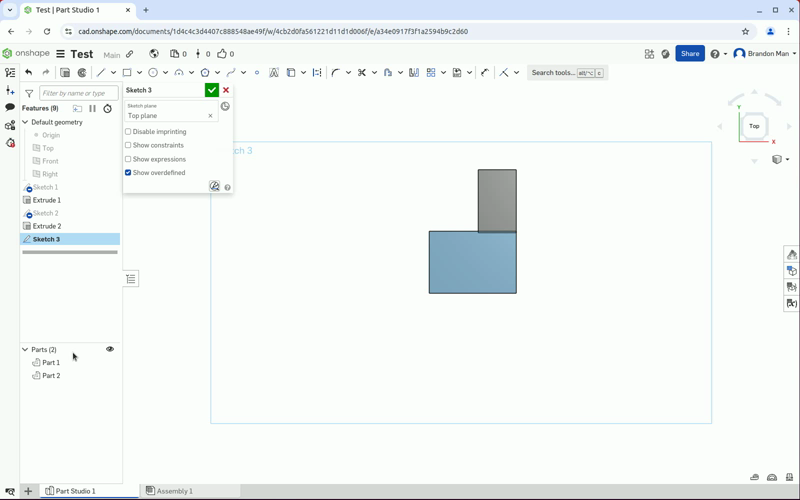
key(y)
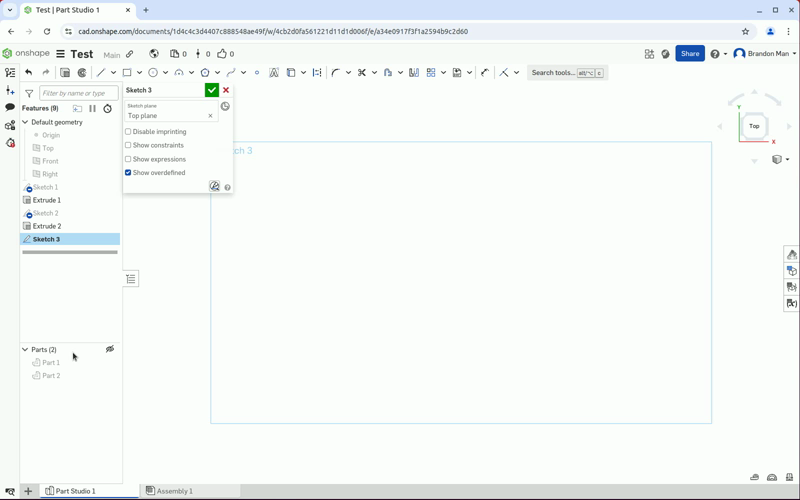
key(l)
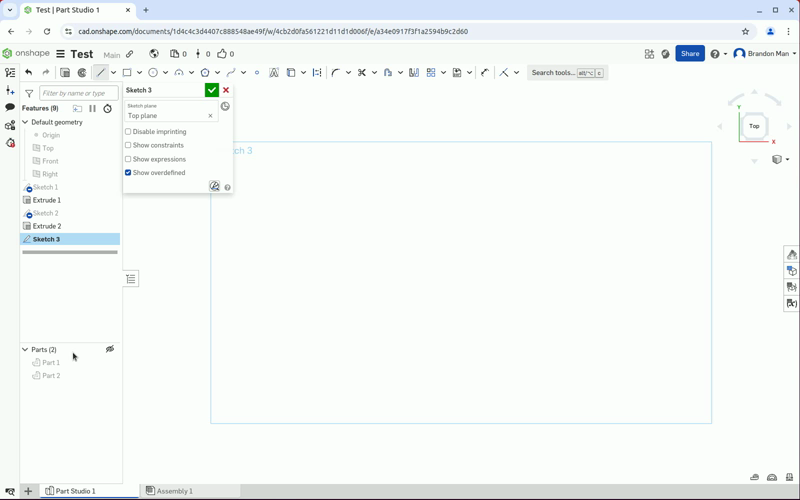
key_down(shift)
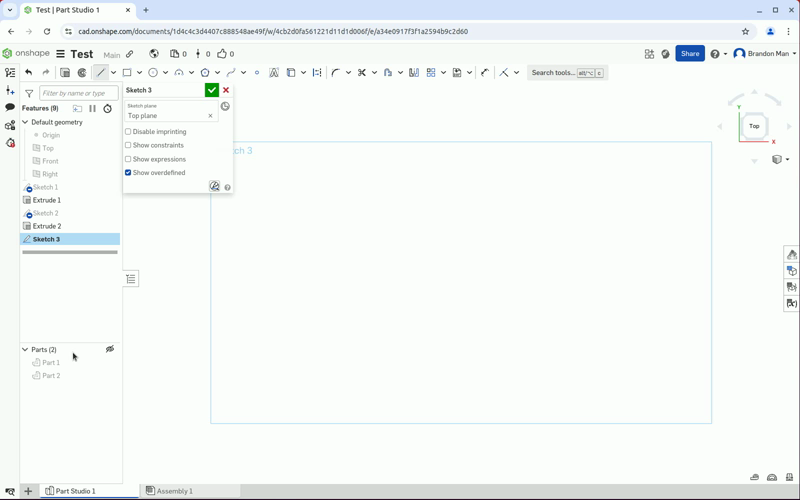
mouse_move(429, 232)
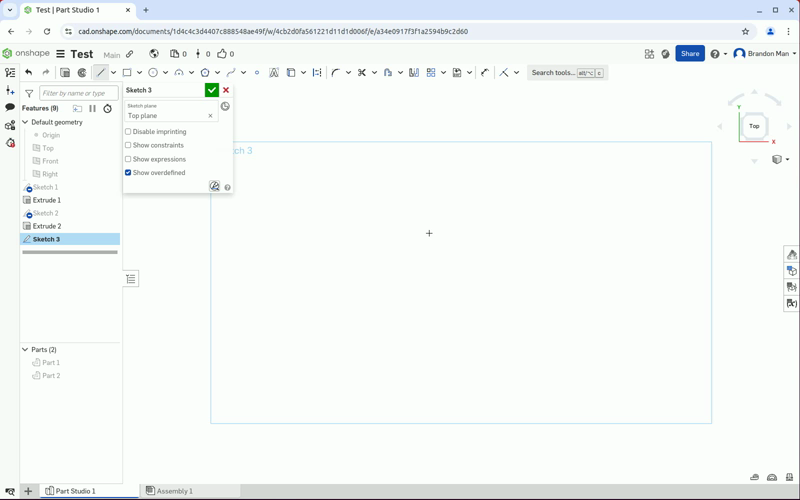
click(429, 232)
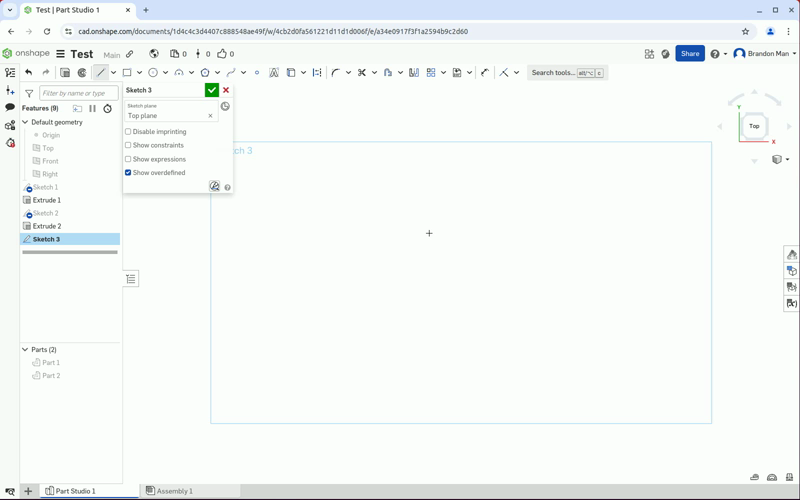
key_up(shift)
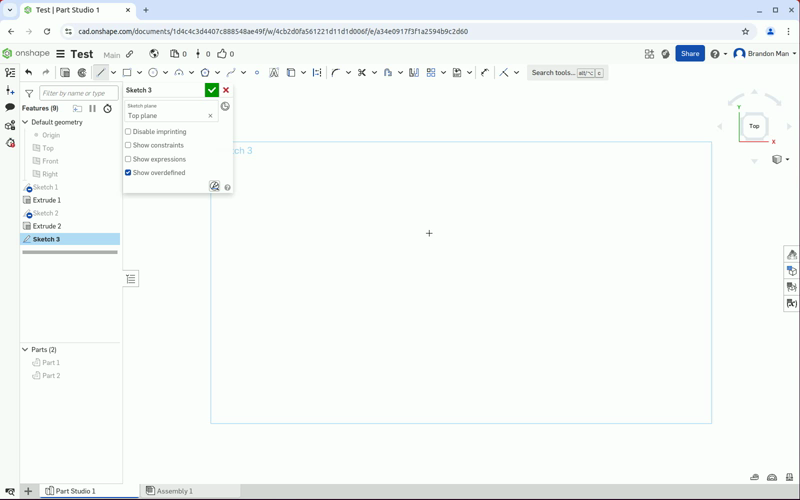
key_down(shift)
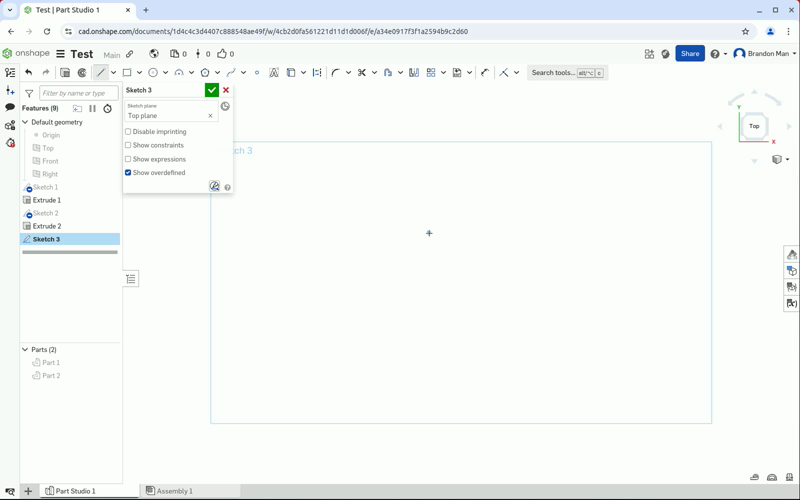
mouse_move(459, 232)
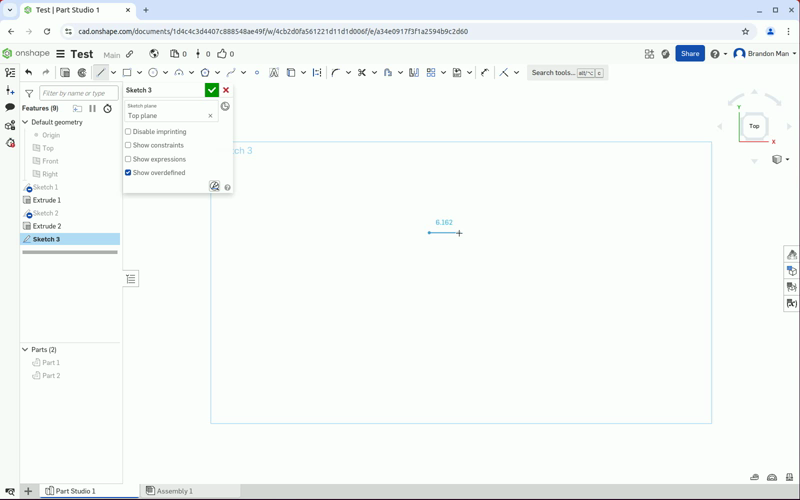
mouse_move(479, 232)
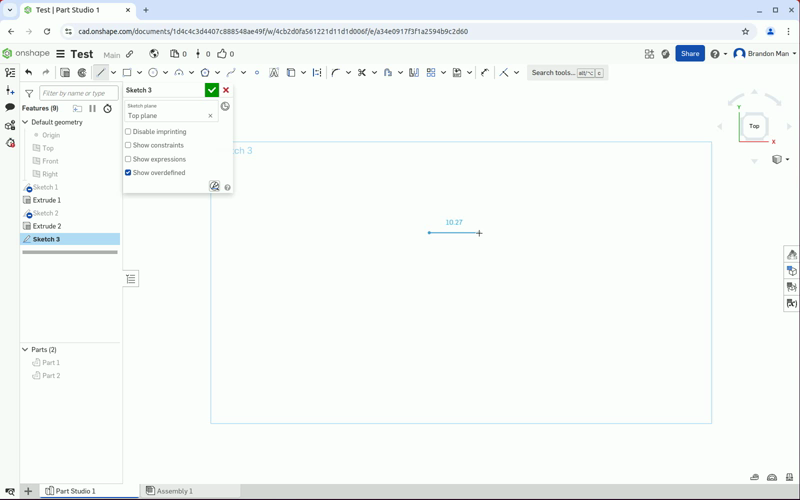
click(479, 232)
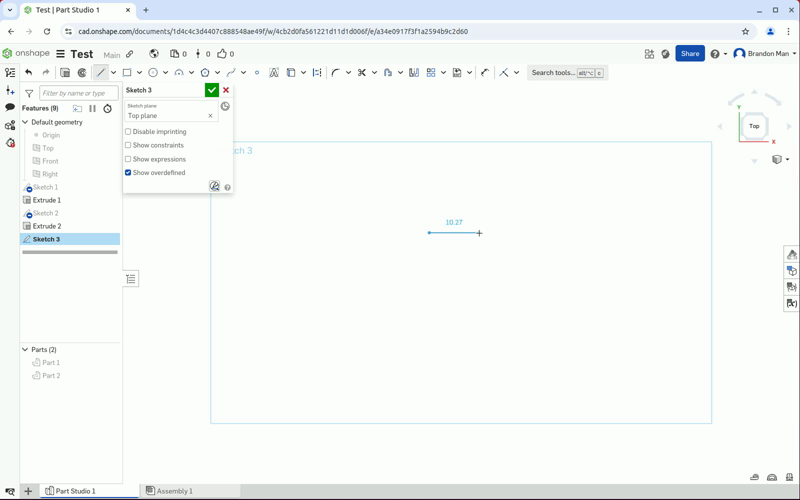
key_up(shift)
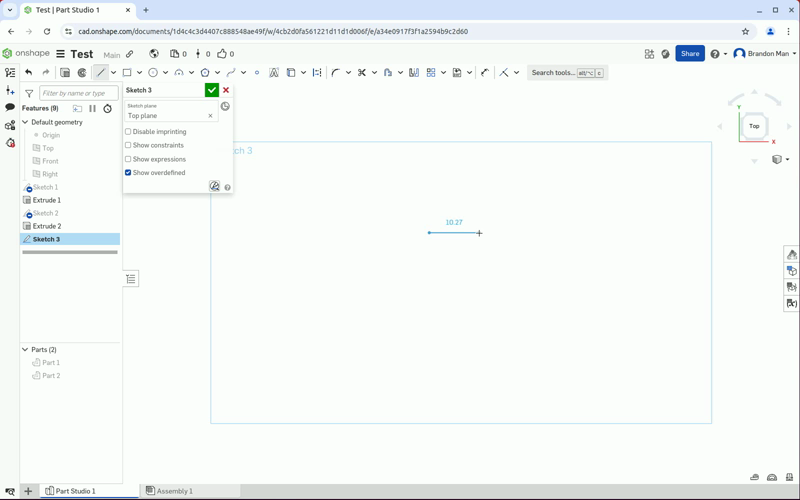
key_down(shift)
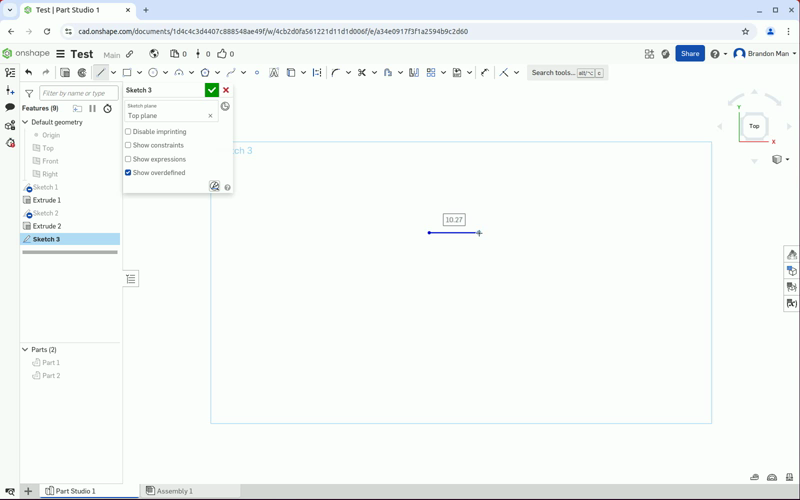
mouse_move(479, 169)
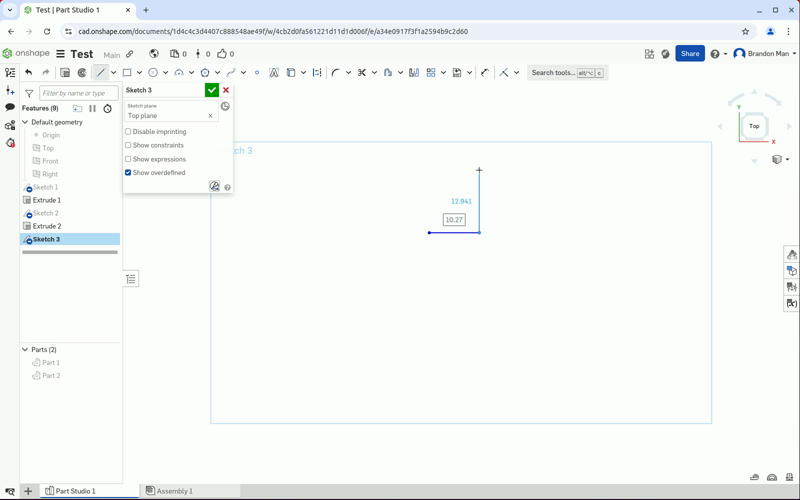
click(479, 169)
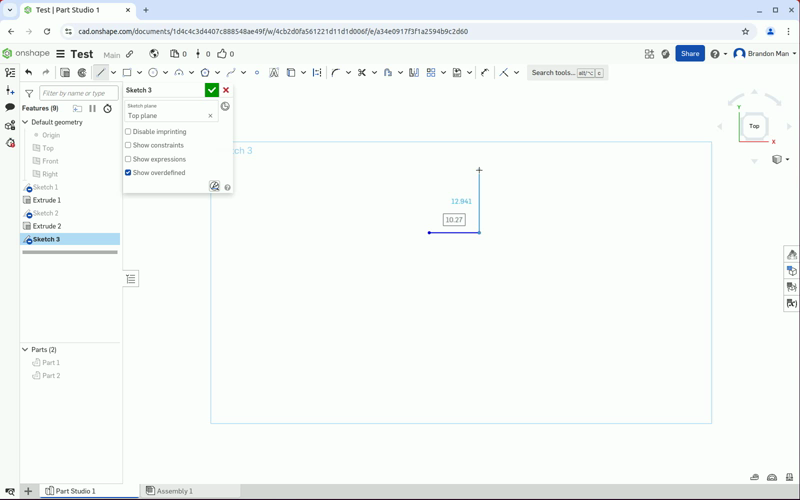
key_up(shift)
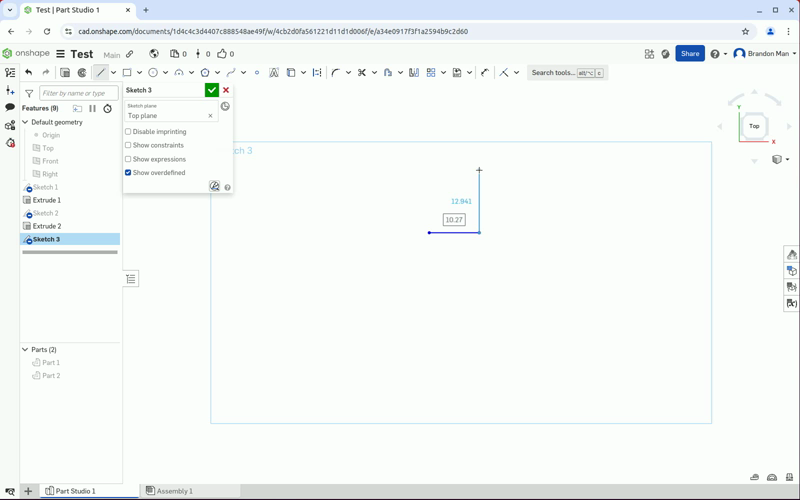
key_down(shift)
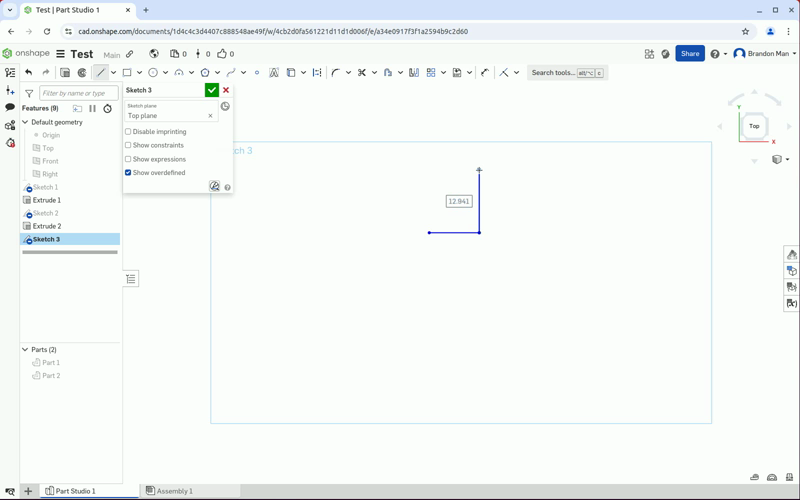
mouse_move(509, 169)
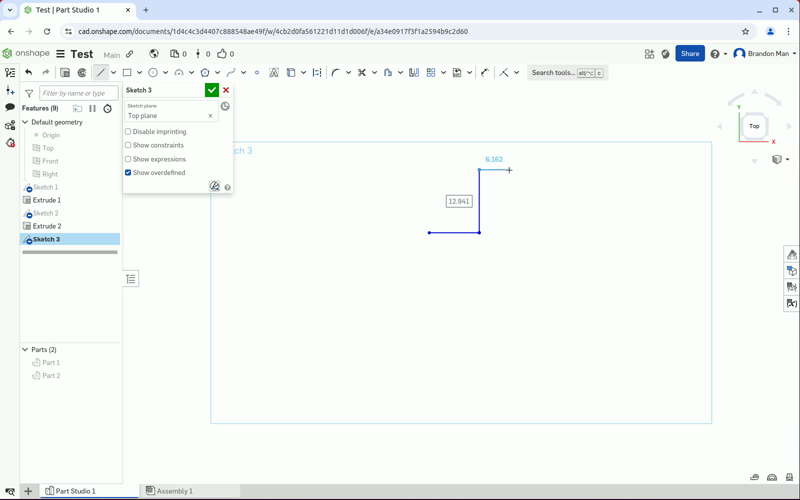
mouse_move(429, 169)
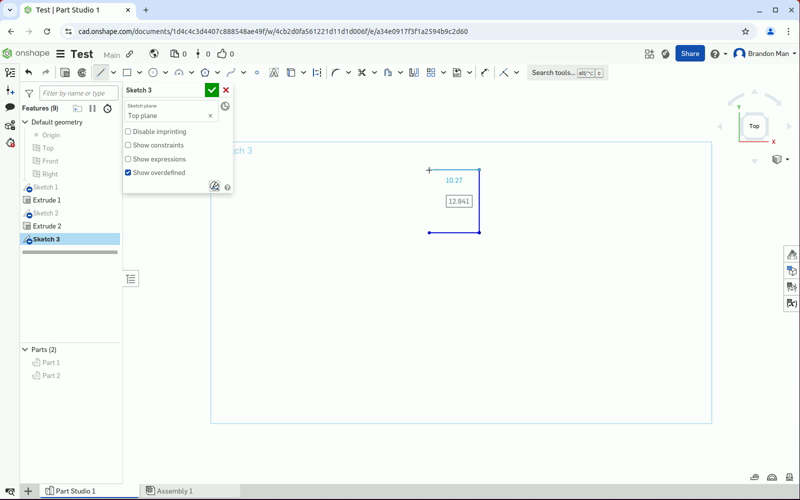
click(429, 169)
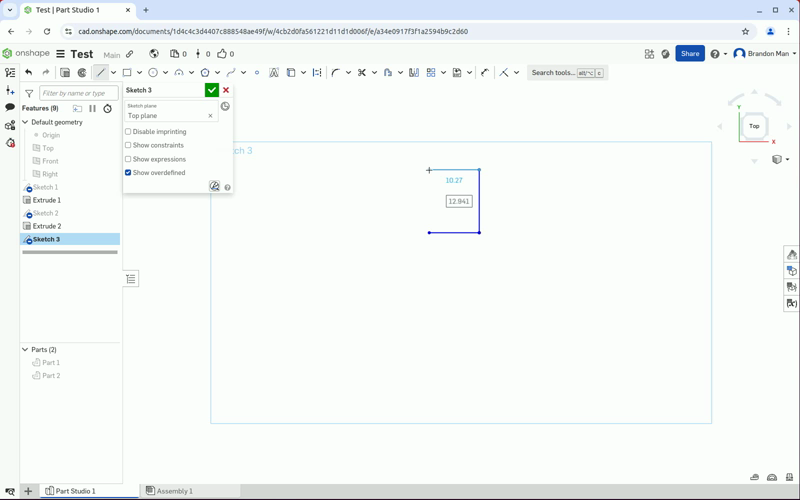
key_up(shift)
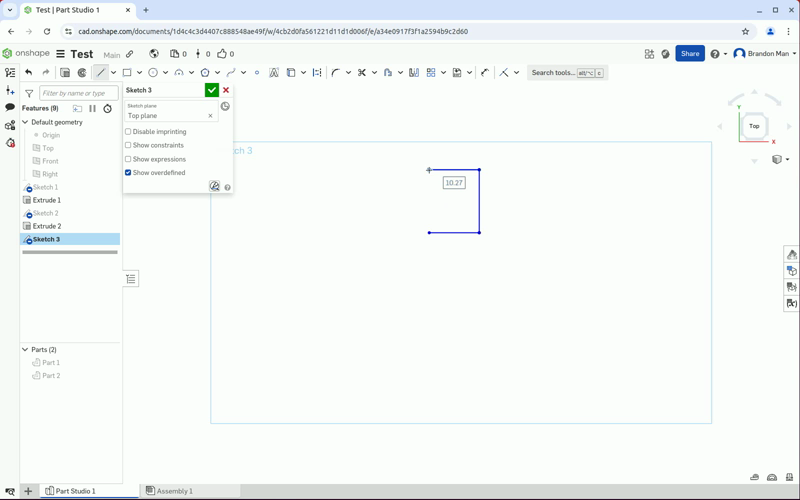
key_down(shift)
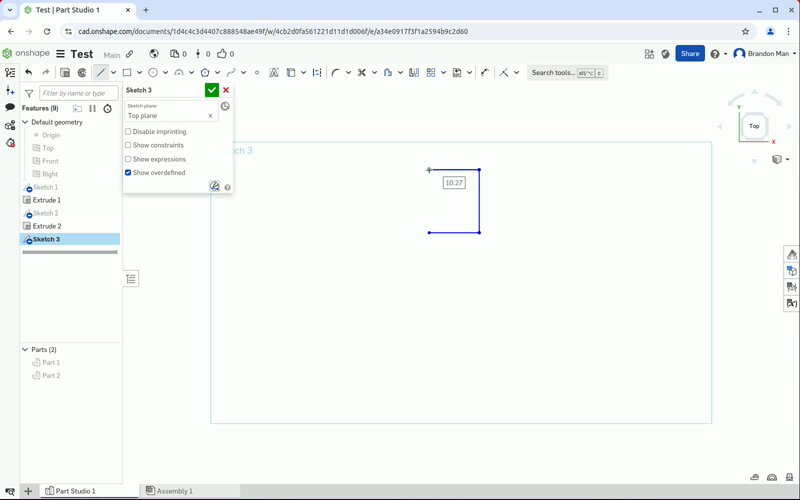
mouse_move(429, 232)
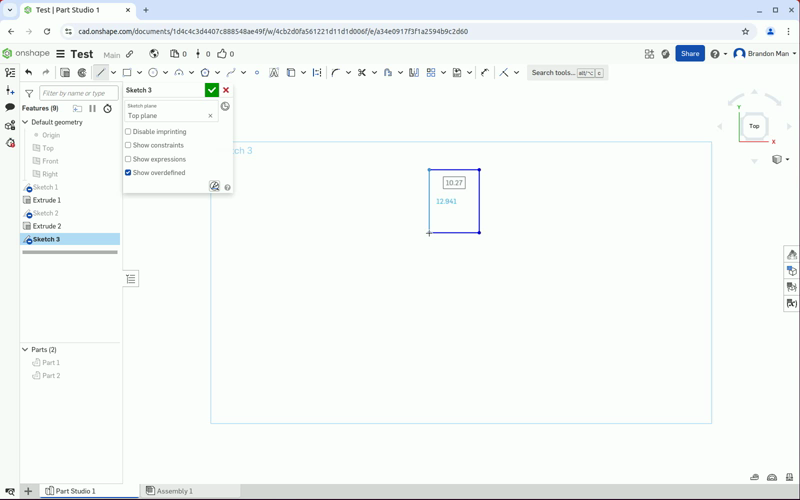
key_up(shift)
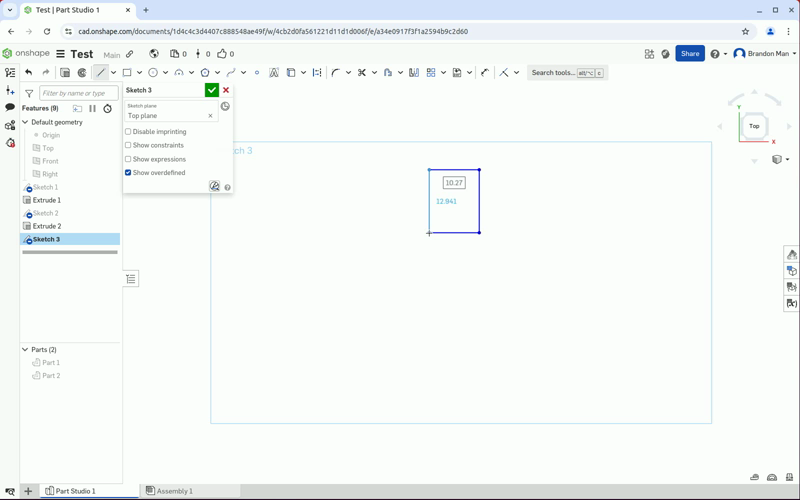
click(429, 232)
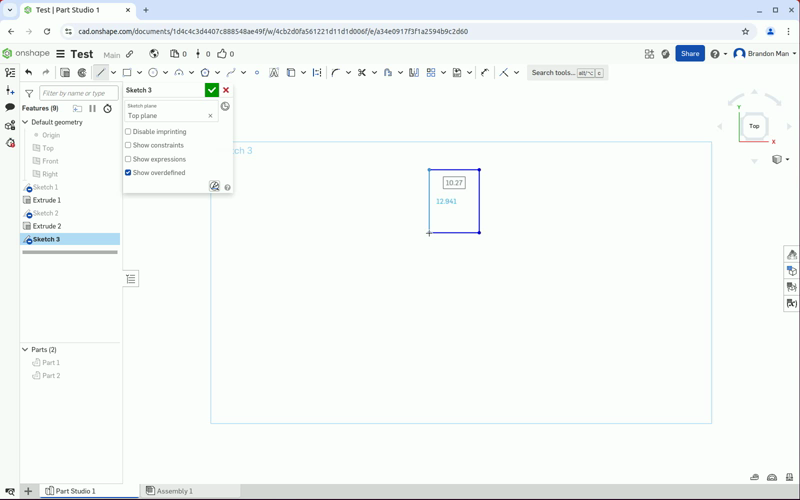
key(esc)
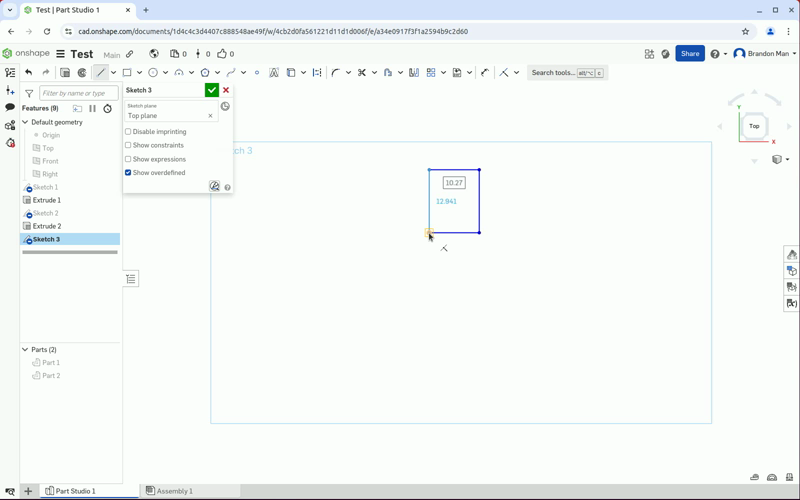
mouse_move(472, 211)
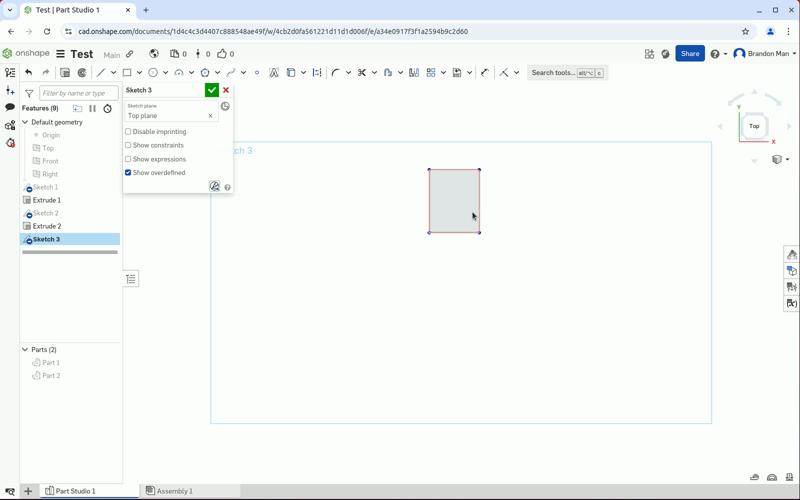
click(472, 211)
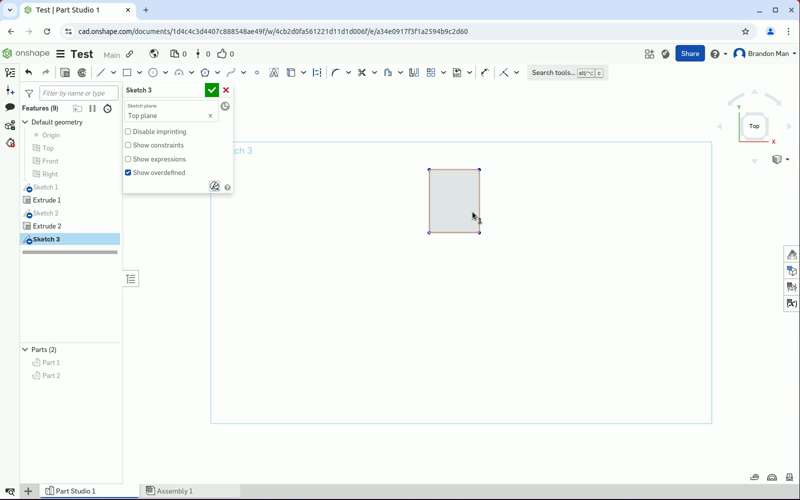
mouse_move(73, 352)
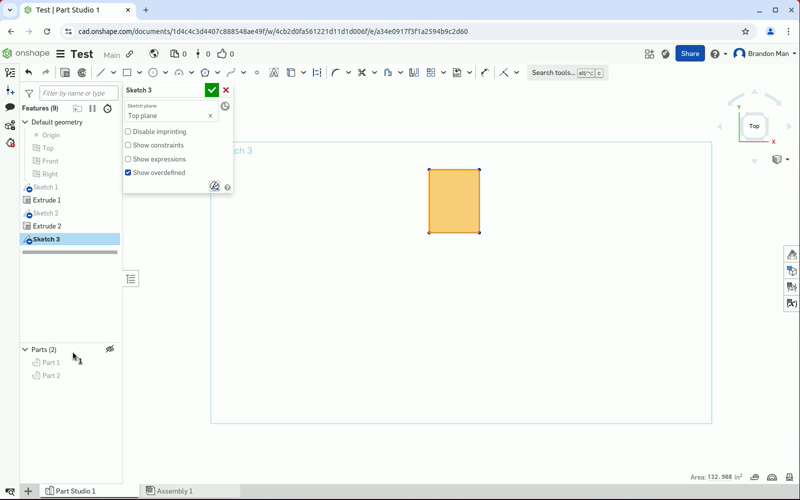
key(shift+y)
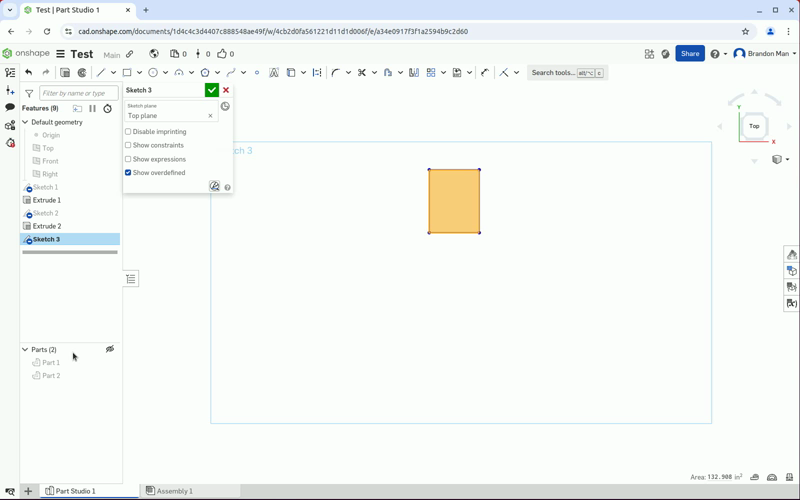
key(shift+e)
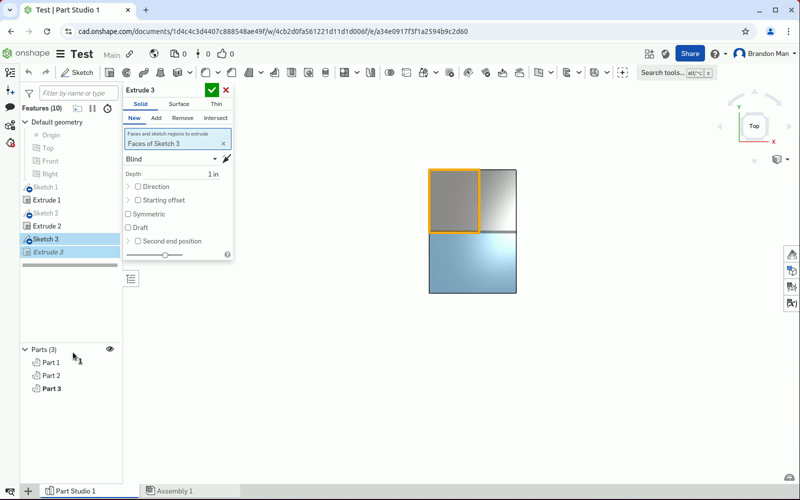
mouse_move(143, 106)
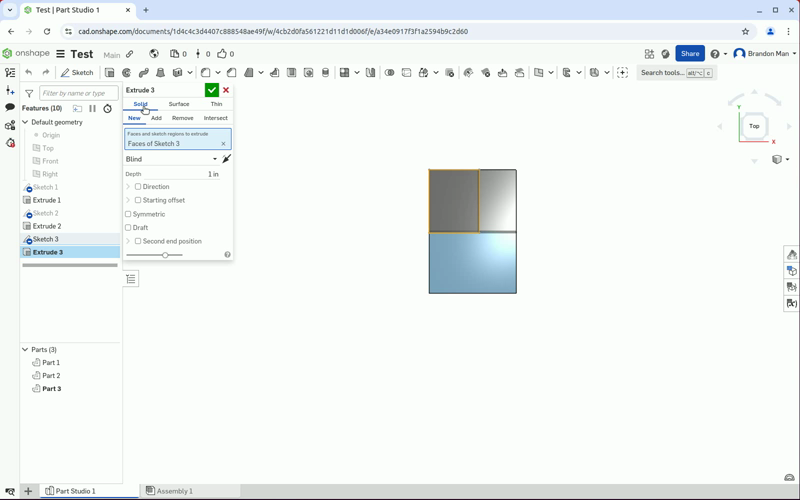
click(143, 106)
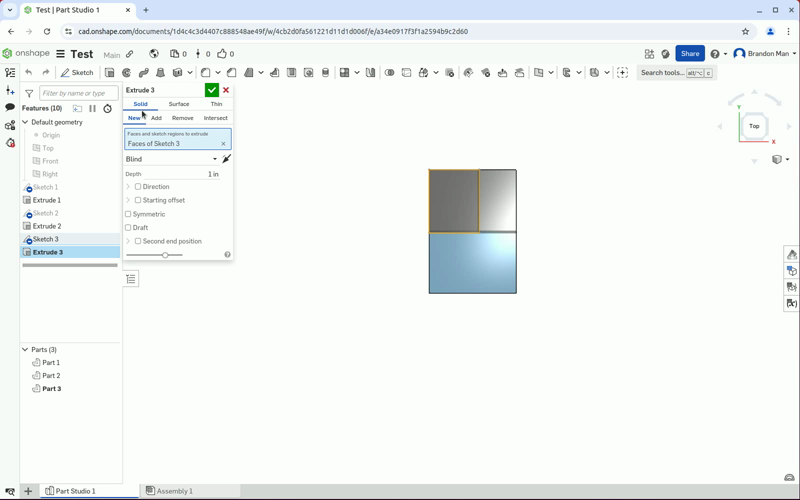
mouse_move(137, 120)
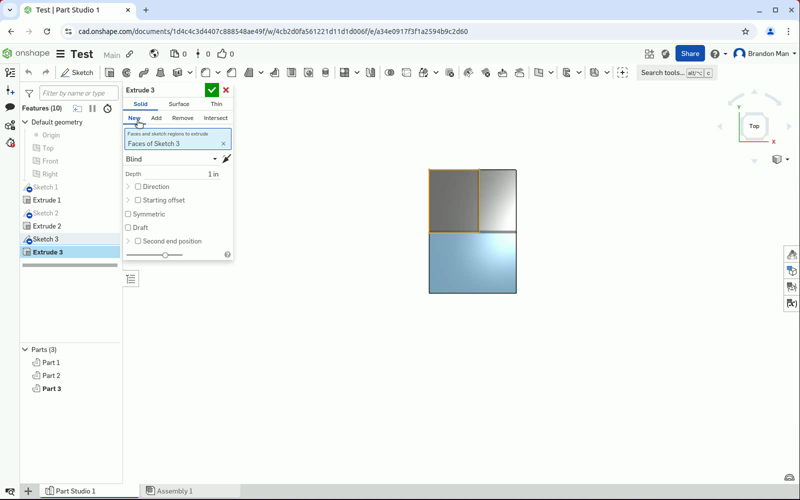
click(137, 120)
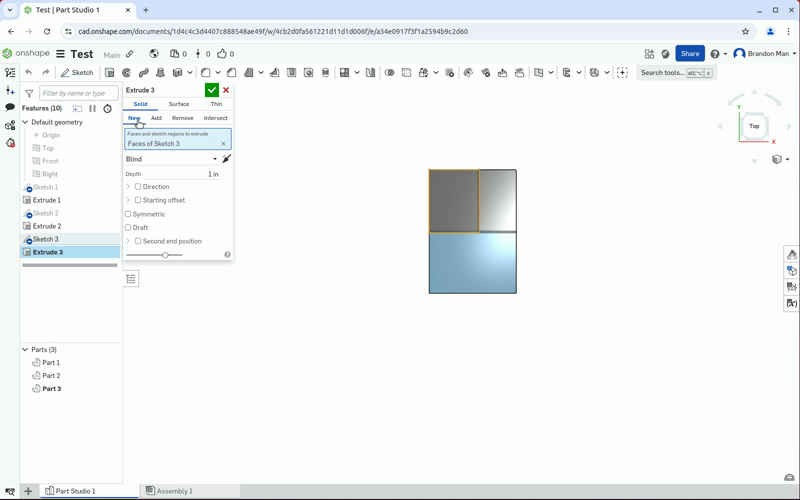
key(tab, 4)
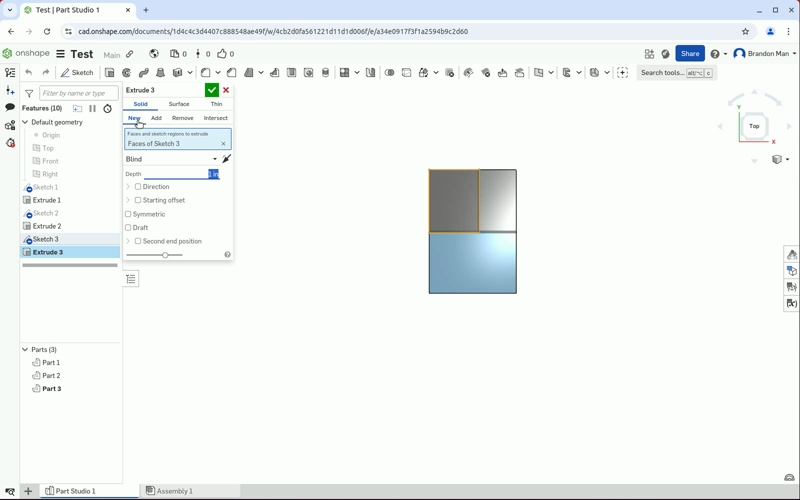
text(6.258)
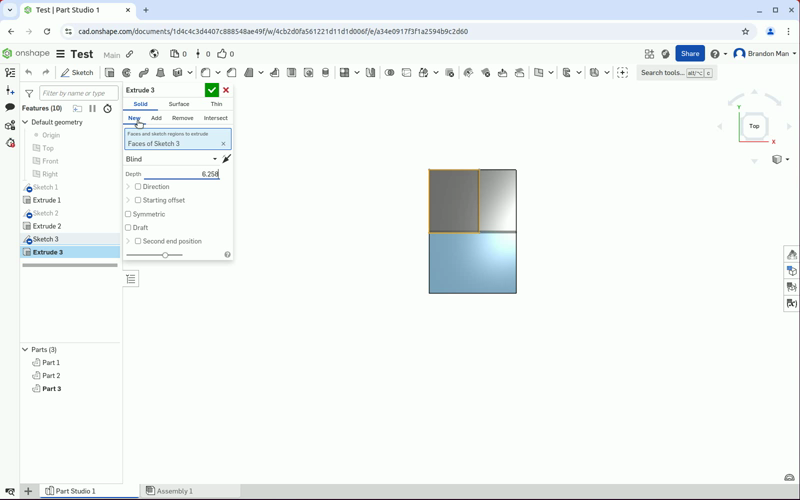
key(enter)
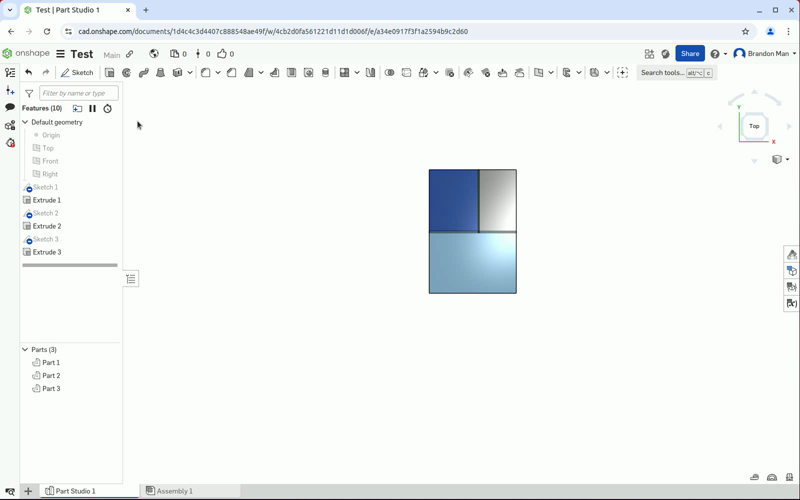
key(shift+h)
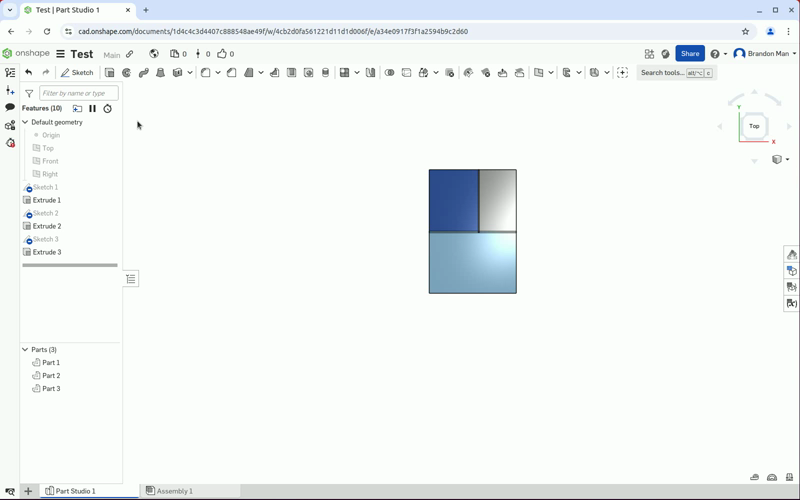
key(shift+h)
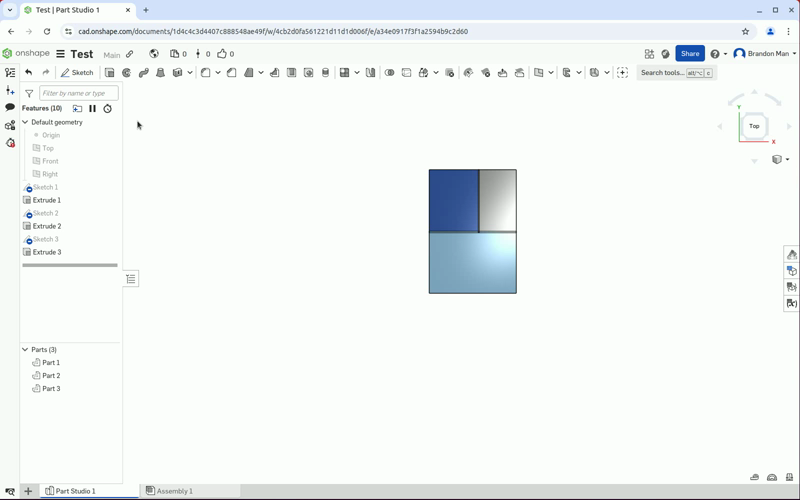
mouse_move(73, 189)
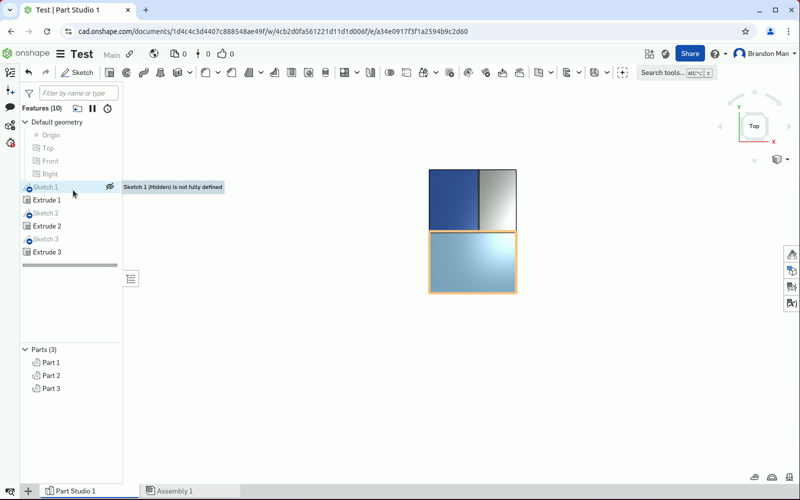
click(73, 189)
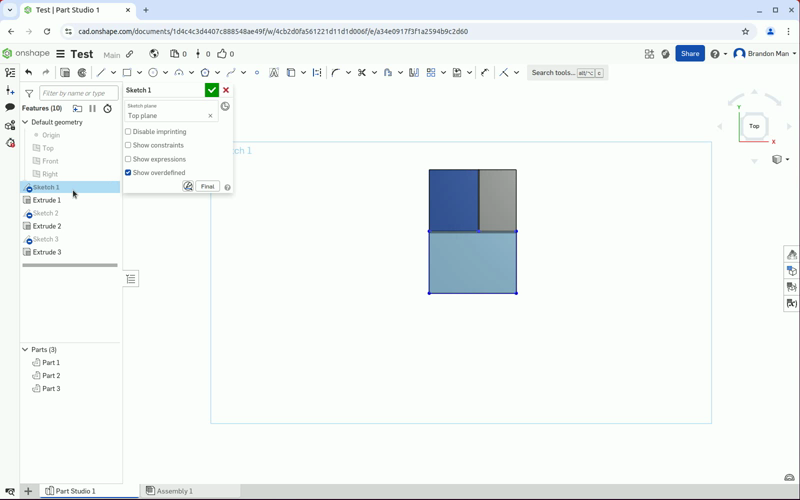
mouse_move(229, 92)
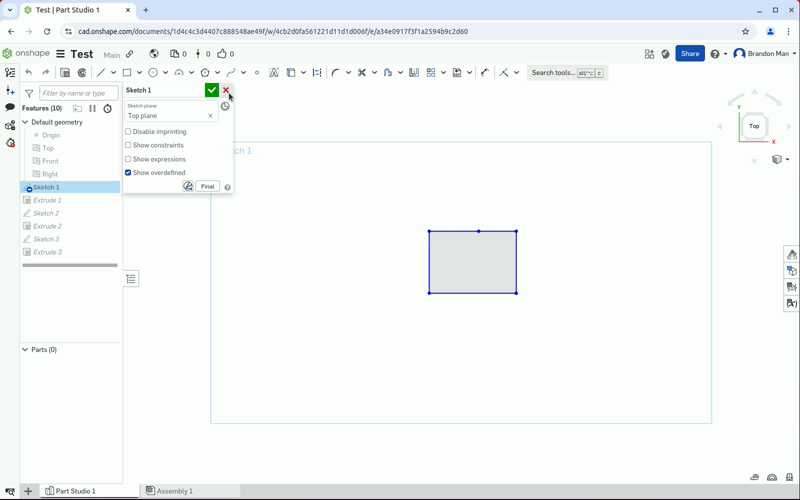
click(229, 92)
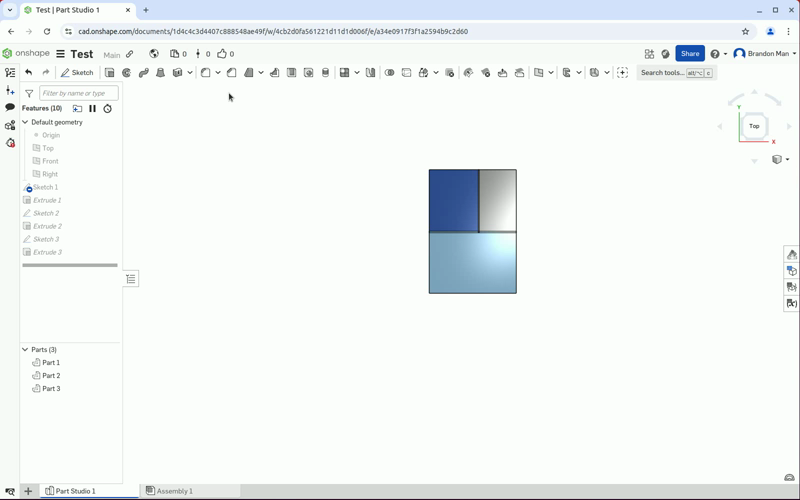
mouse_move(541, 75)
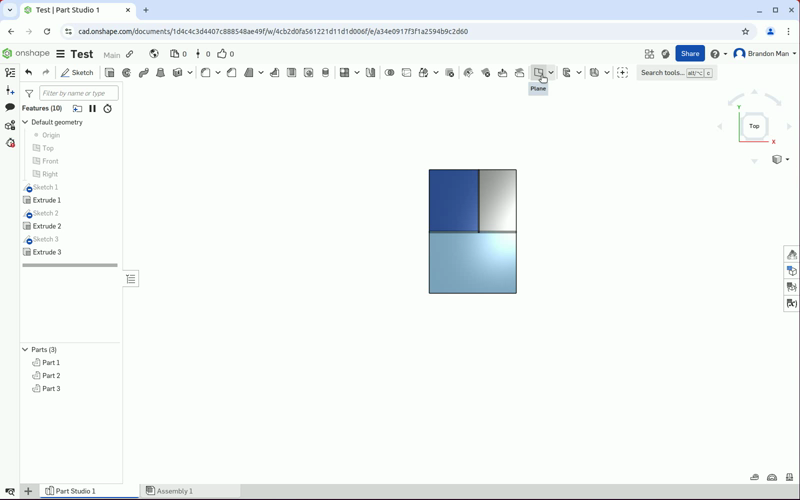
click(541, 75)
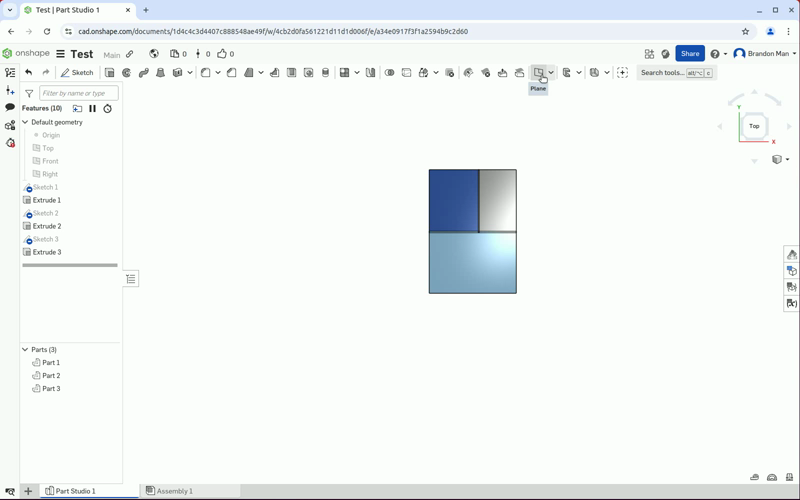
mouse_move(73, 150)
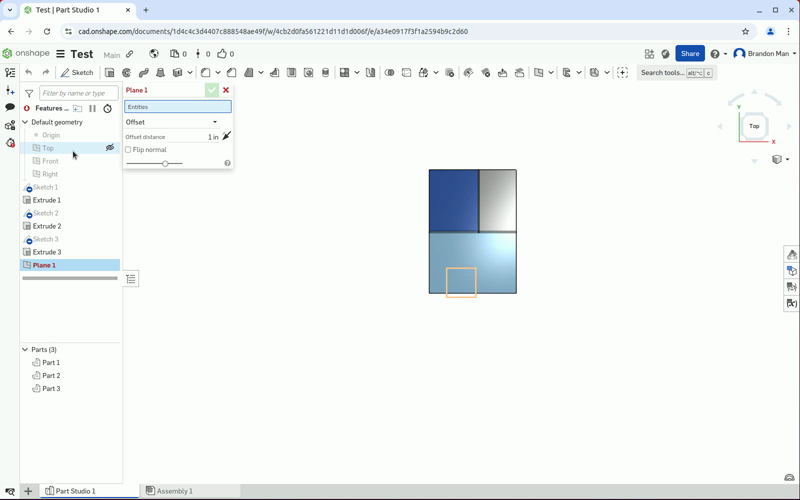
click(73, 150)
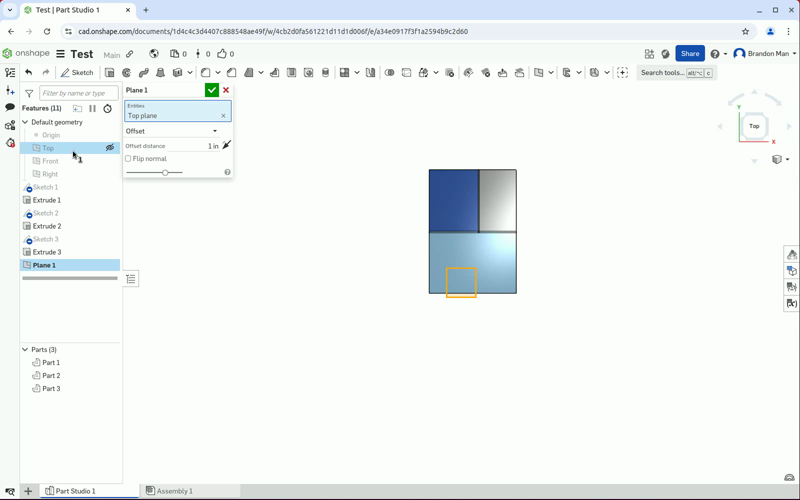
key(tab, 2)
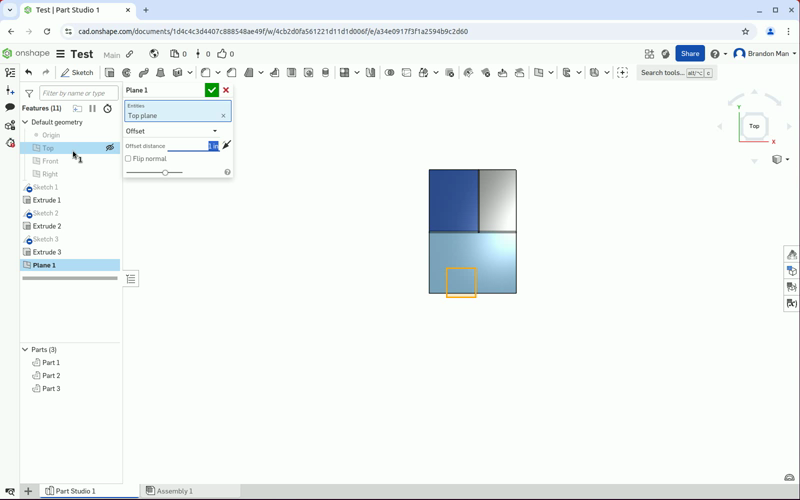
text(6.255)
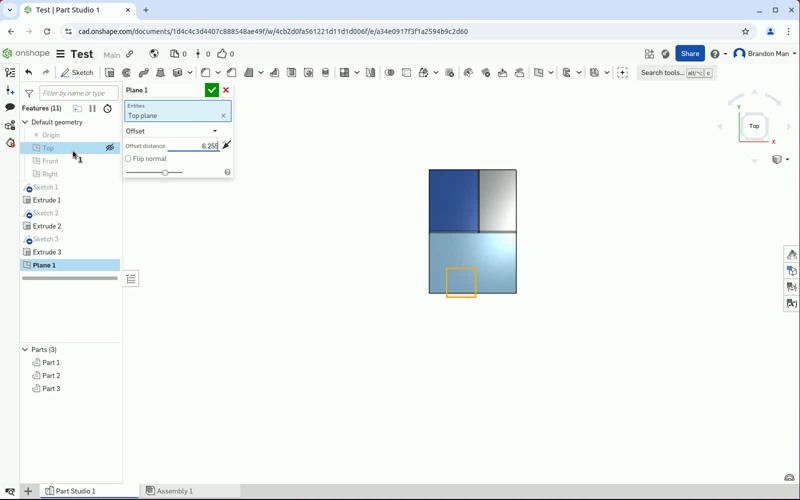
key(enter, 2)
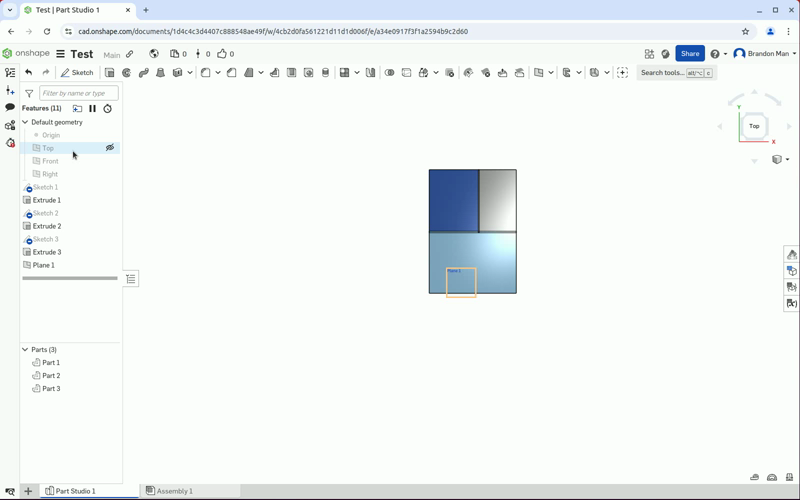
key(shift+s)
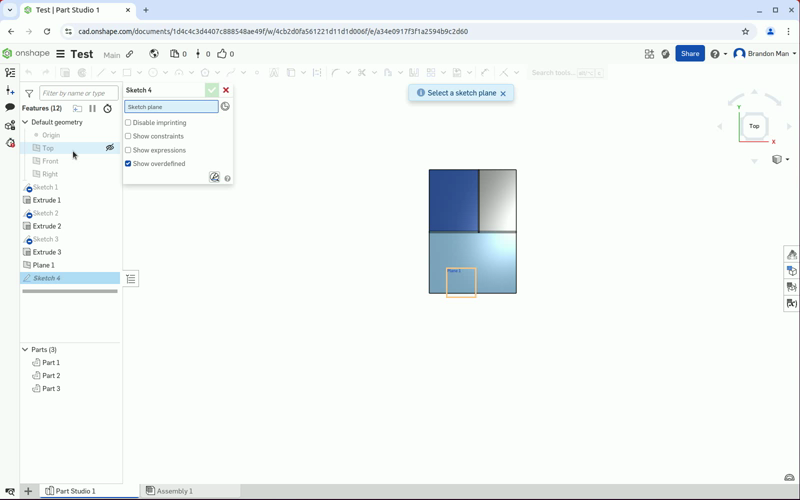
mouse_move(73, 267)
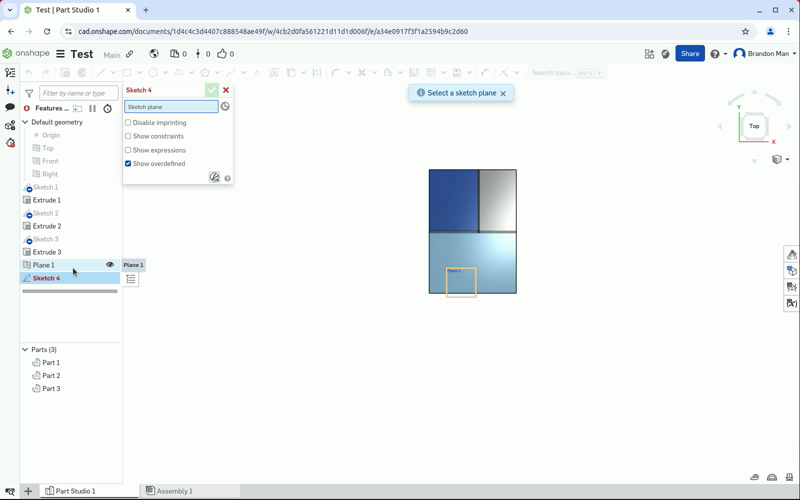
click(73, 267)
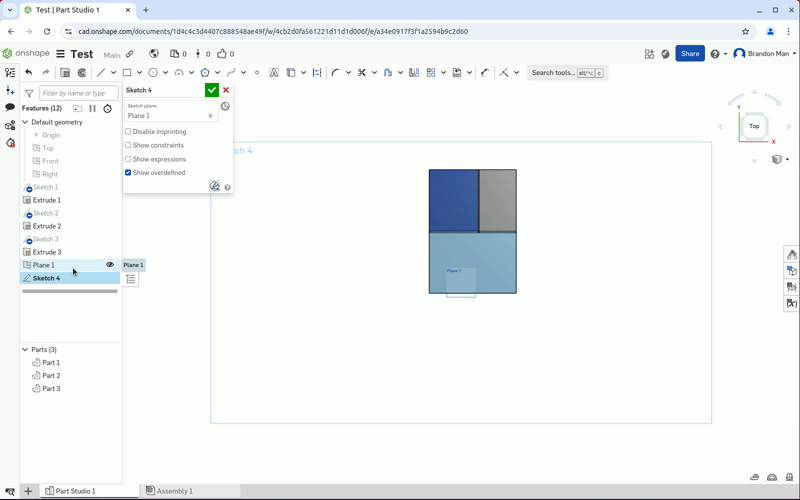
mouse_move(73, 352)
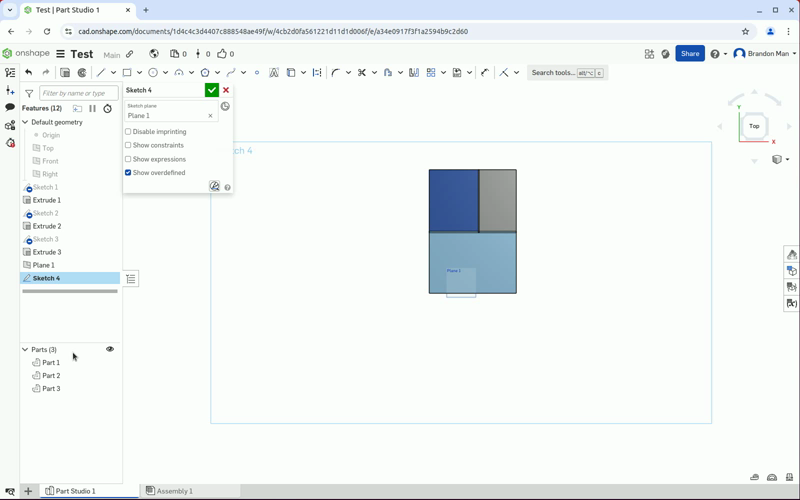
key(y)
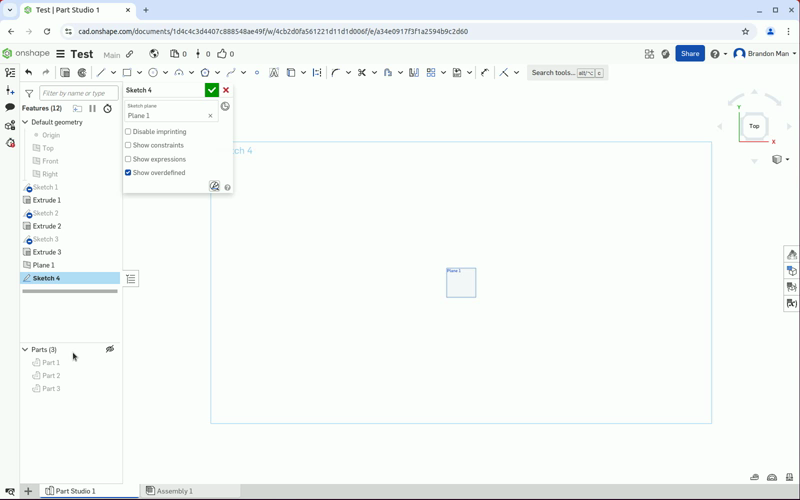
key(l)
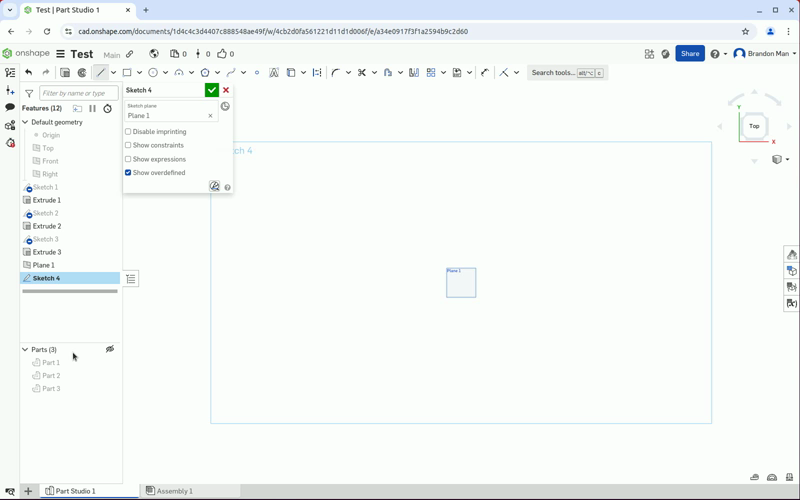
key_down(shift)
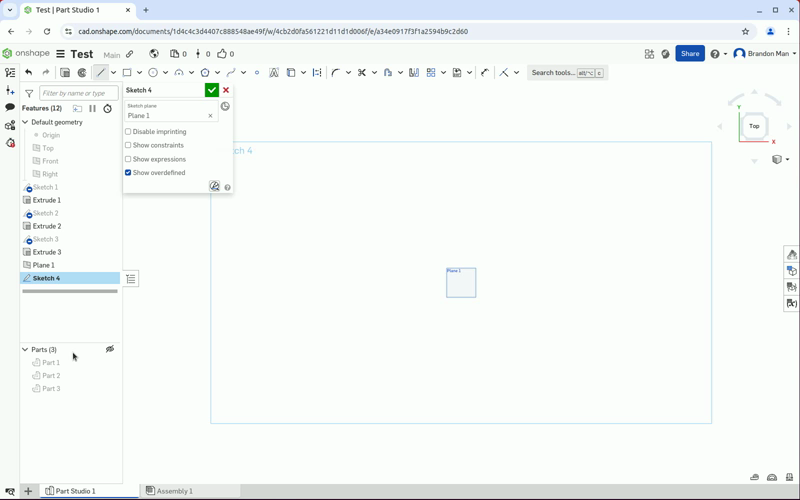
mouse_move(478, 232)
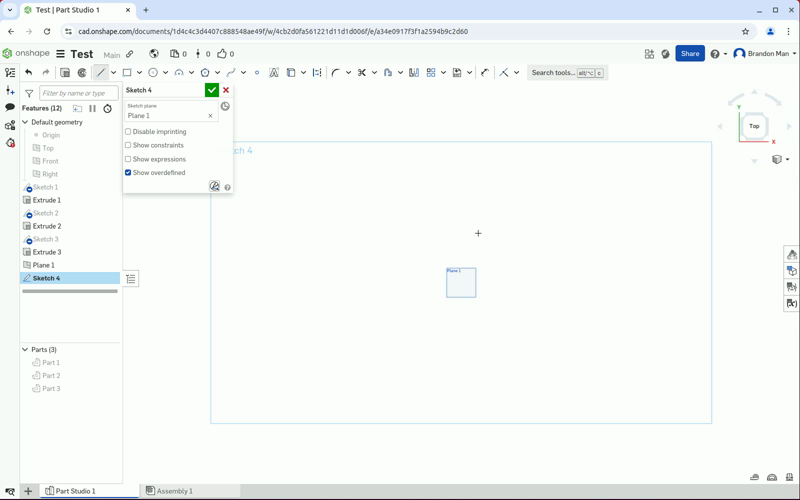
click(478, 232)
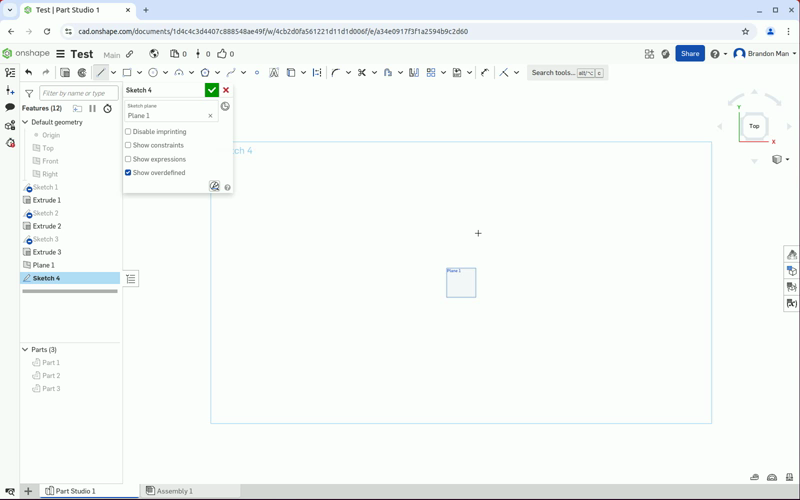
key_up(shift)
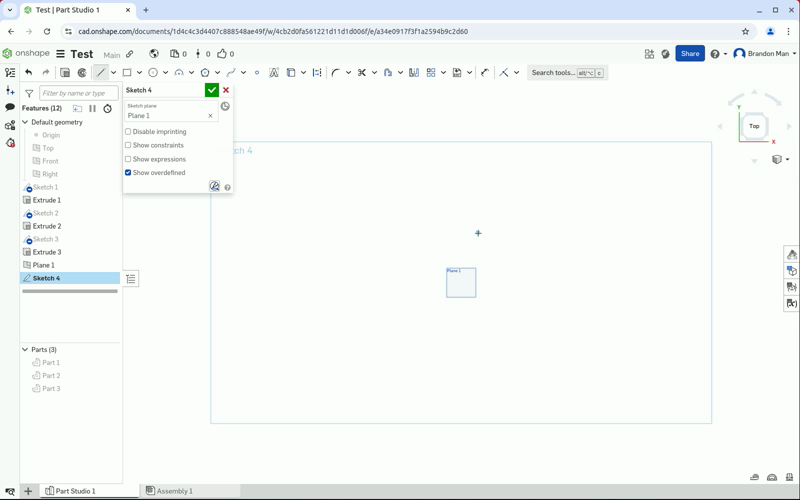
key_down(shift)
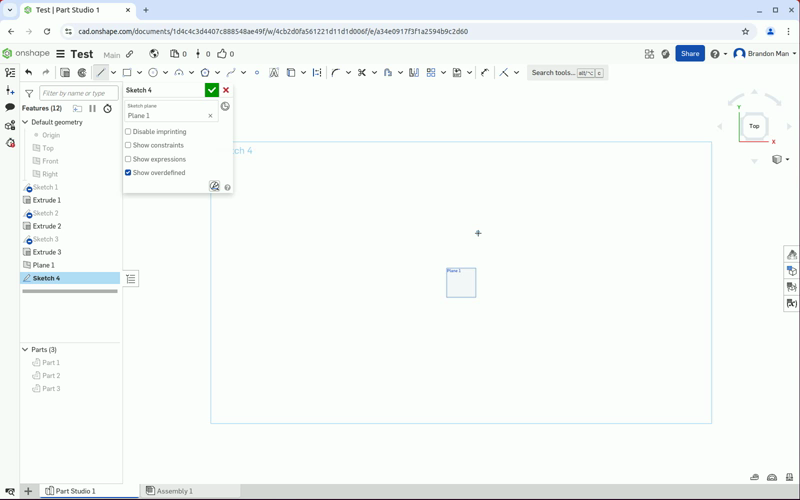
mouse_move(508, 232)
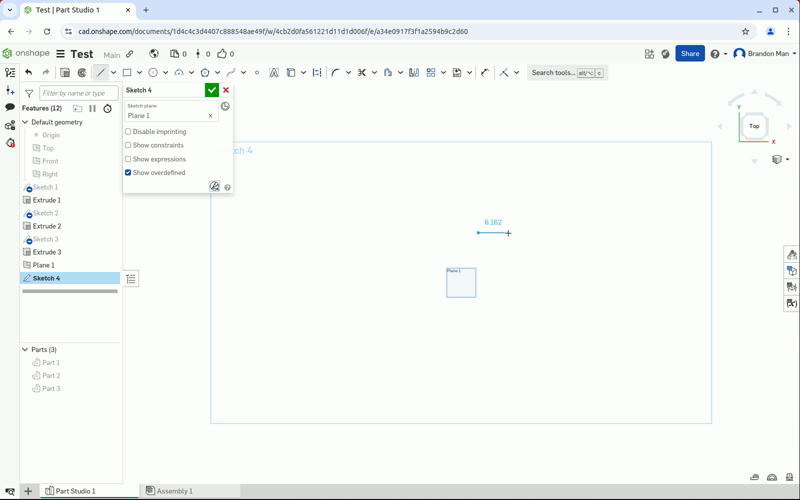
mouse_move(516, 232)
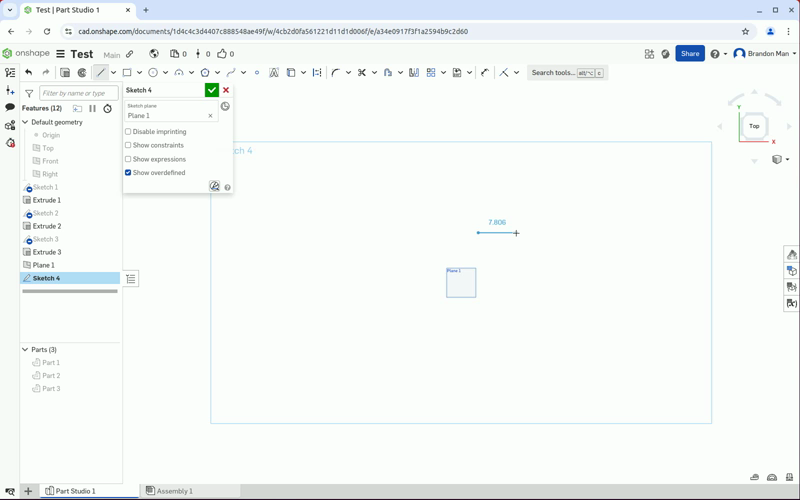
click(516, 232)
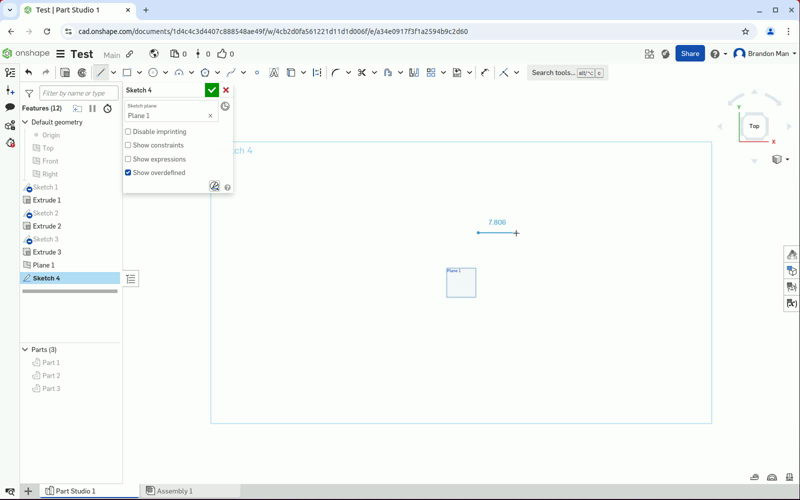
key_up(shift)
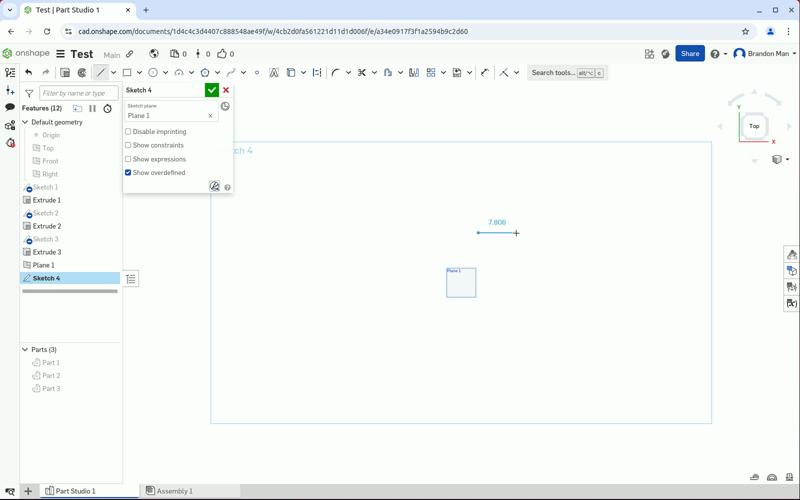
key_down(shift)
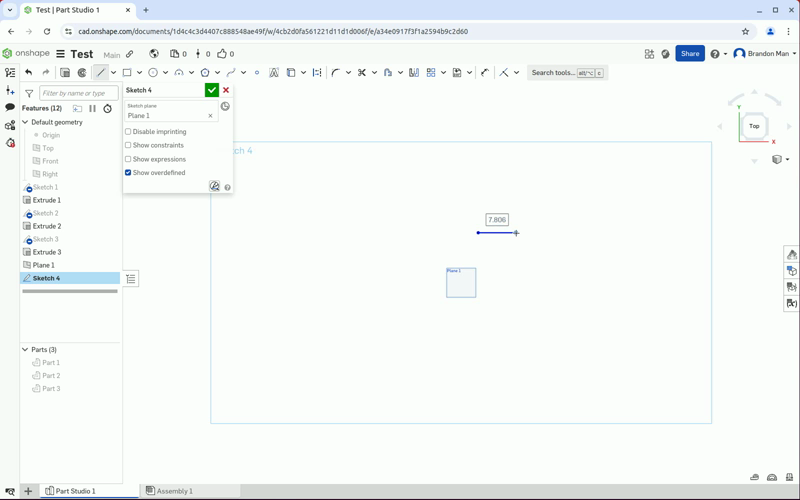
mouse_move(516, 169)
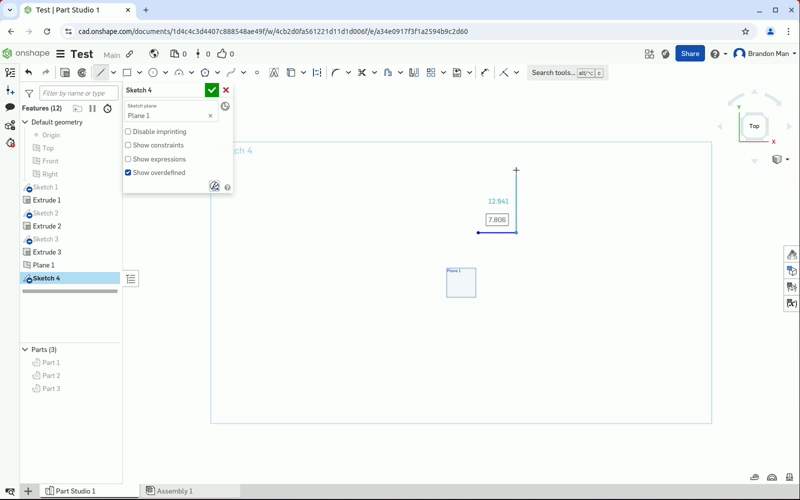
click(516, 169)
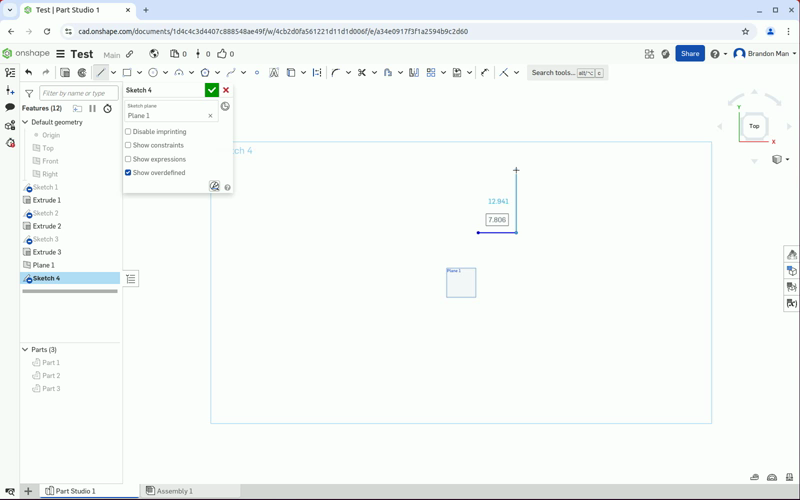
key_up(shift)
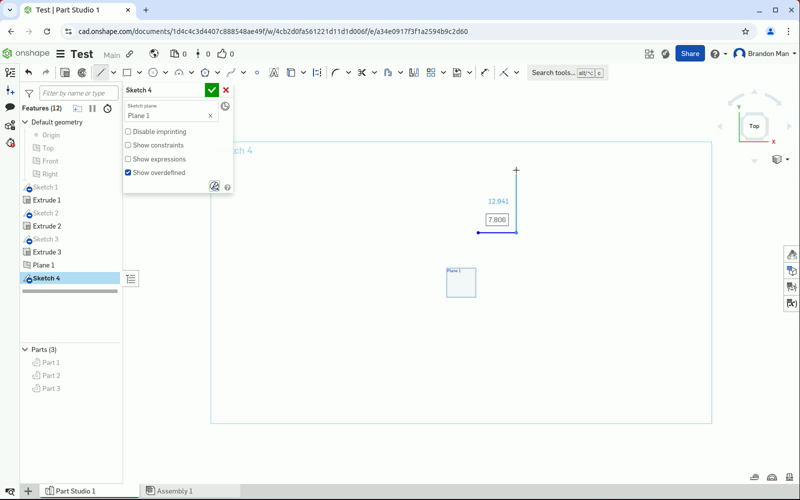
key_down(shift)
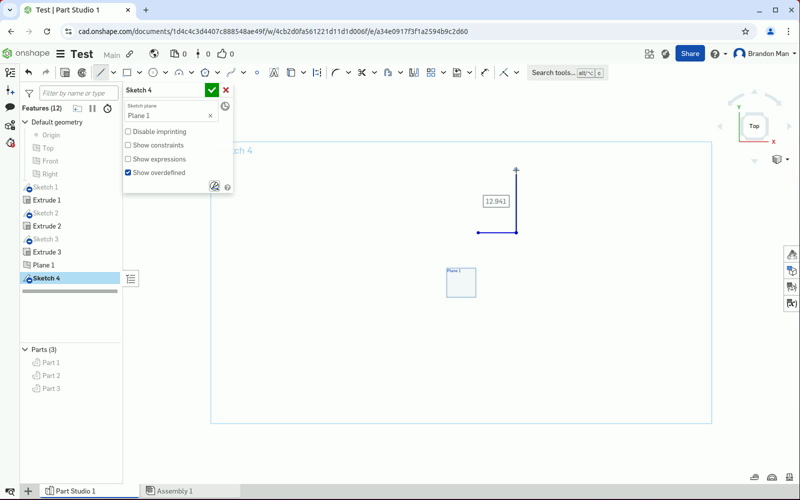
mouse_move(546, 169)
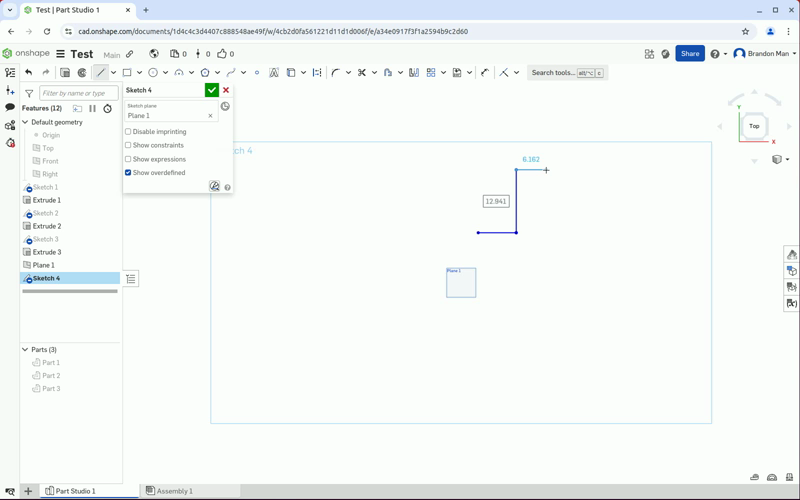
mouse_move(478, 169)
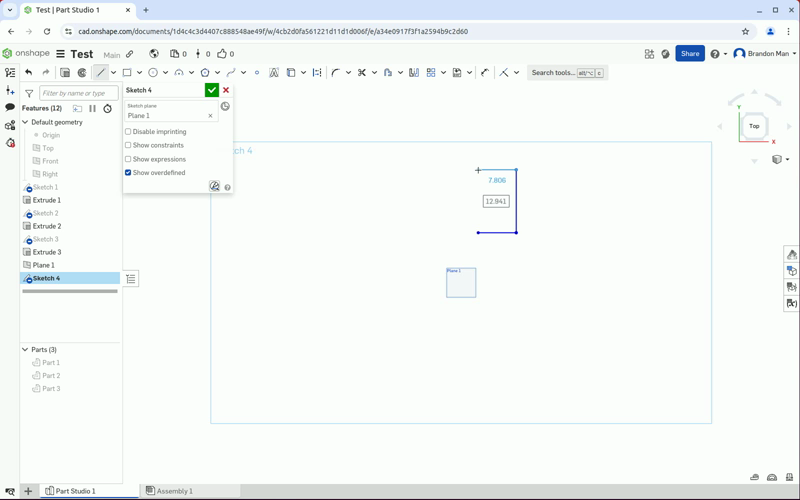
click(478, 169)
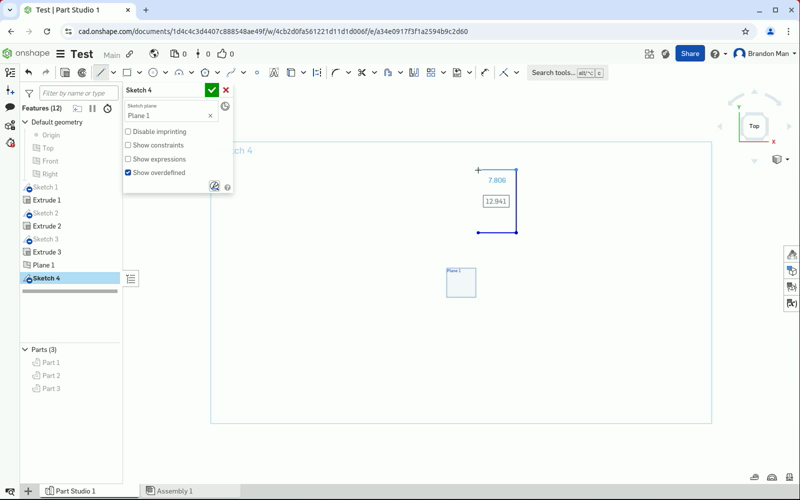
key_up(shift)
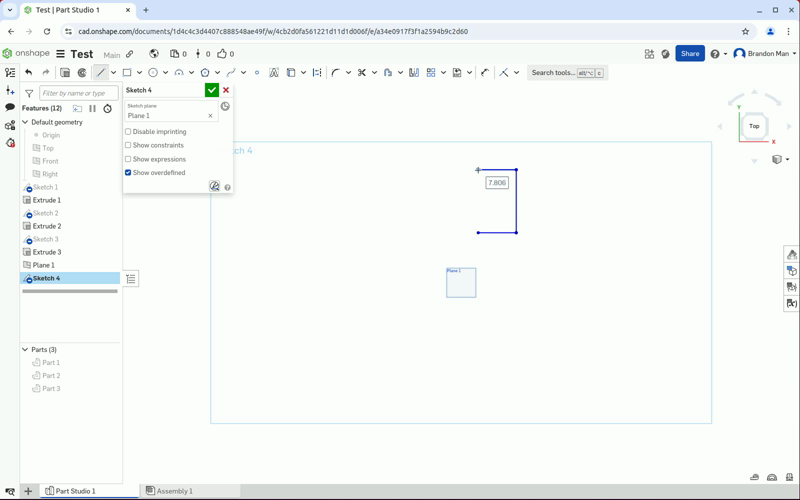
key_down(shift)
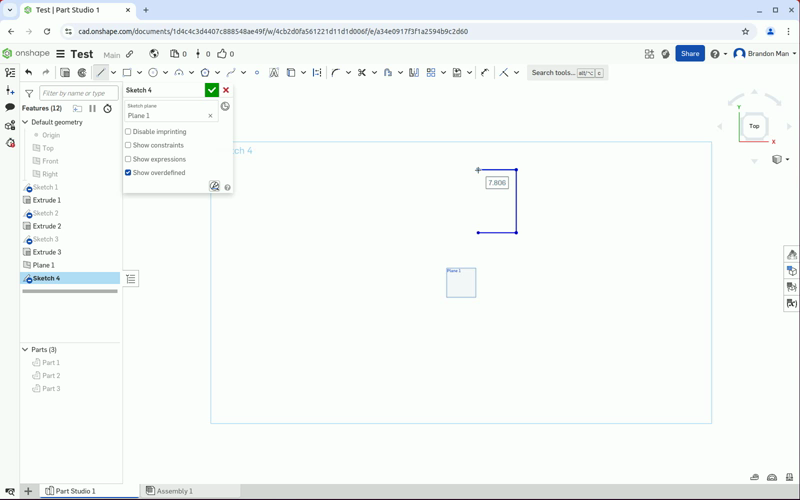
mouse_move(478, 232)
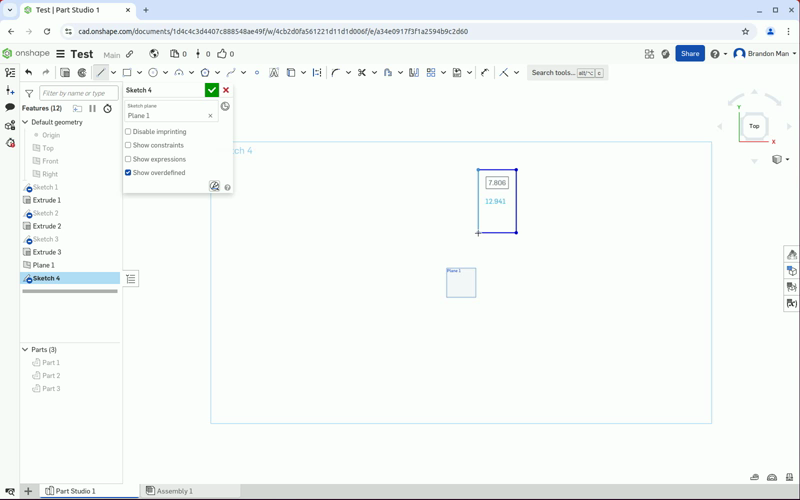
key_up(shift)
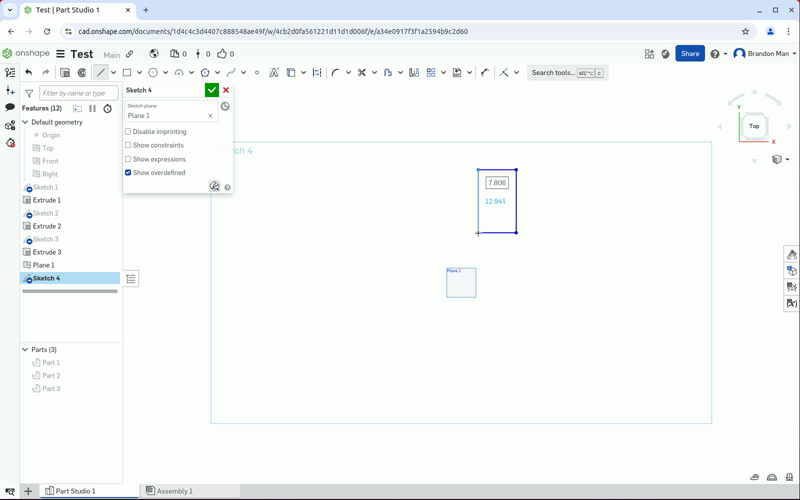
click(478, 232)
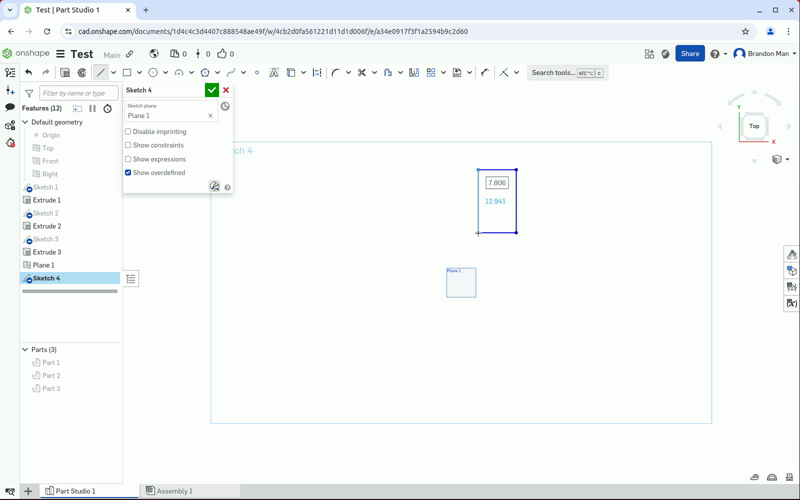
key(esc)
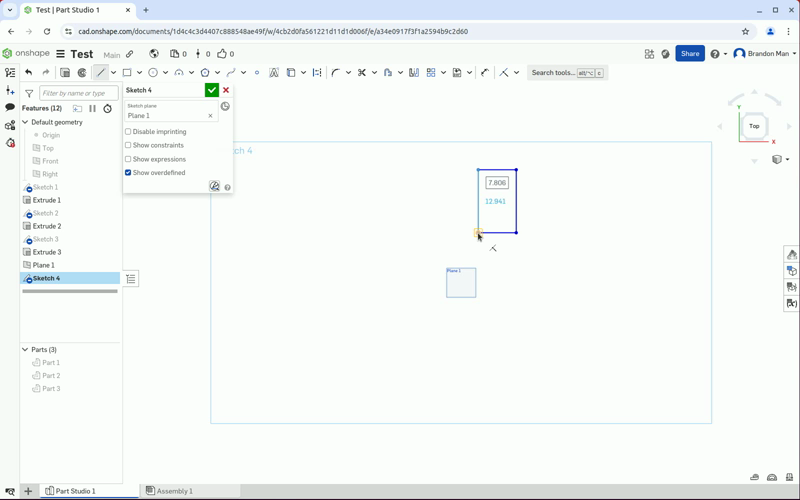
mouse_move(493, 225)
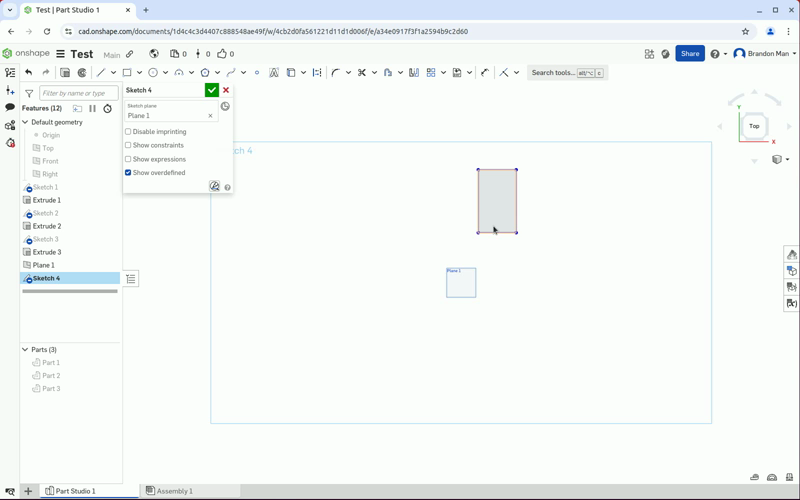
click(493, 225)
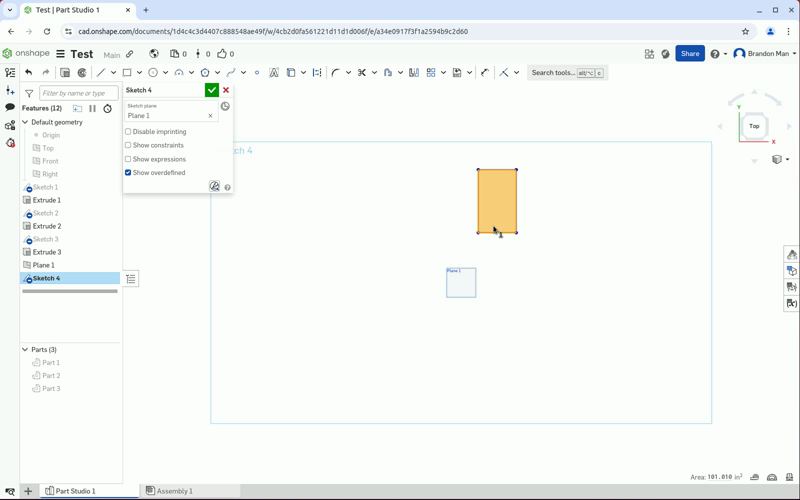
mouse_move(73, 352)
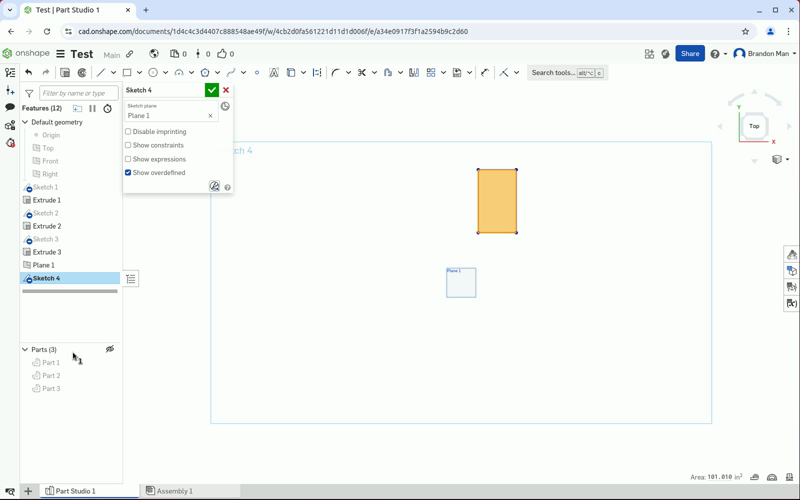
key(shift+y)
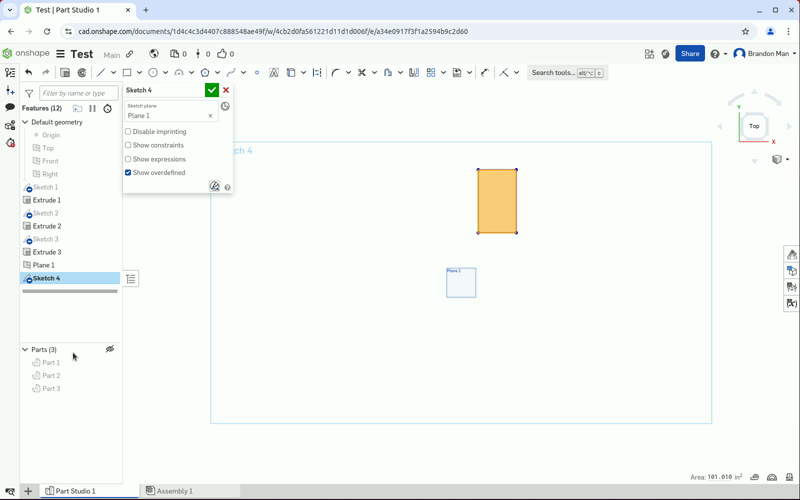
key(shift+e)
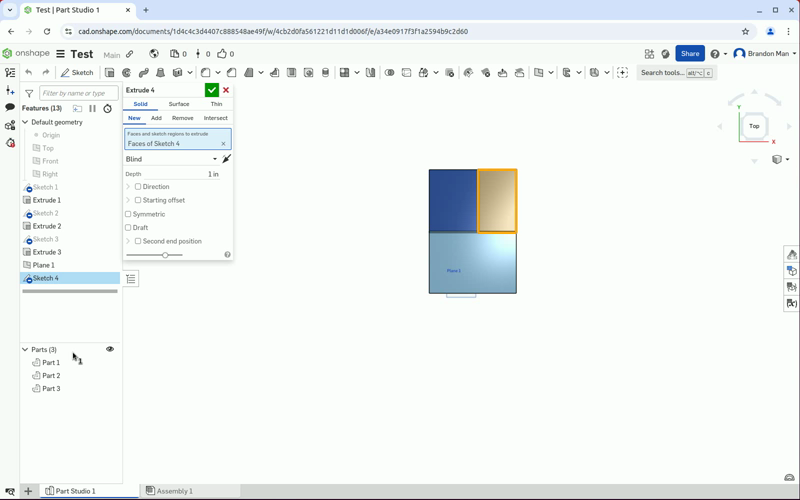
mouse_move(143, 106)
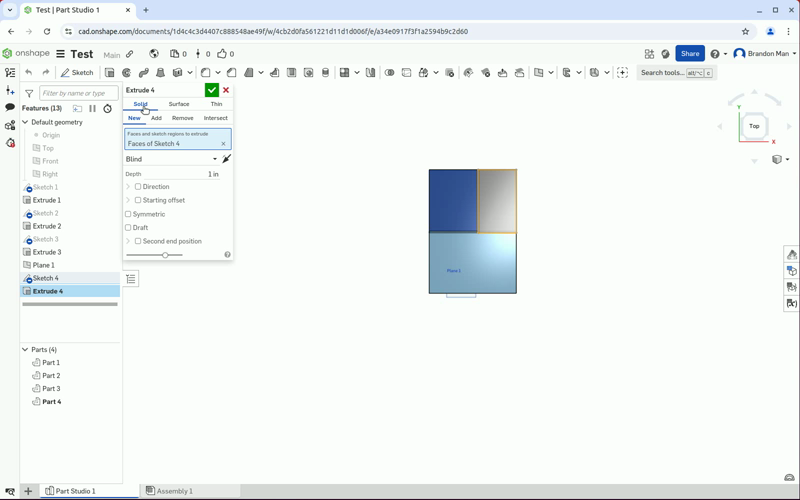
click(143, 106)
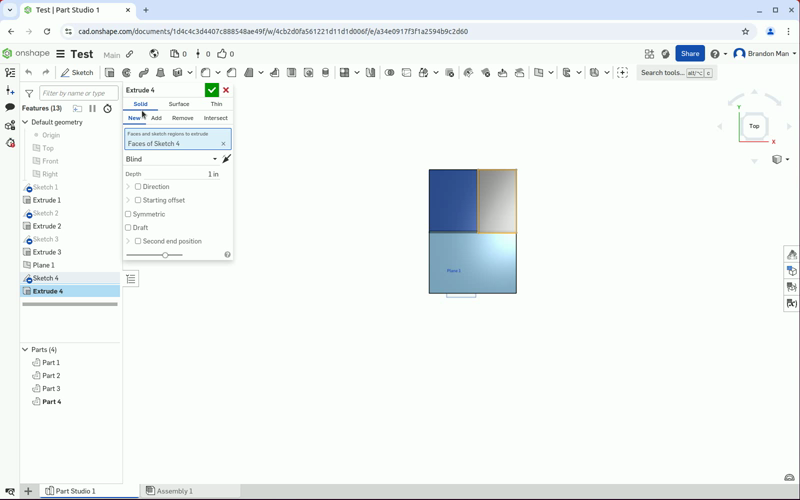
mouse_move(137, 120)
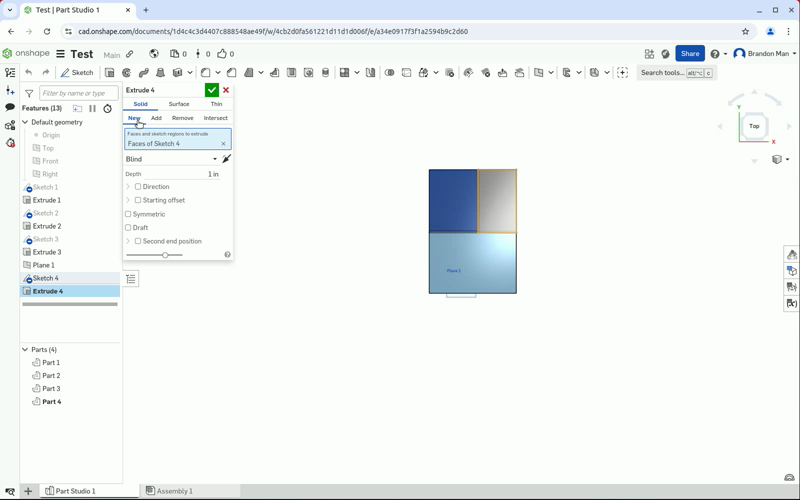
click(137, 120)
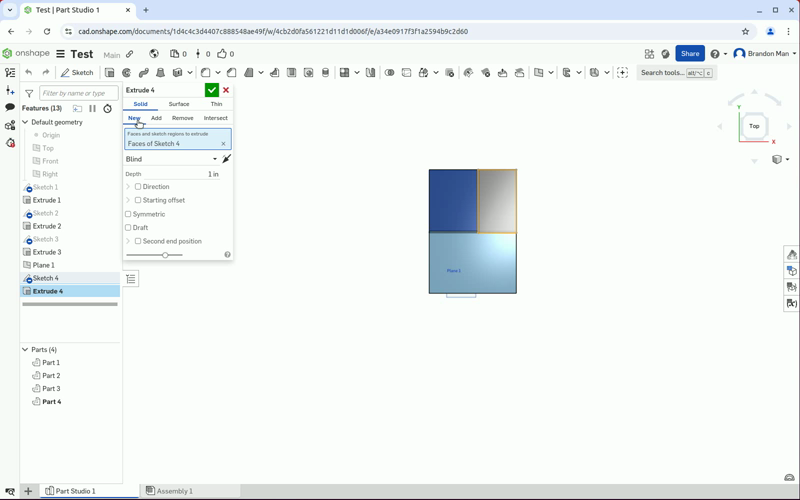
key(tab, 4)
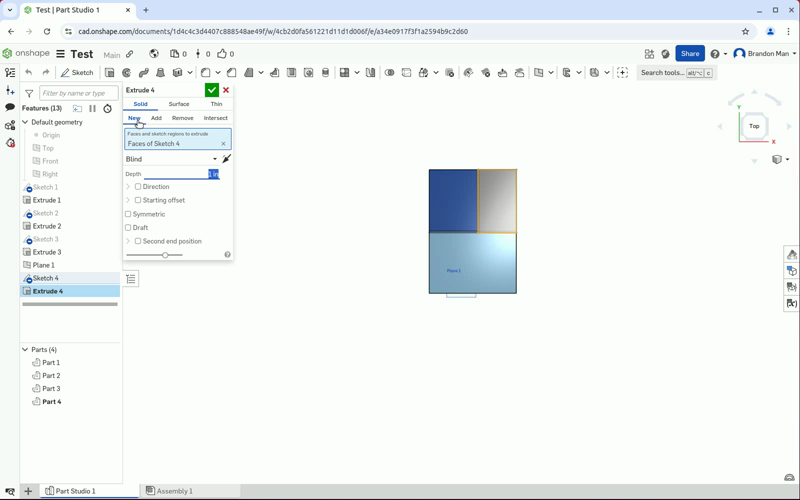
text(3.37)
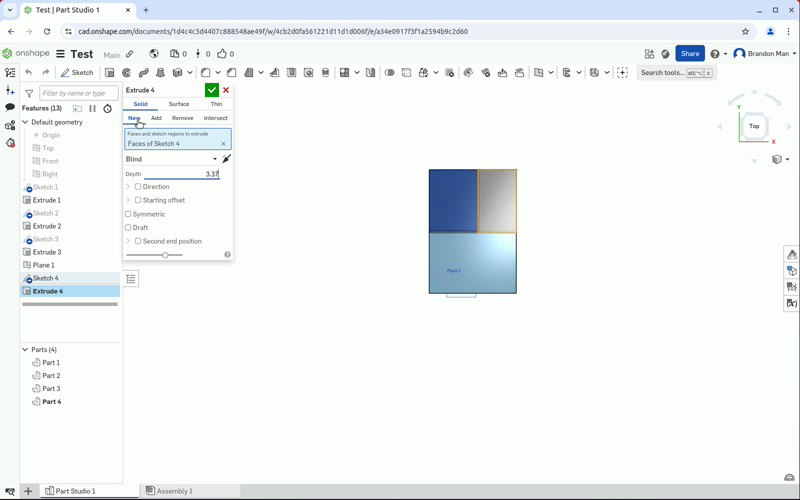
key(enter)
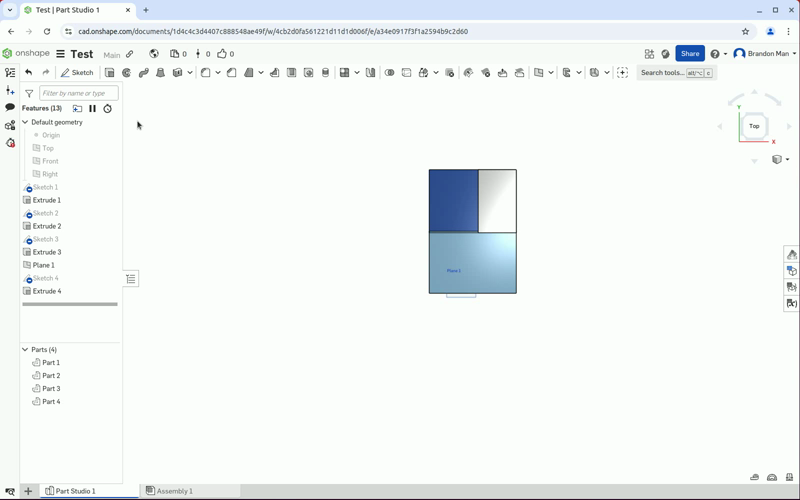
key(shift+h)
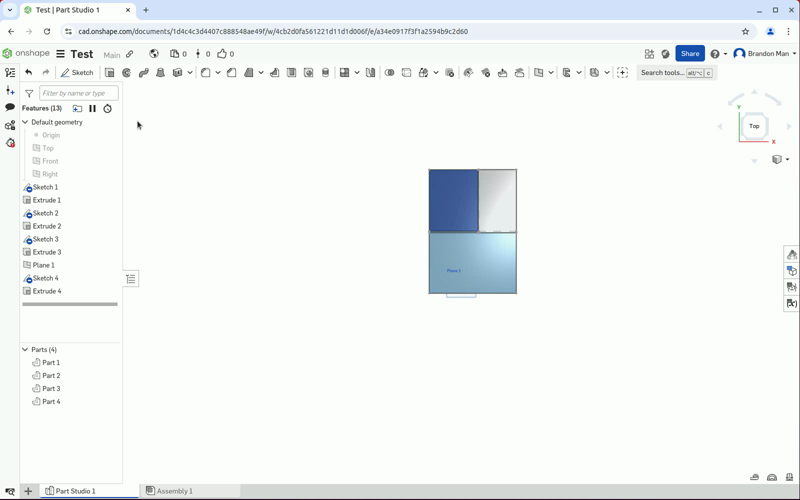
key(shift+h)
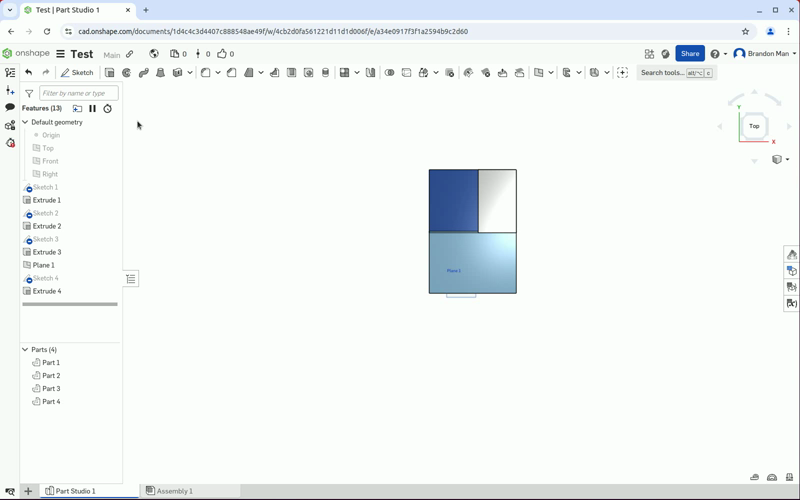
mouse_move(73, 189)
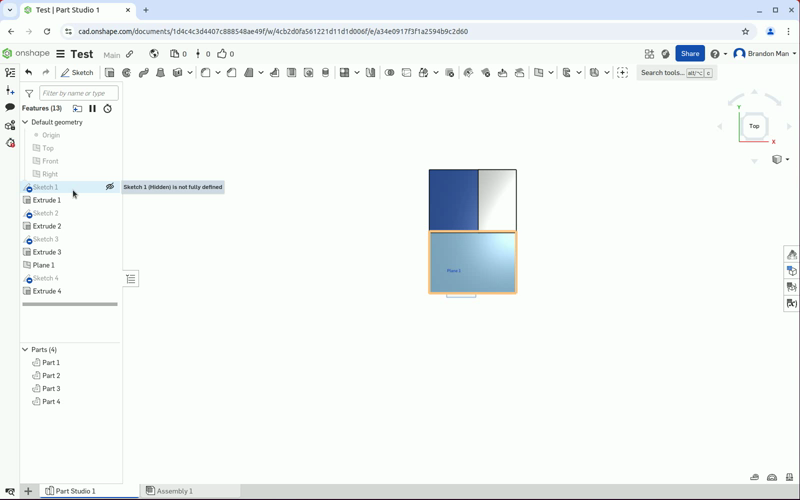
click(73, 189)
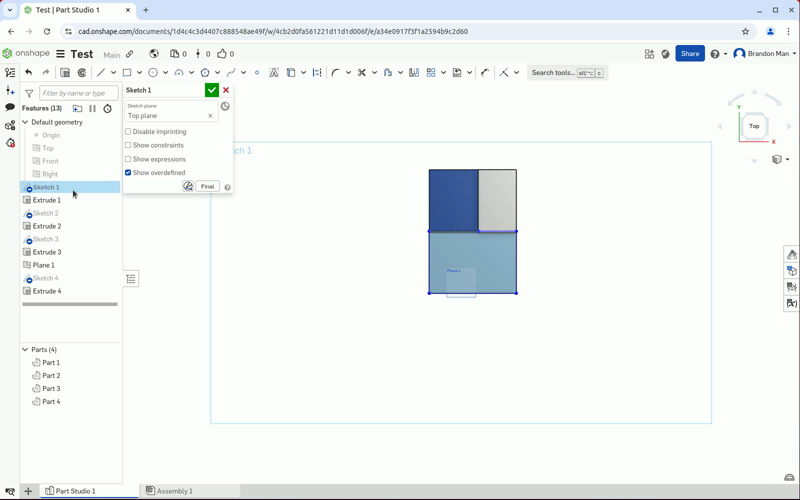
mouse_move(229, 92)
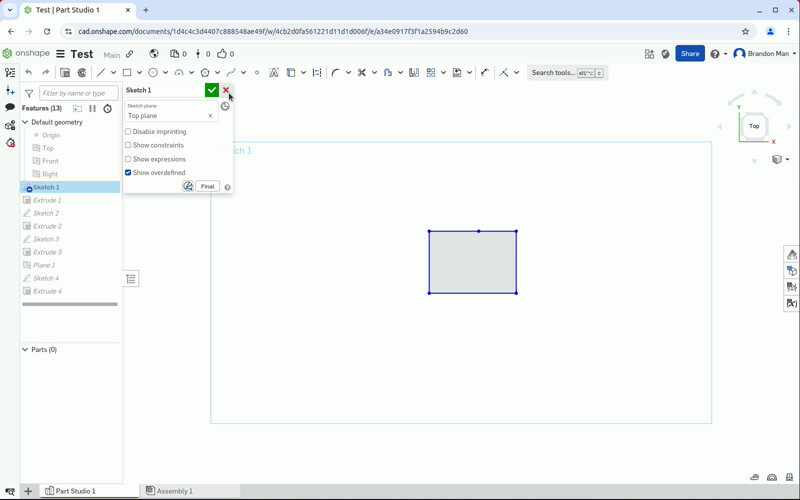
click(229, 92)
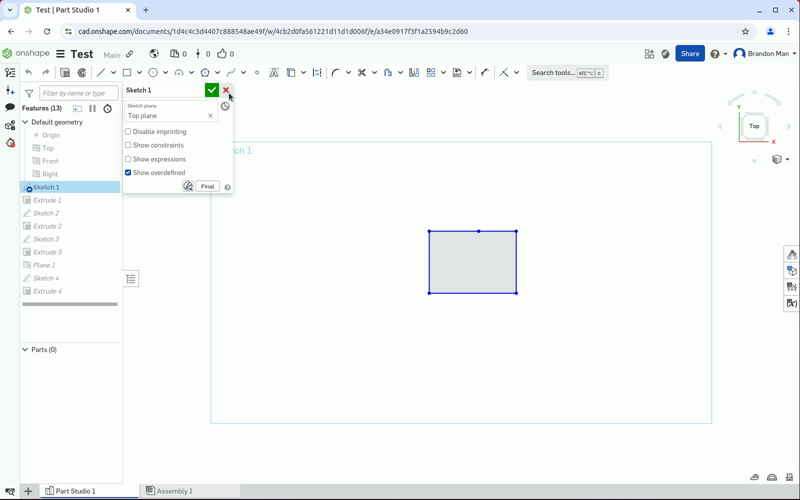
key(shift+s)
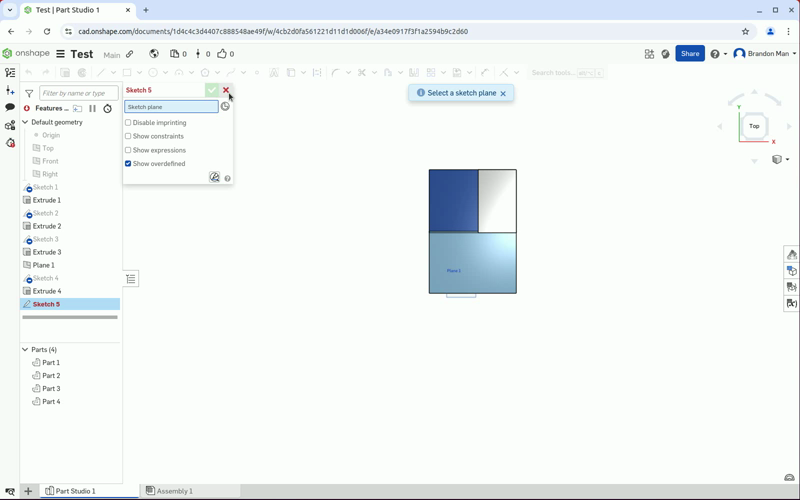
mouse_move(73, 267)
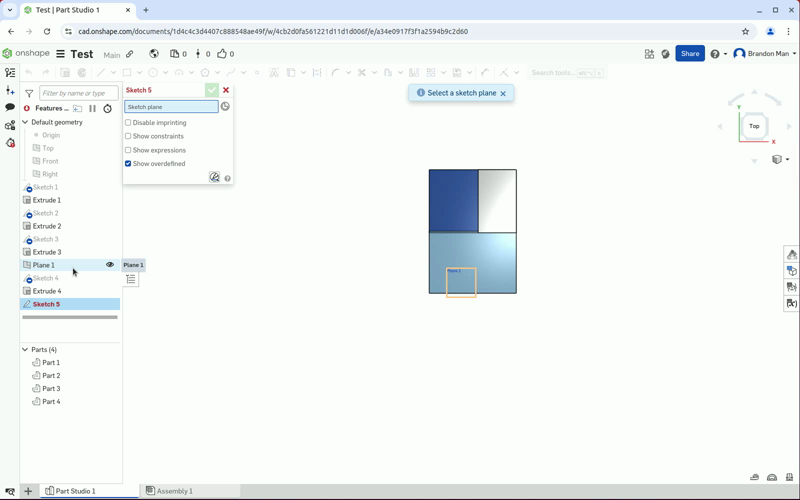
click(73, 267)
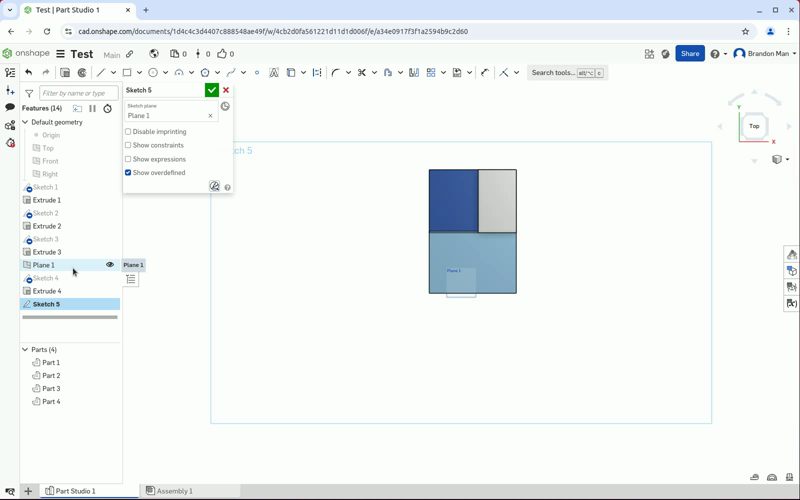
mouse_move(73, 352)
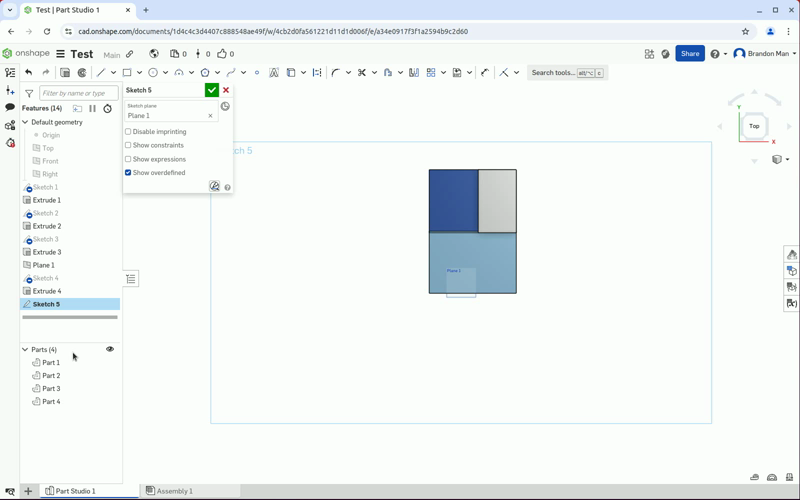
key(y)
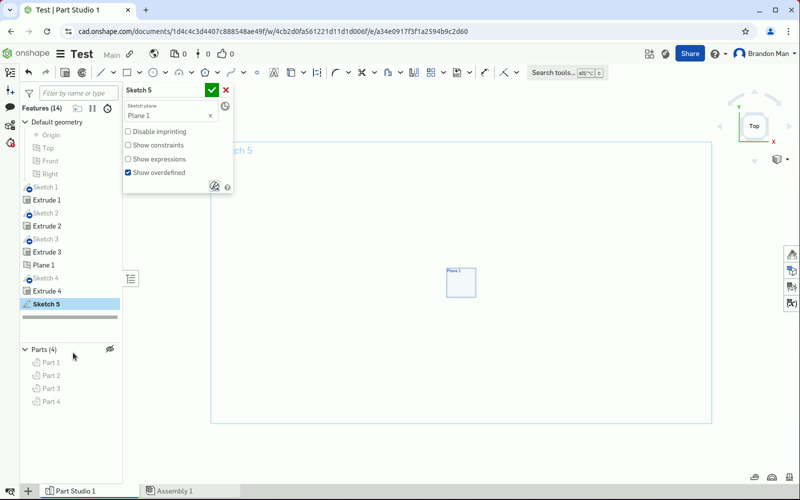
key(l)
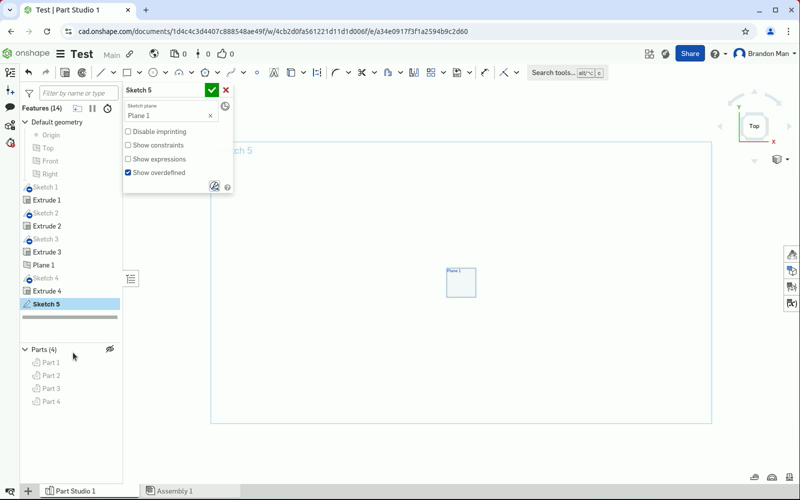
key_down(shift)
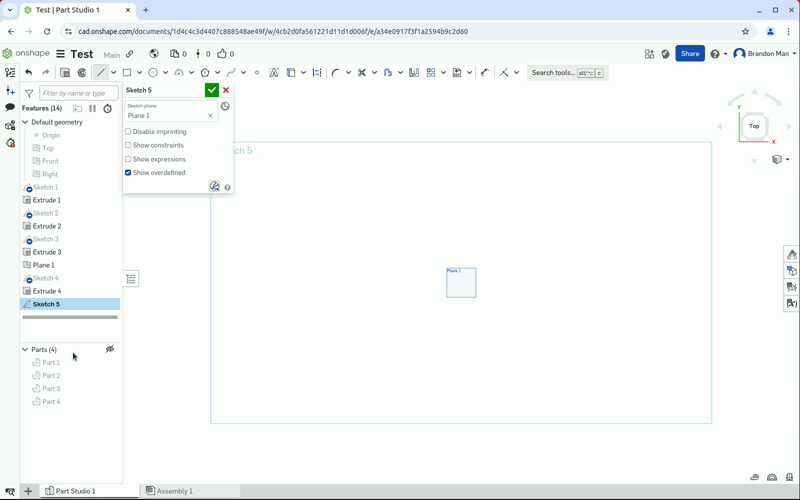
mouse_move(429, 232)
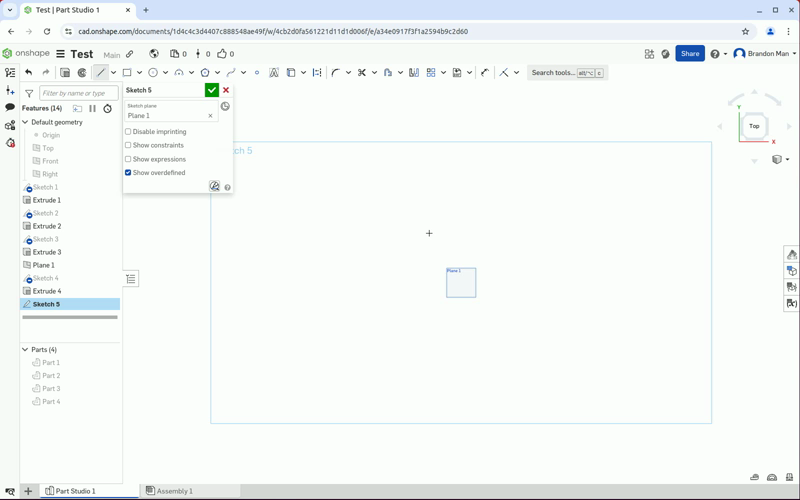
click(429, 232)
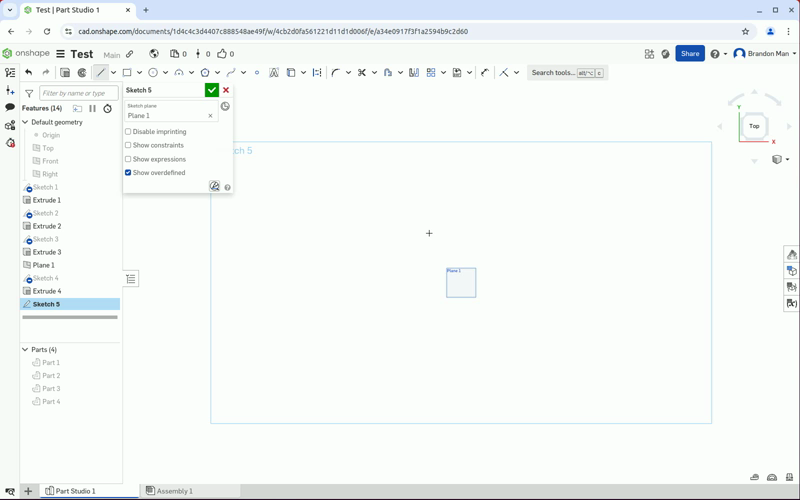
key_up(shift)
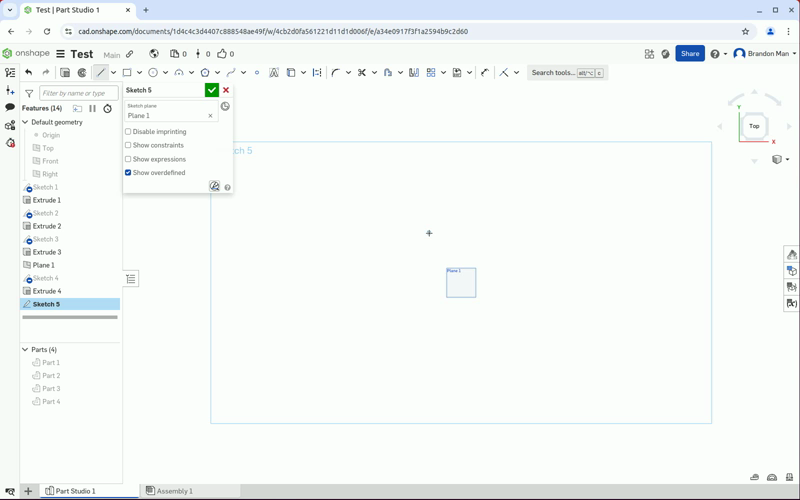
key_down(shift)
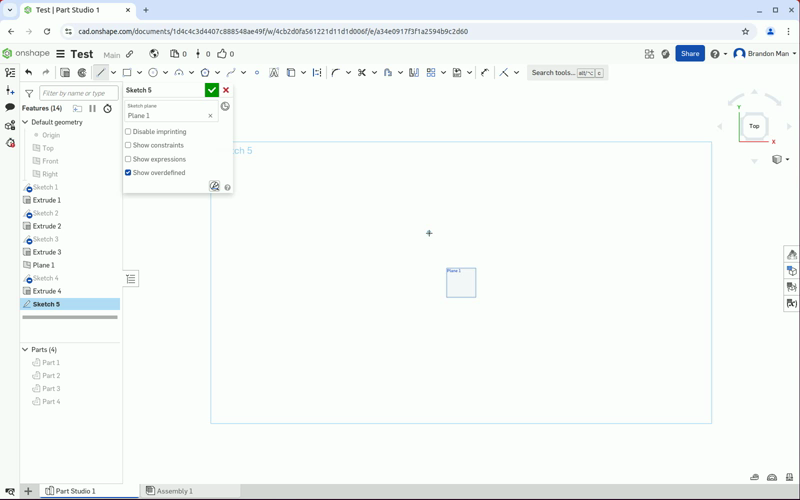
mouse_move(459, 232)
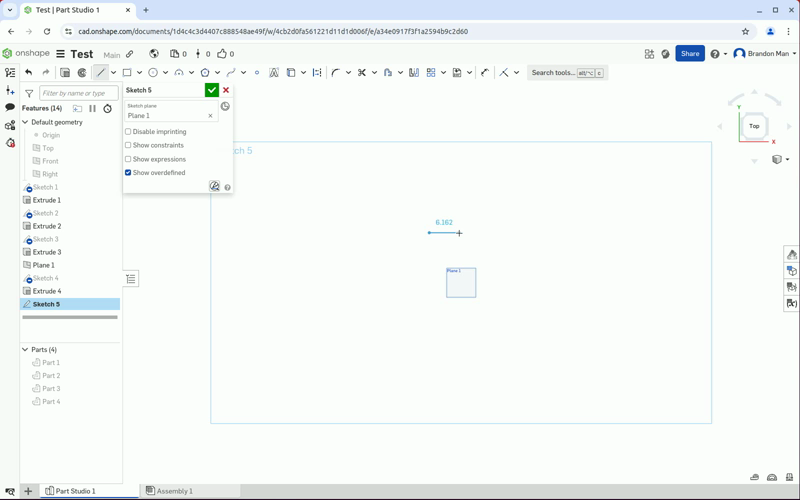
mouse_move(479, 232)
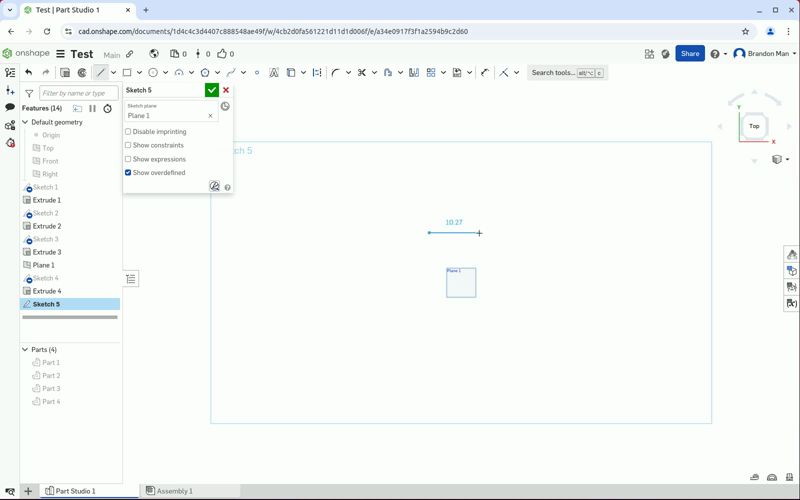
click(479, 232)
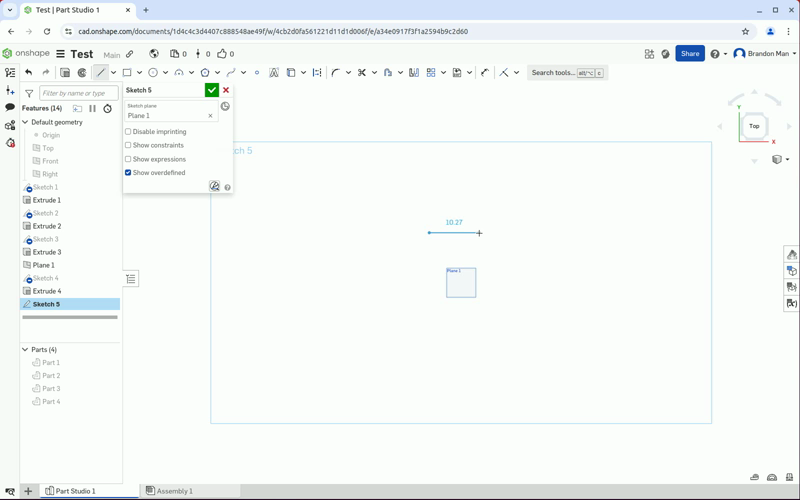
key_up(shift)
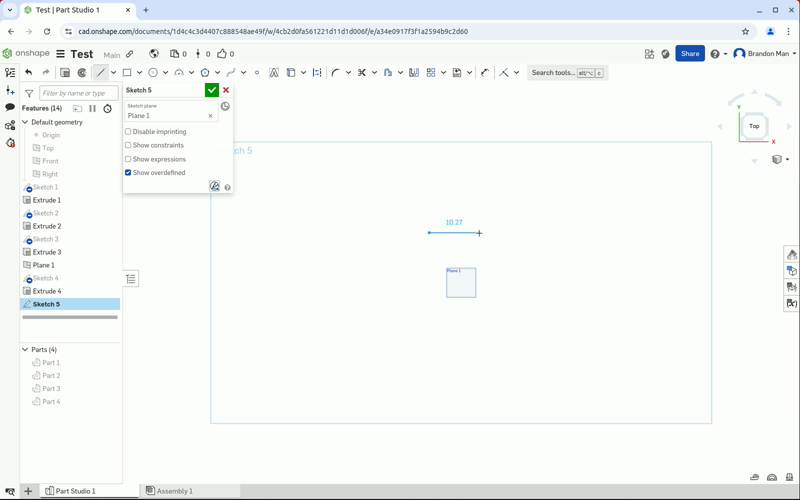
key_down(shift)
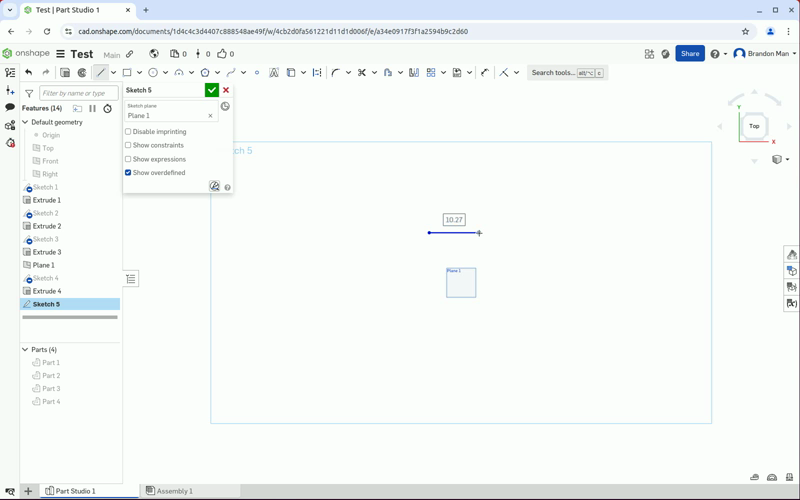
mouse_move(479, 169)
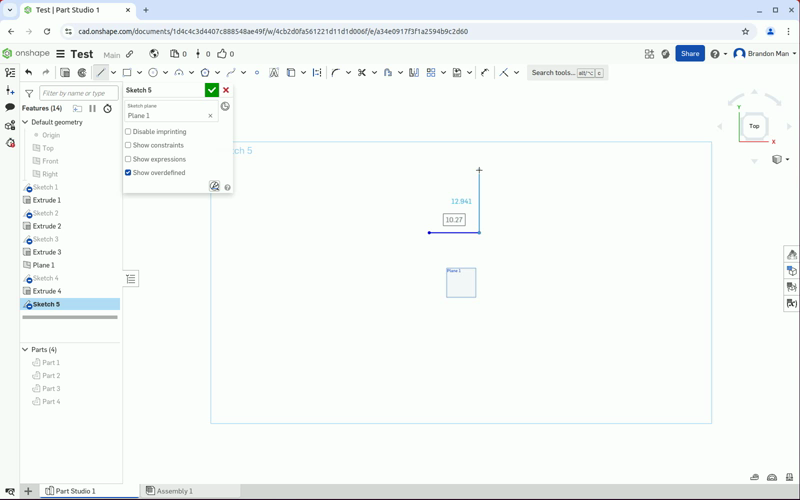
click(479, 169)
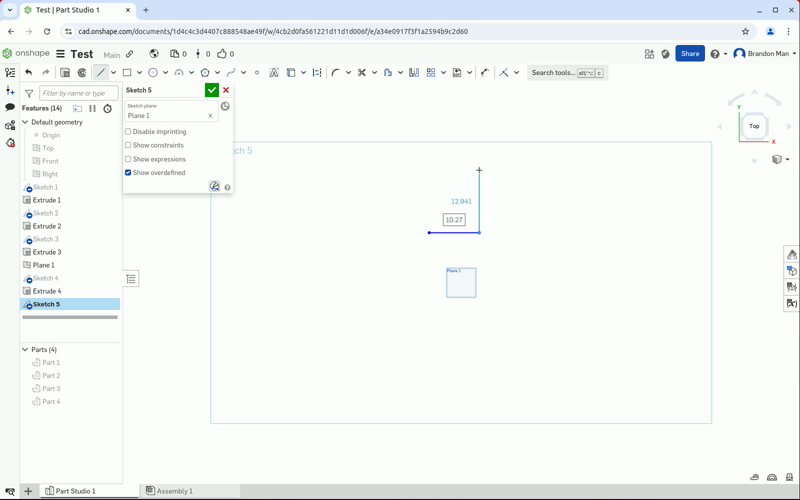
key_up(shift)
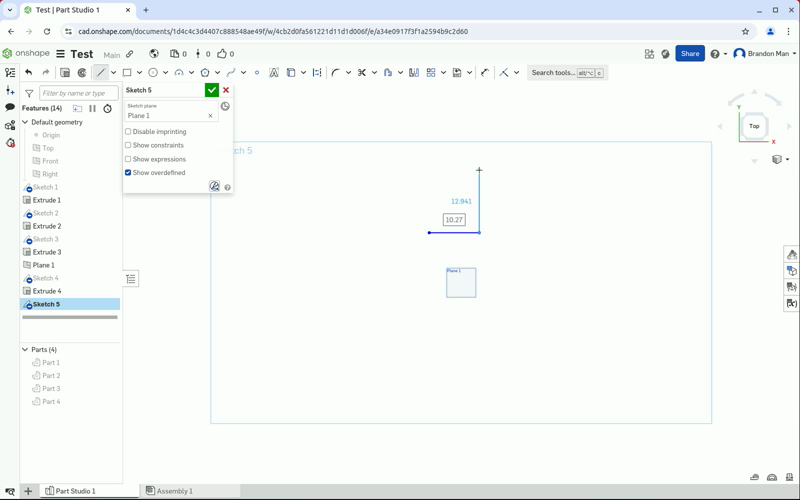
key_down(shift)
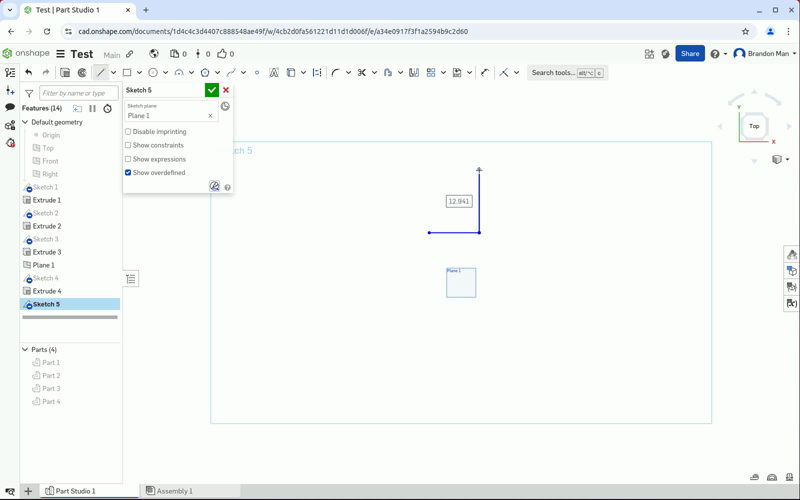
mouse_move(509, 169)
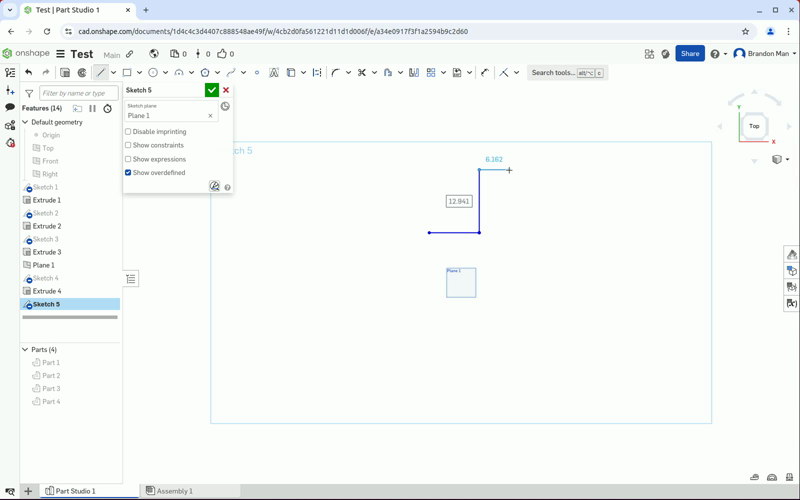
mouse_move(429, 169)
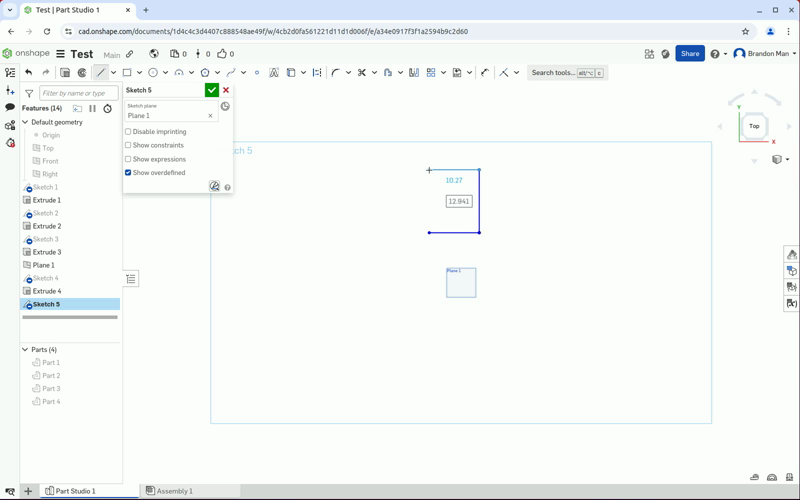
click(429, 169)
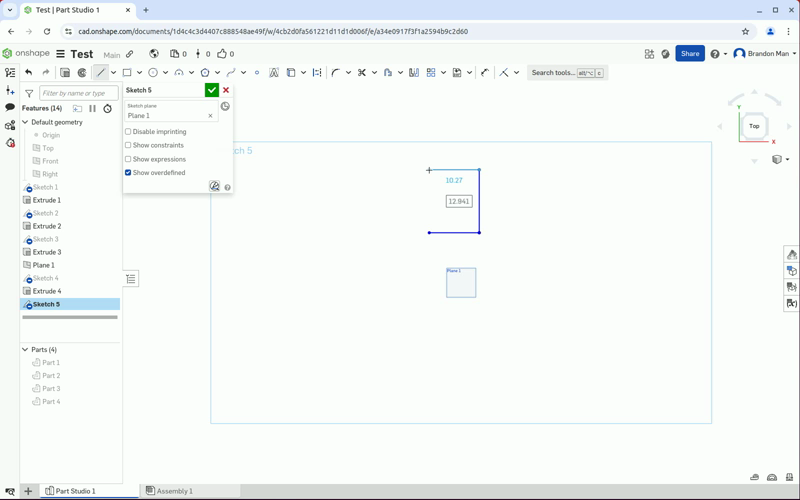
key_up(shift)
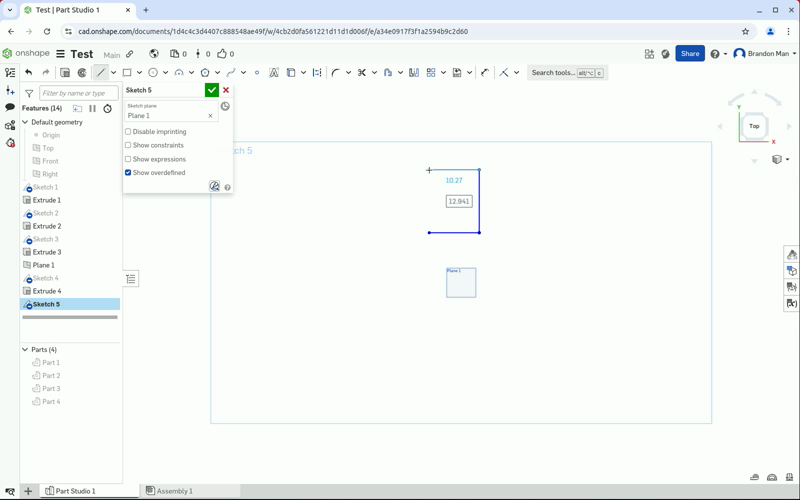
key_down(shift)
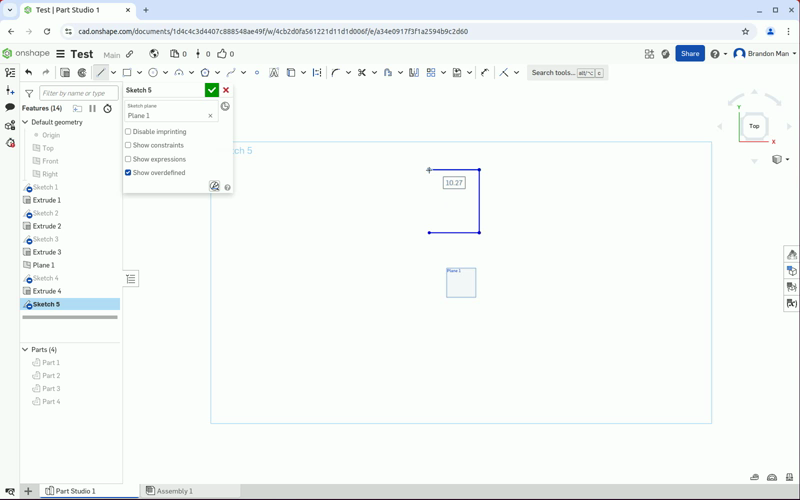
mouse_move(429, 232)
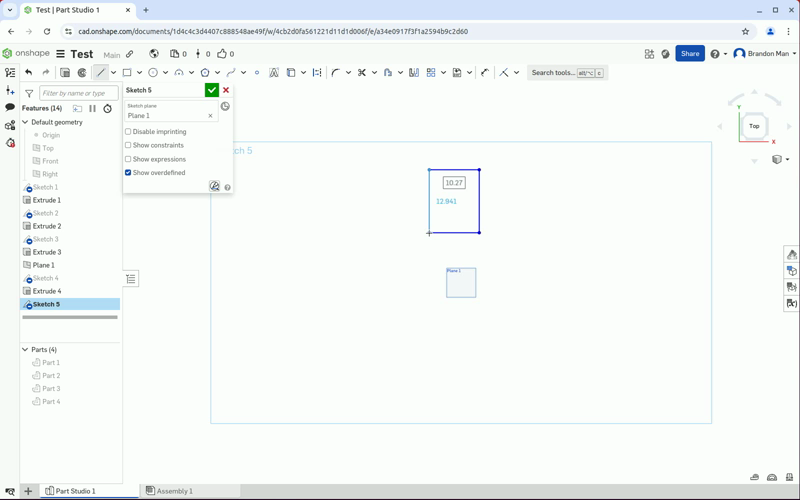
key_up(shift)
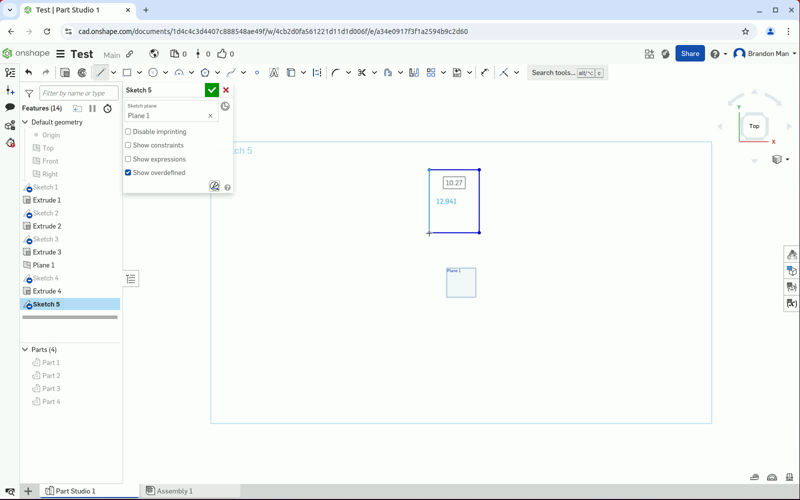
click(429, 232)
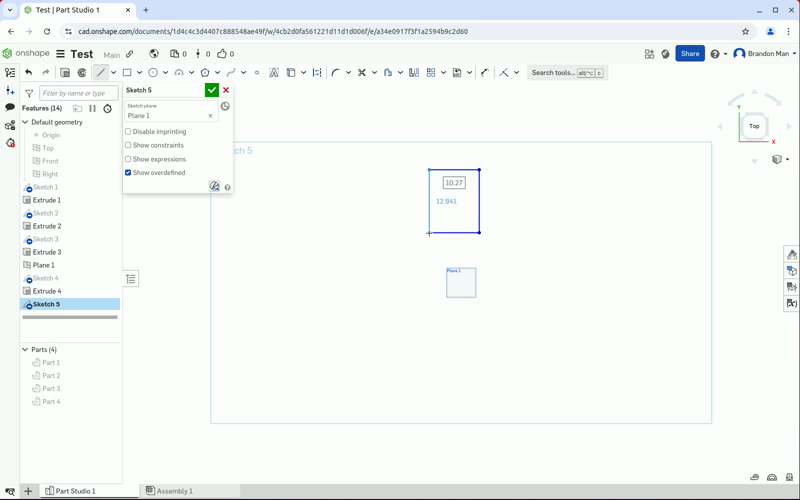
key(esc)
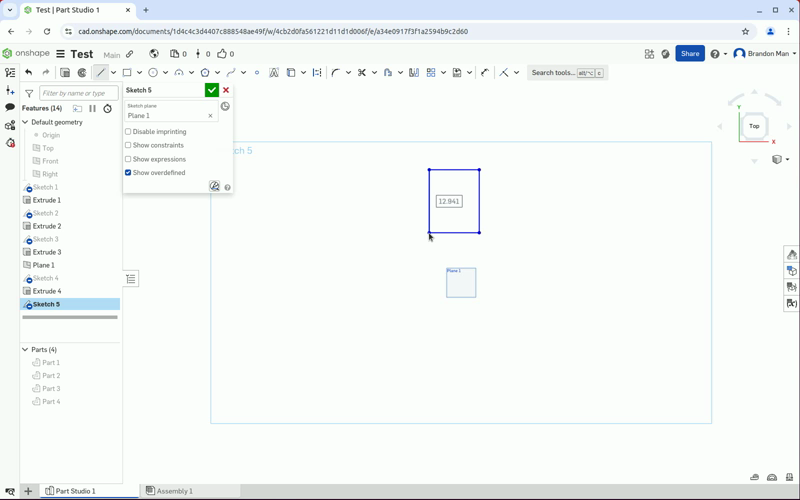
mouse_move(462, 223)
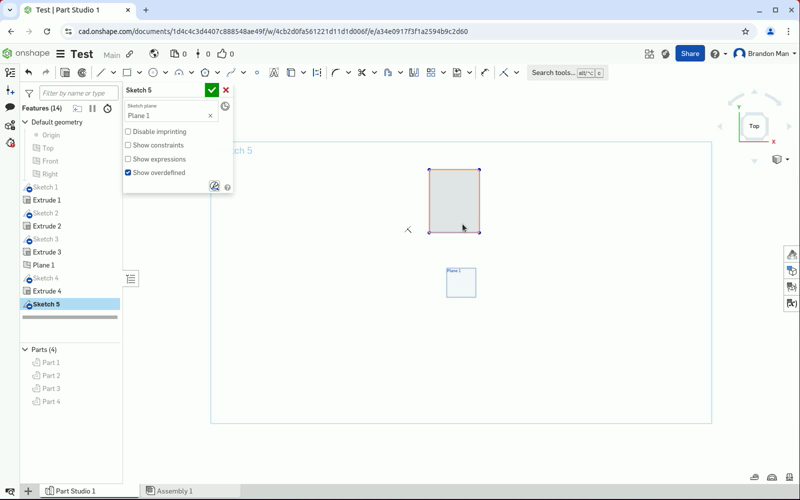
click(462, 223)
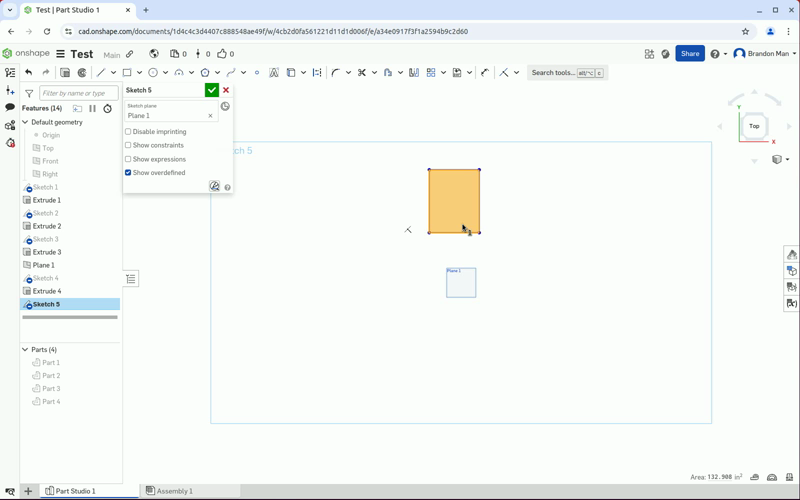
mouse_move(73, 352)
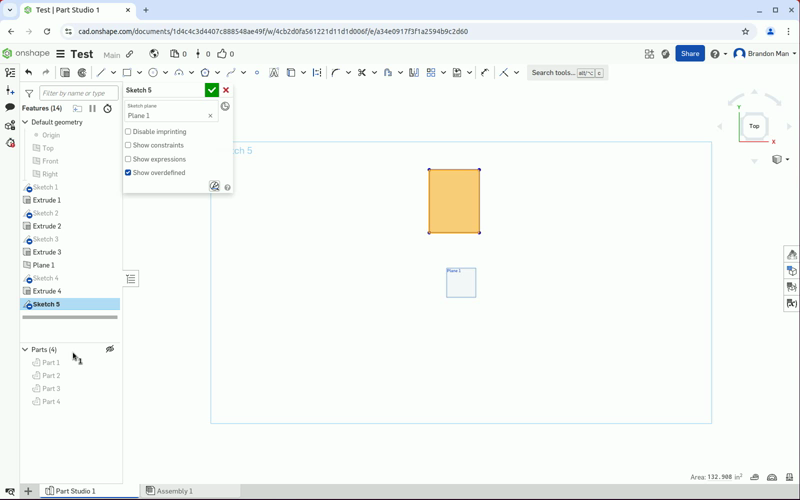
key(shift+y)
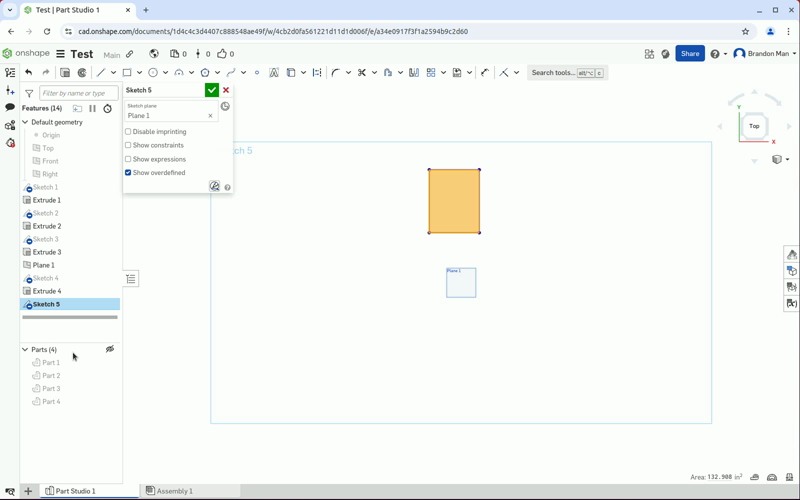
key(shift+e)
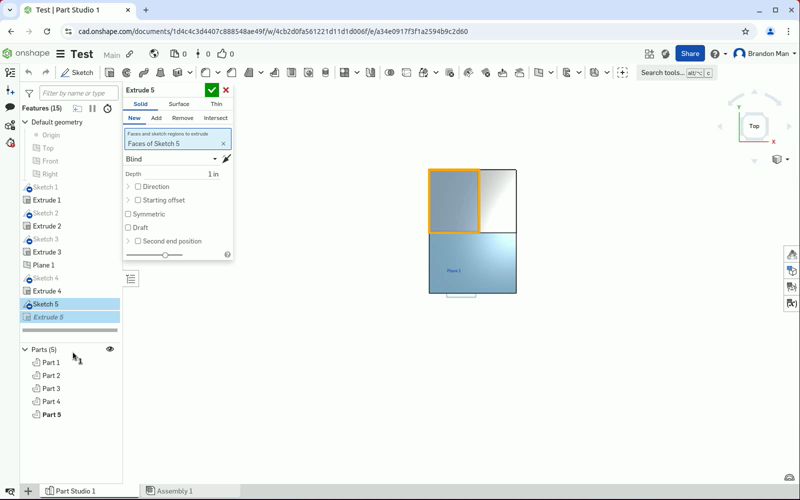
mouse_move(143, 106)
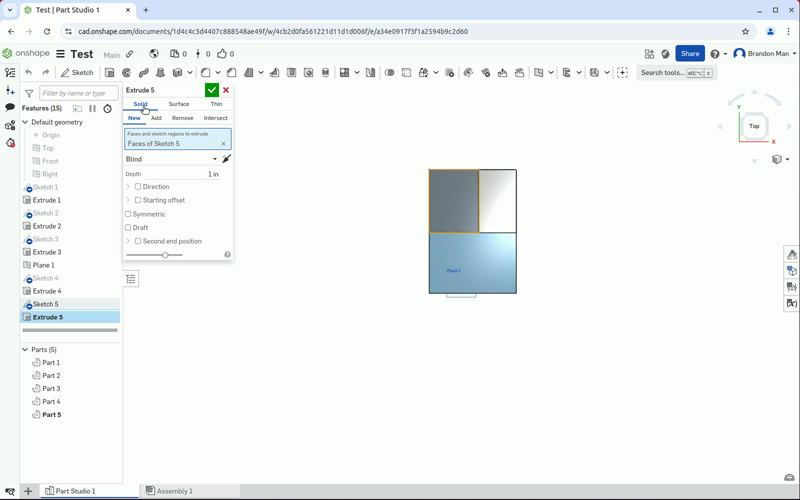
click(143, 106)
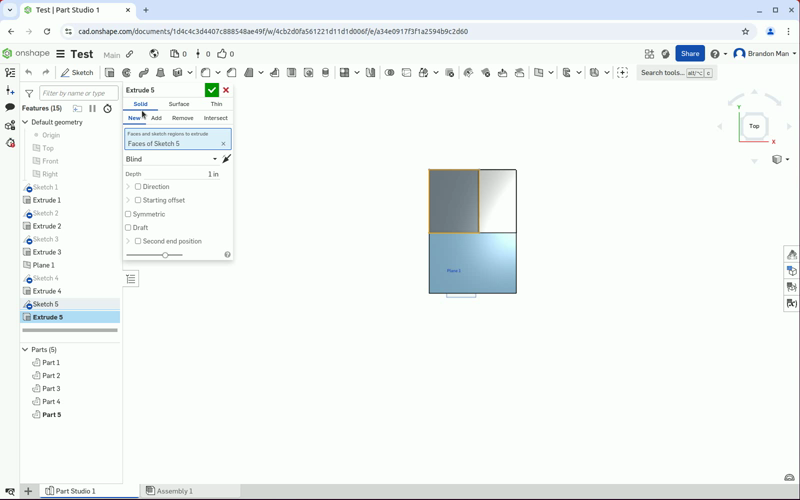
mouse_move(137, 120)
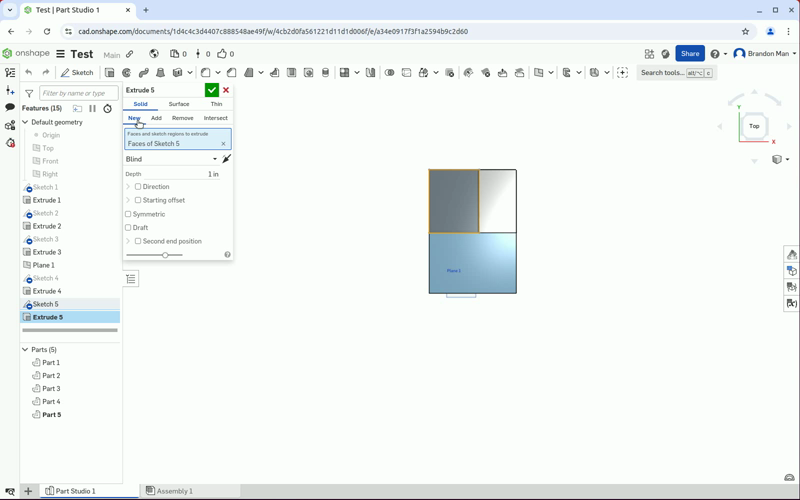
click(137, 120)
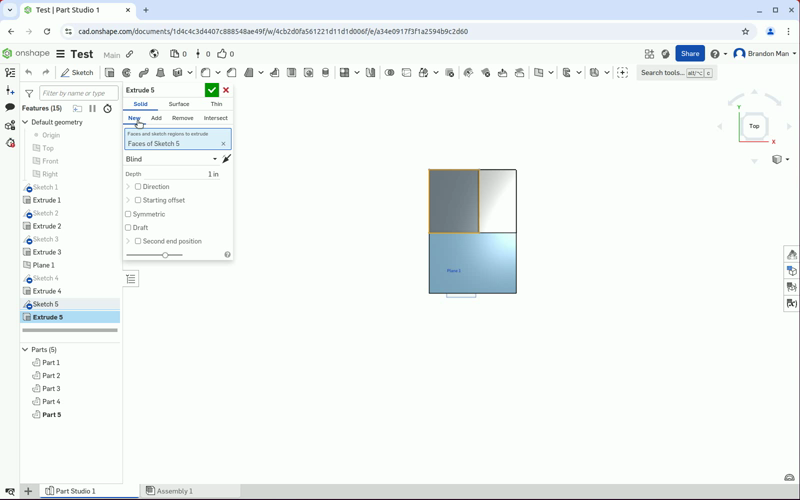
key(tab, 4)
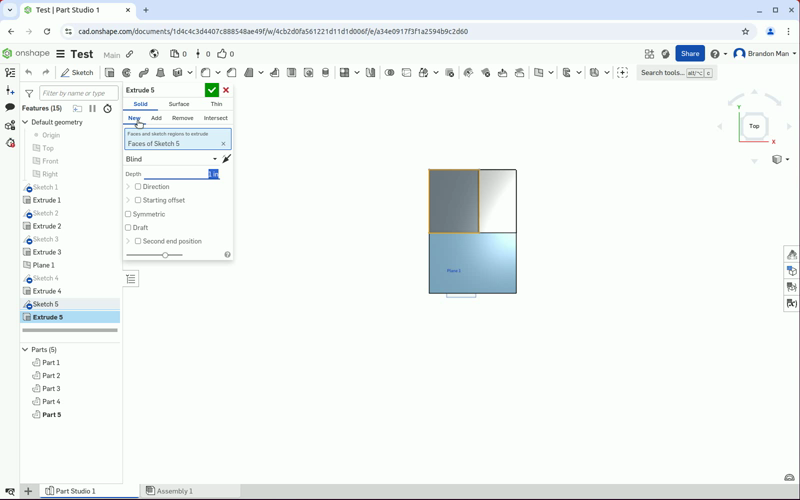
text(6.258)
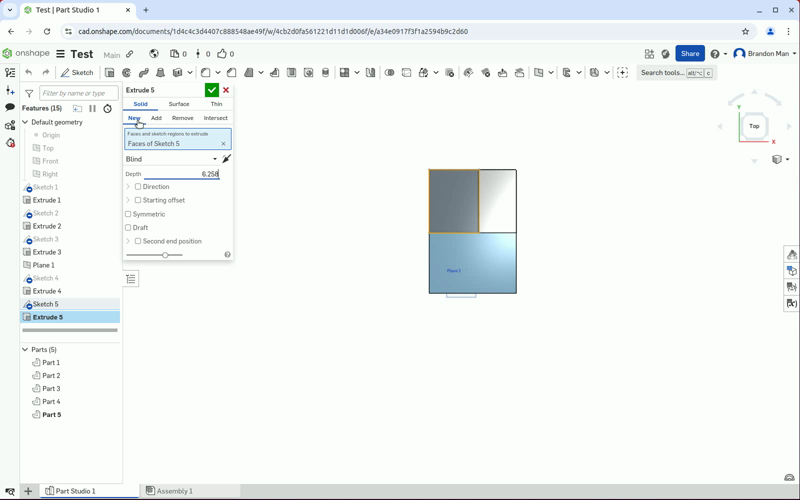
key(enter)
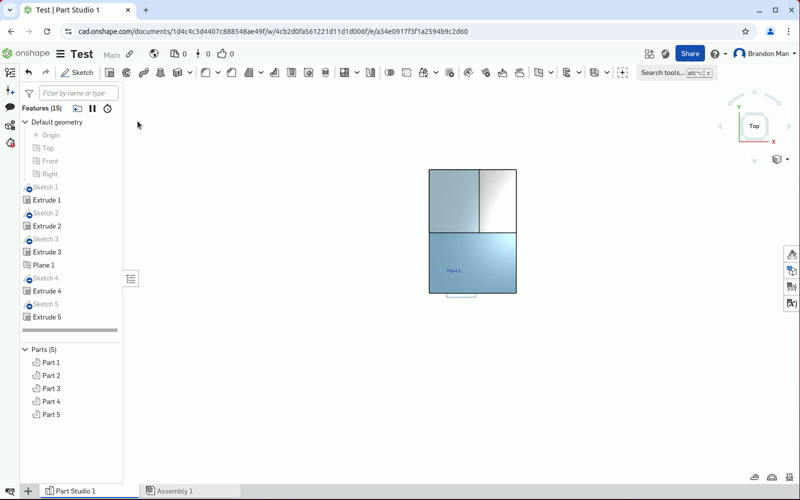
key(shift+h)
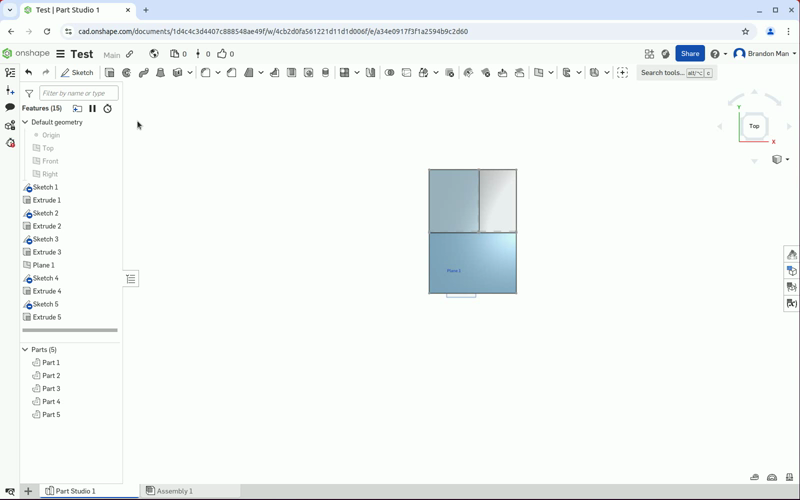
key(shift+h)
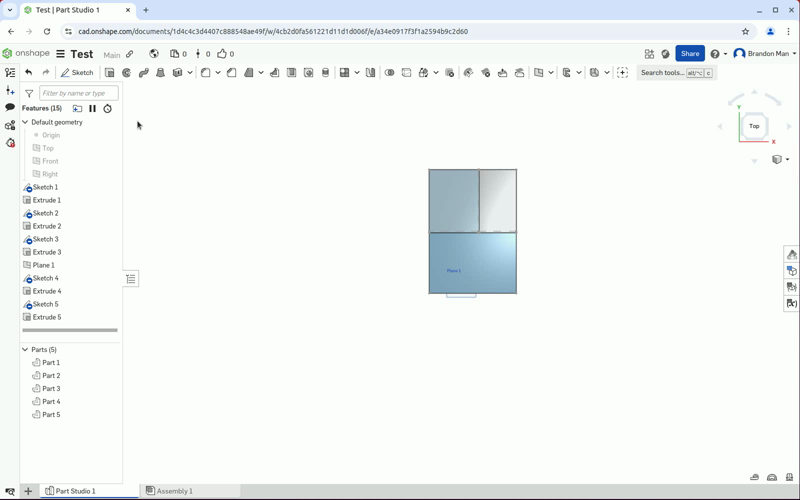
key(shift+7)
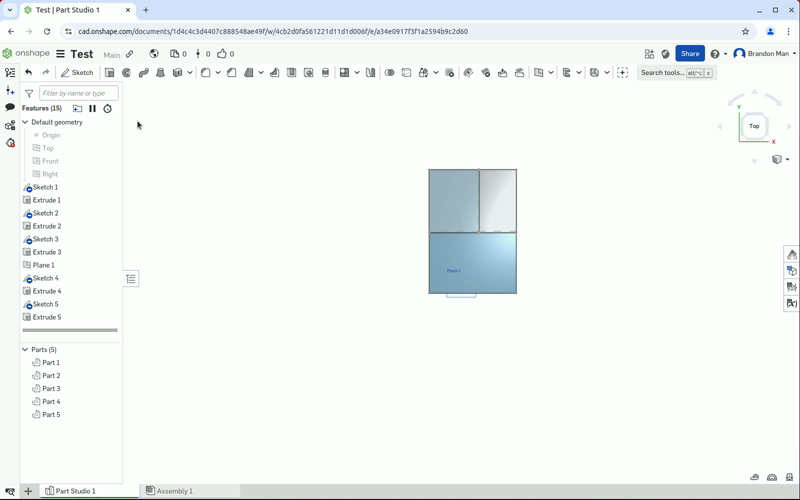
key(up, 3)
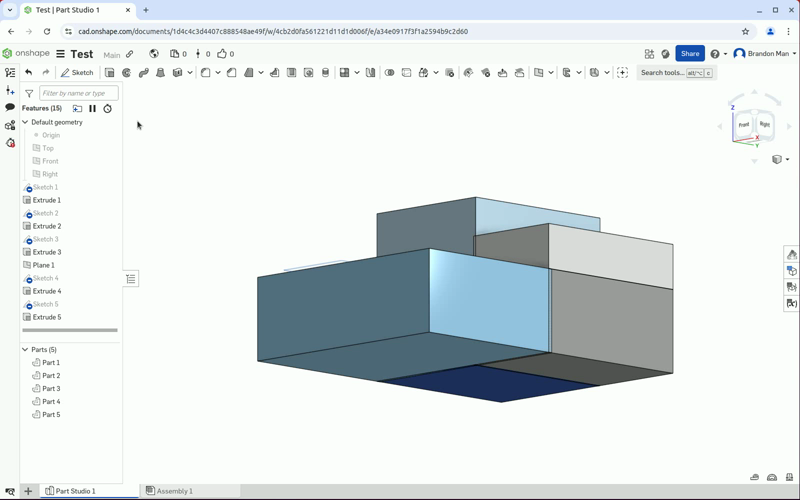
key(left, 3)
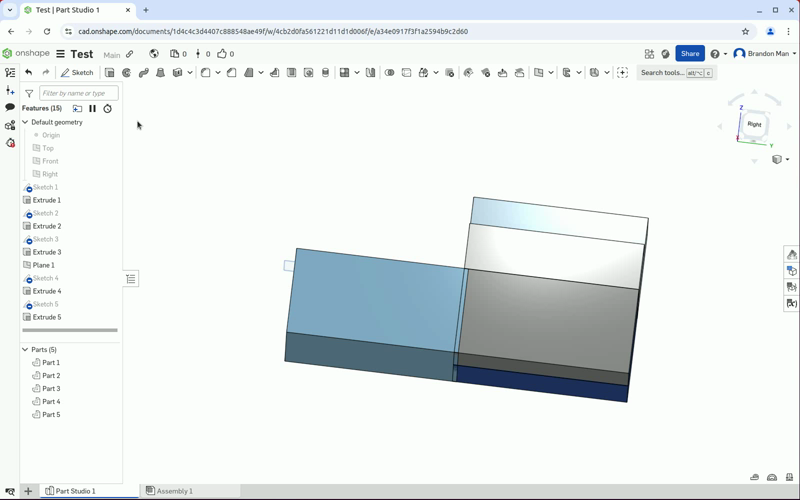
key(right, 3)
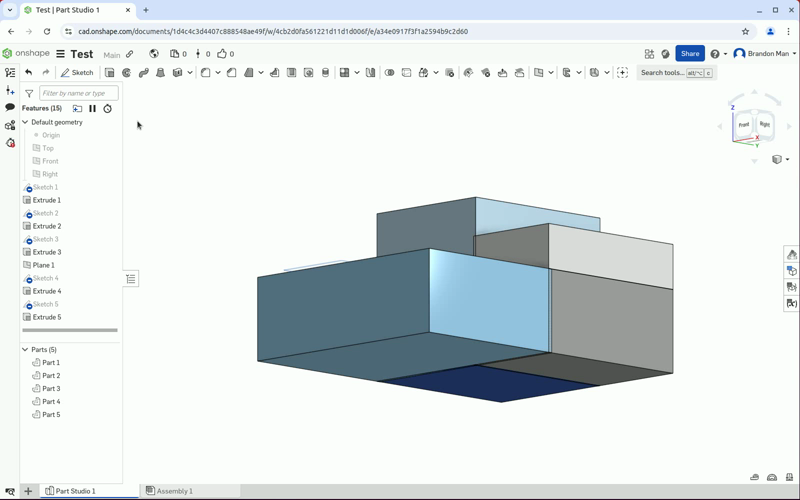
key(down, 3)
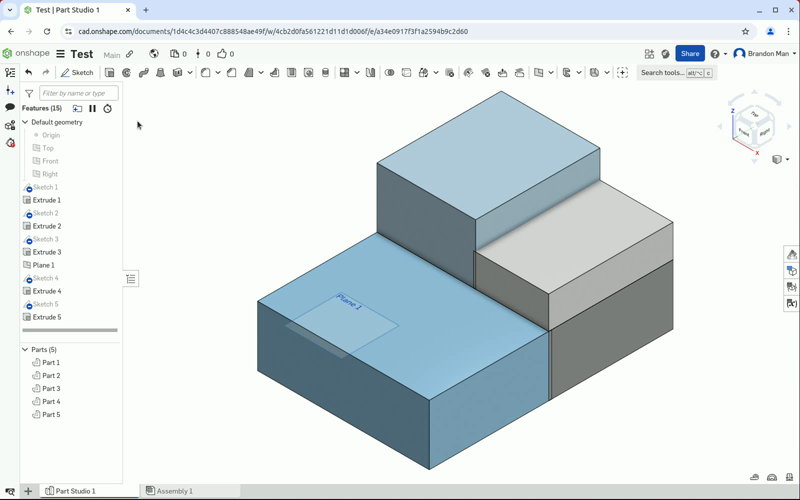
mouse_move(73, 189)
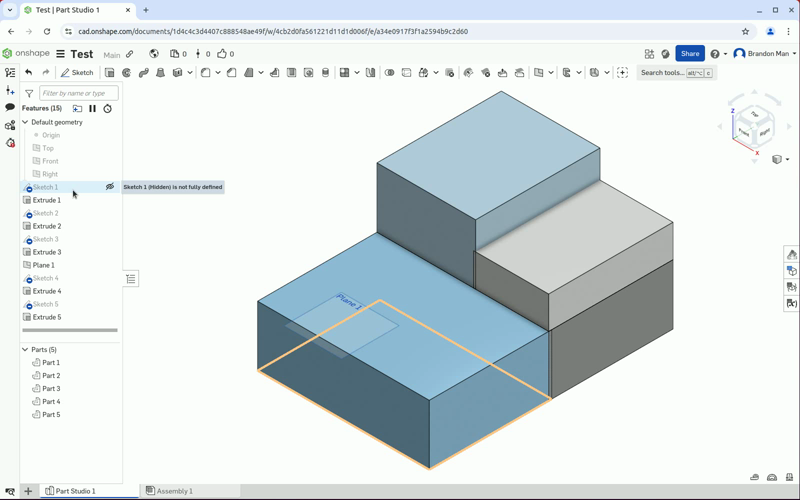
click(73, 189)